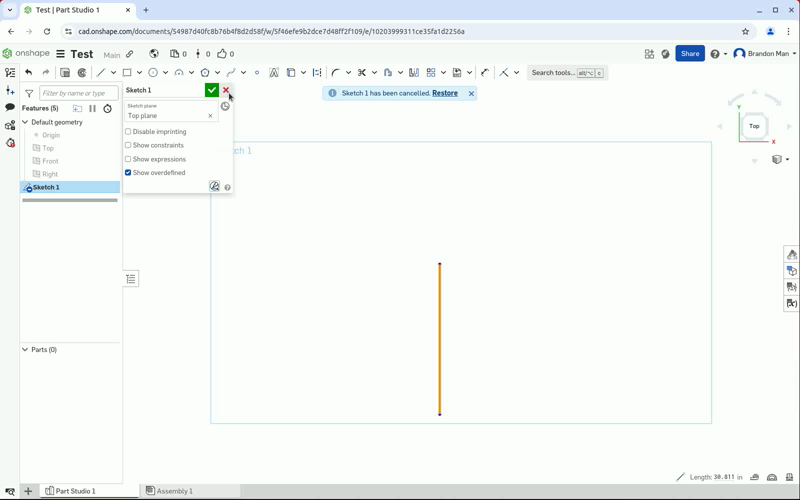
key(shift+h)
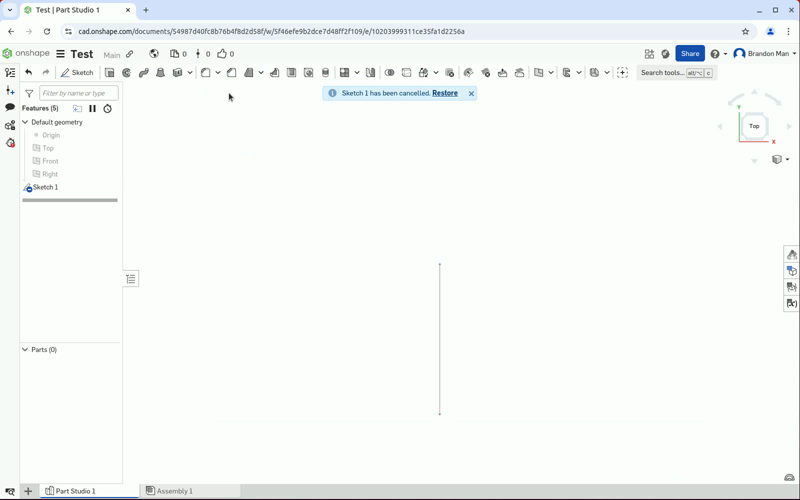
key(shift+s)
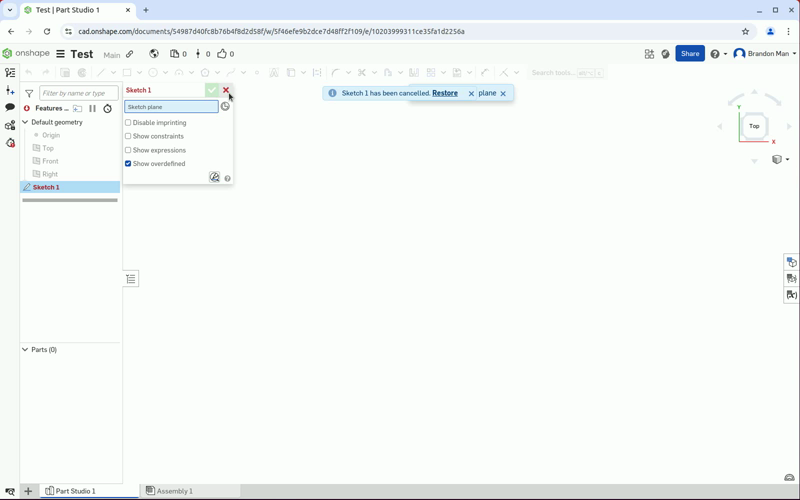
mouse_move(73, 150)
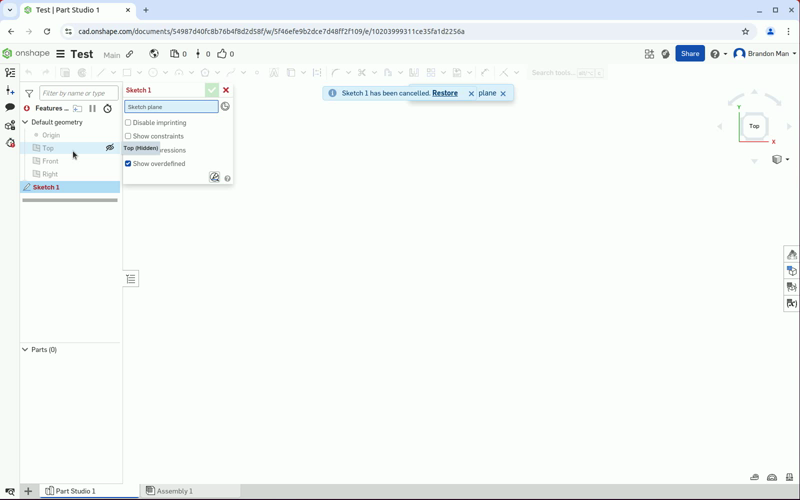
click(73, 150)
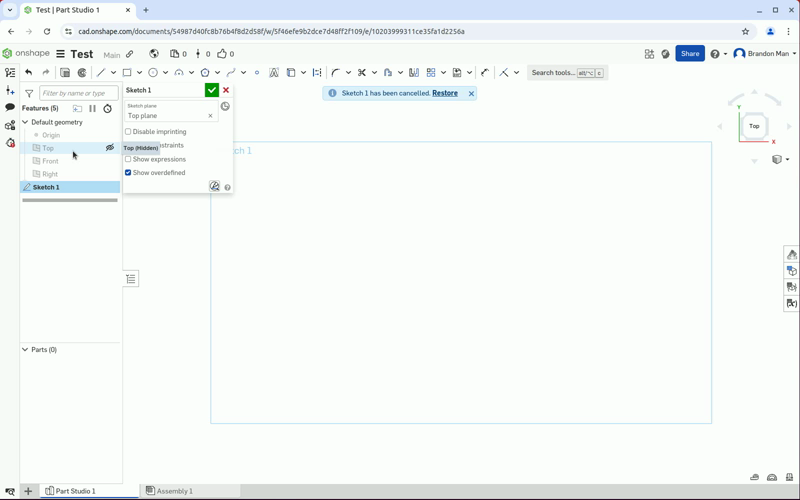
mouse_move(73, 352)
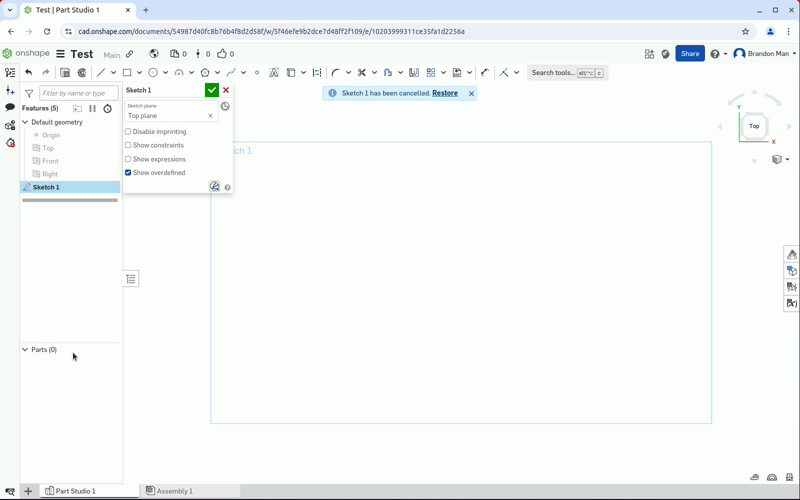
key(y)
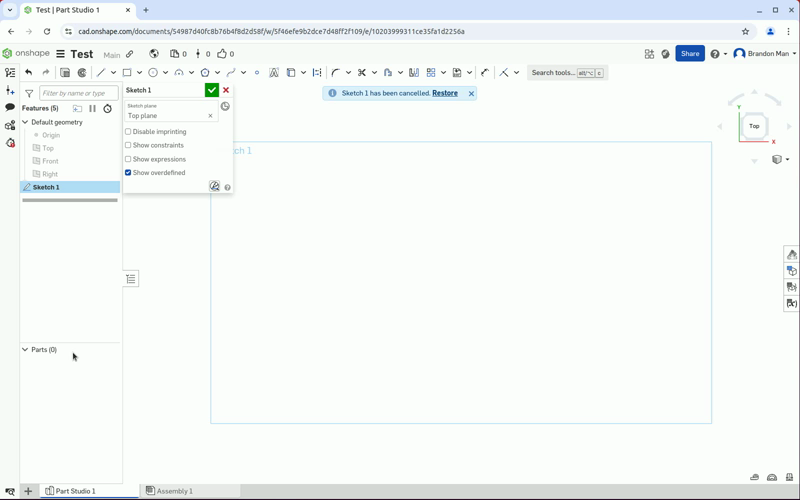
key(a)
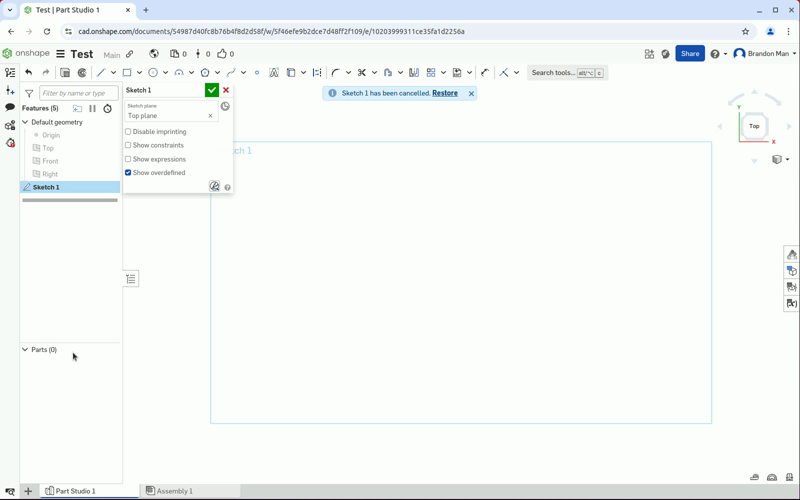
key_down(shift)
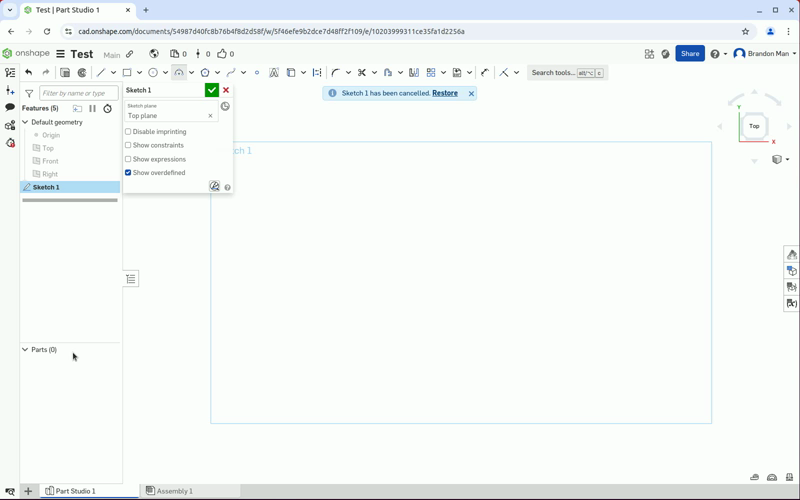
mouse_move(393, 237)
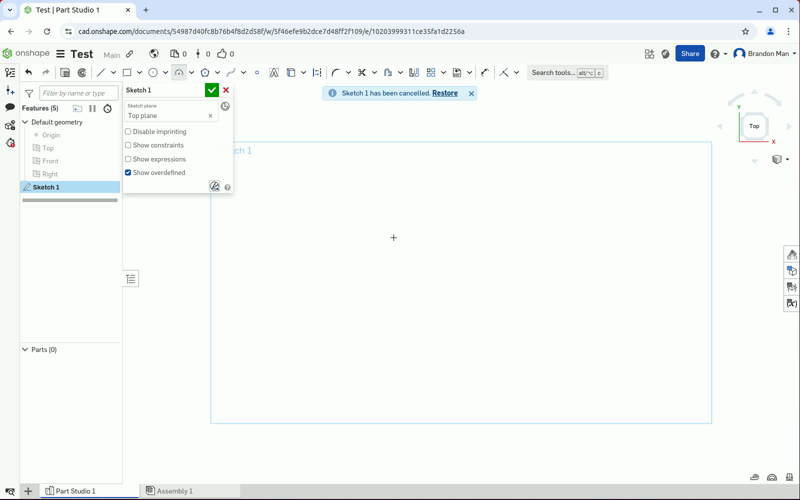
click(393, 237)
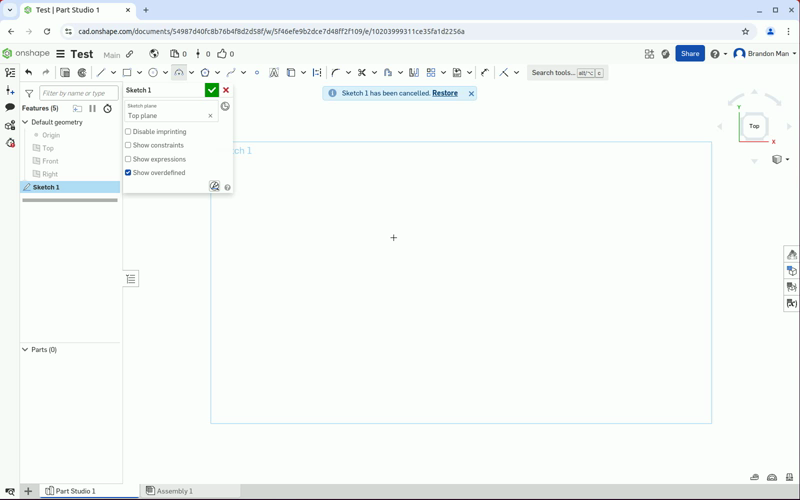
key_up(shift)
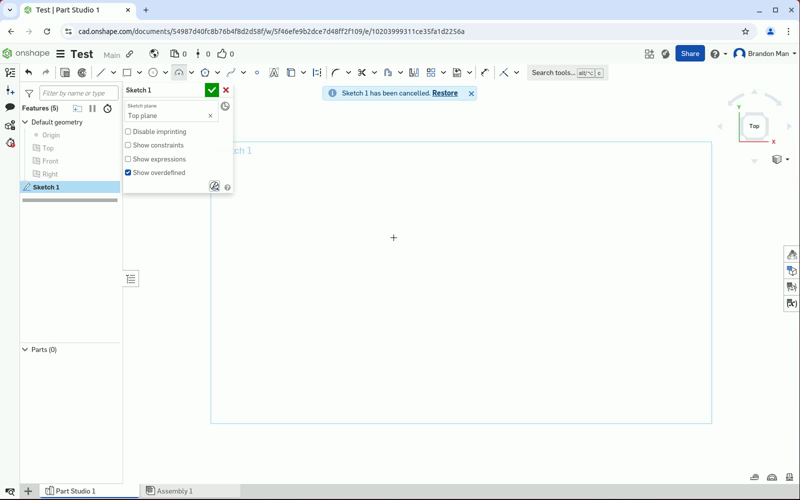
key_down(shift)
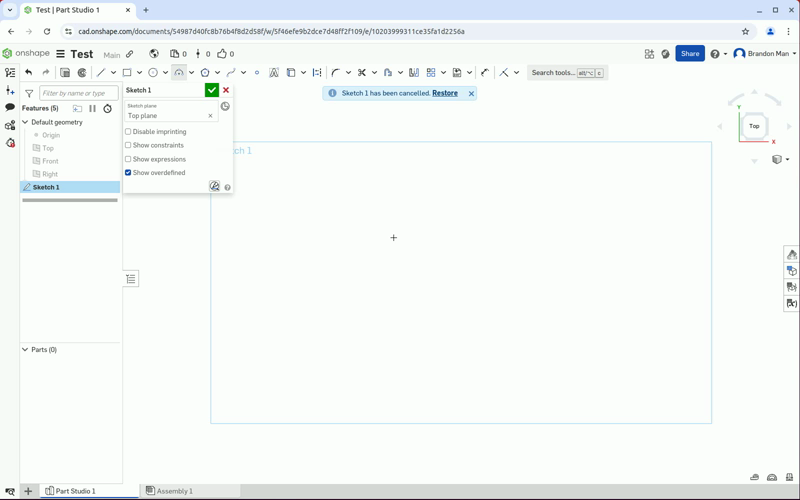
mouse_move(431, 256)
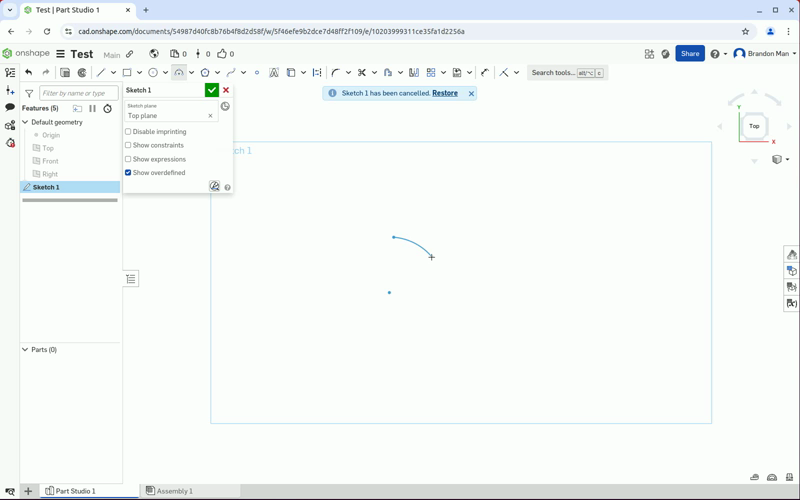
click(431, 256)
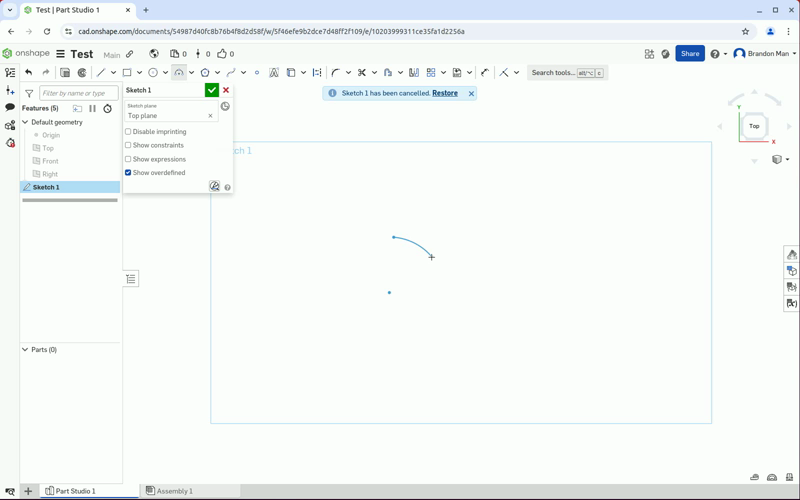
mouse_move(415, 242)
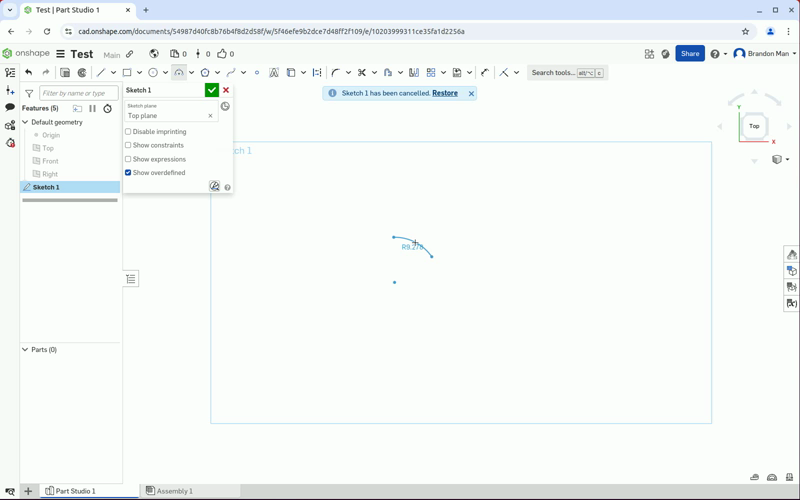
click(415, 242)
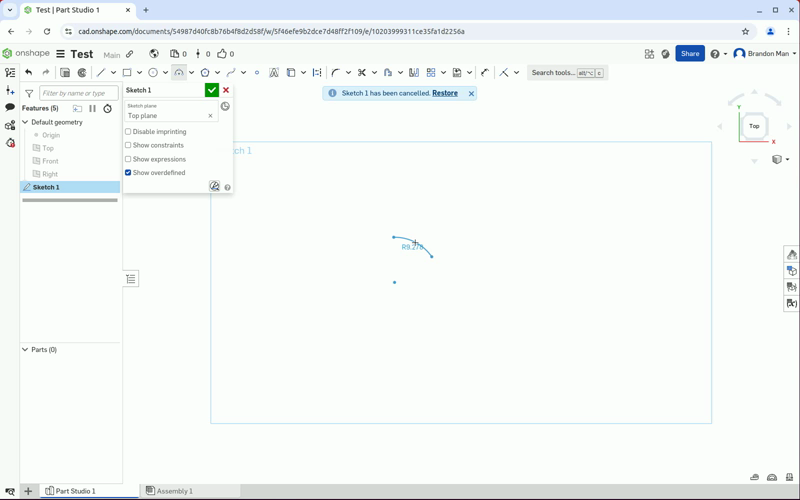
key_up(shift)
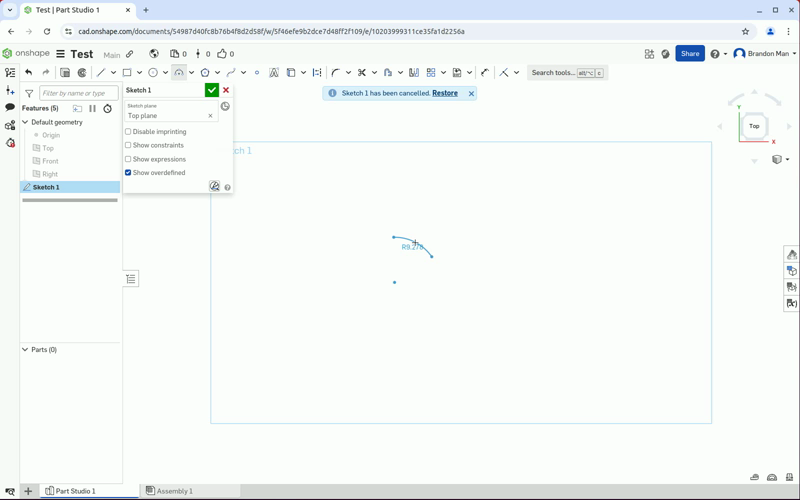
key(esc)
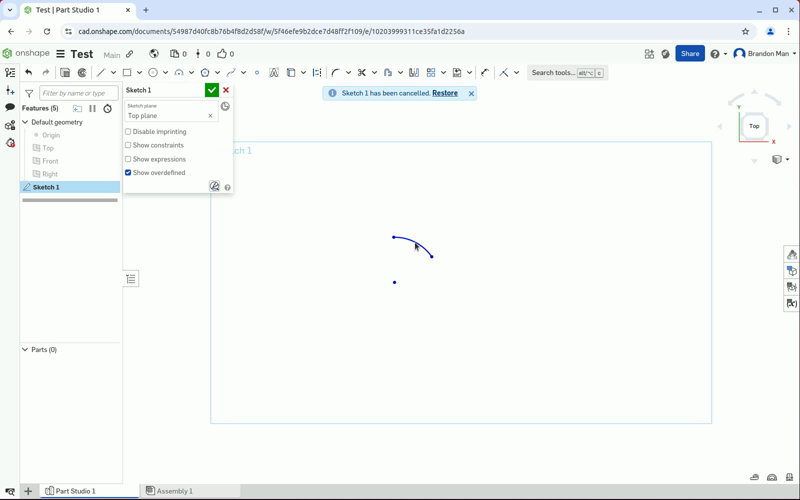
key(l)
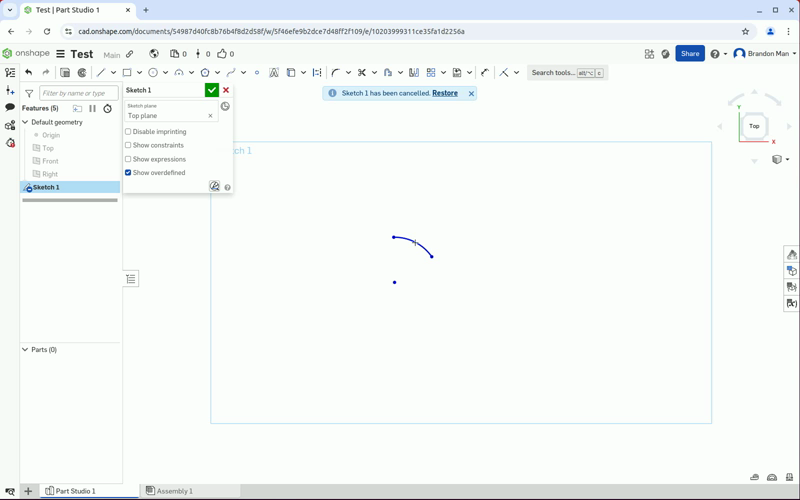
mouse_move(431, 256)
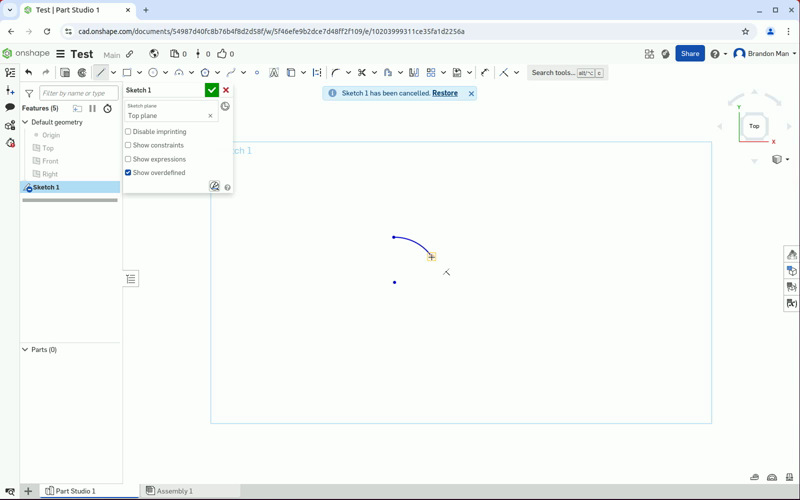
click(431, 256)
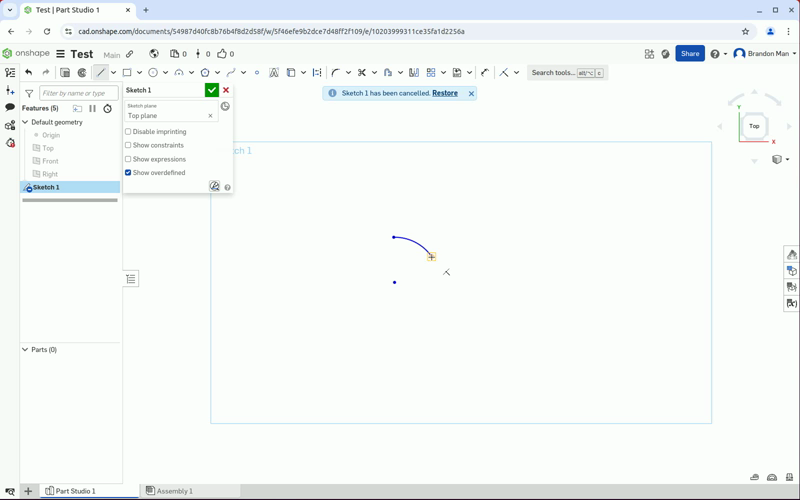
key_down(shift)
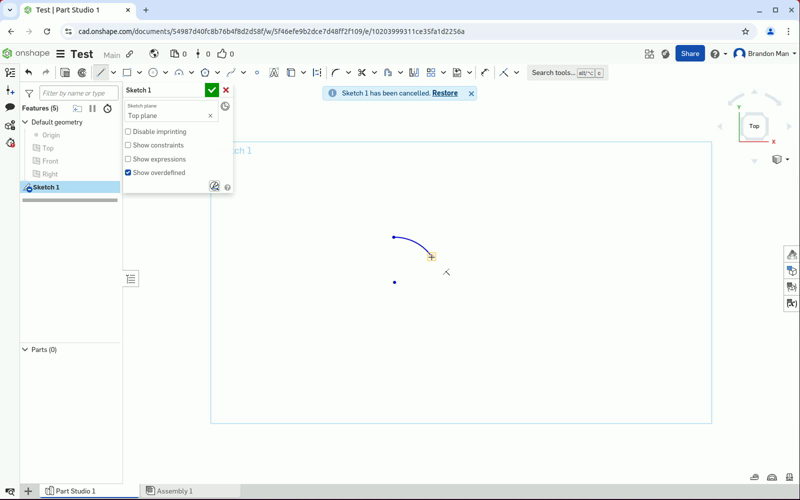
mouse_move(461, 256)
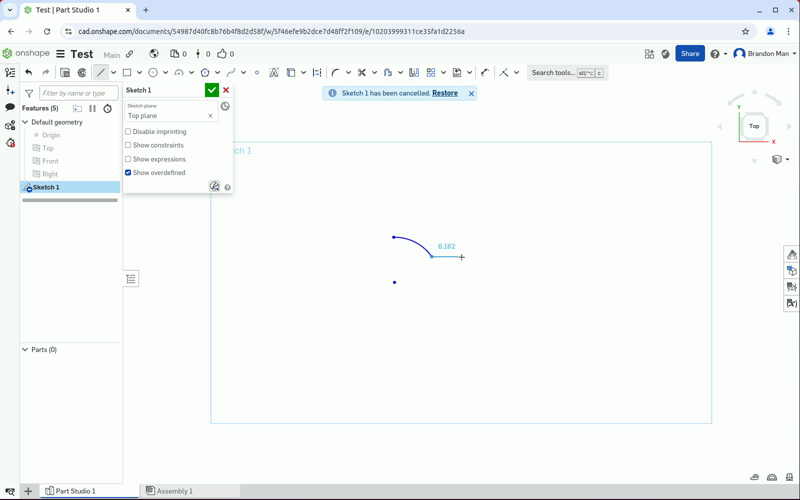
mouse_move(491, 256)
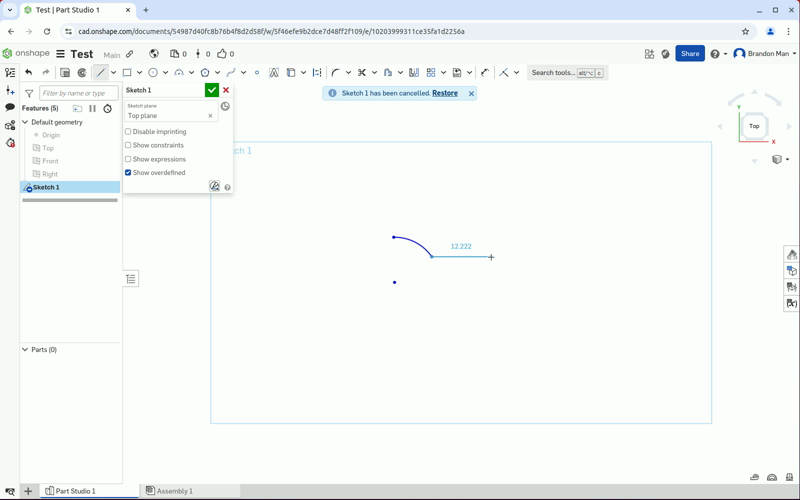
click(491, 256)
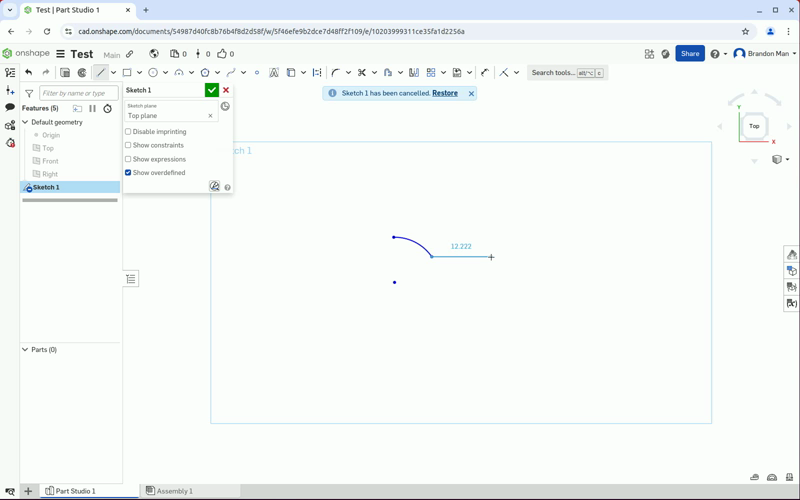
key_up(shift)
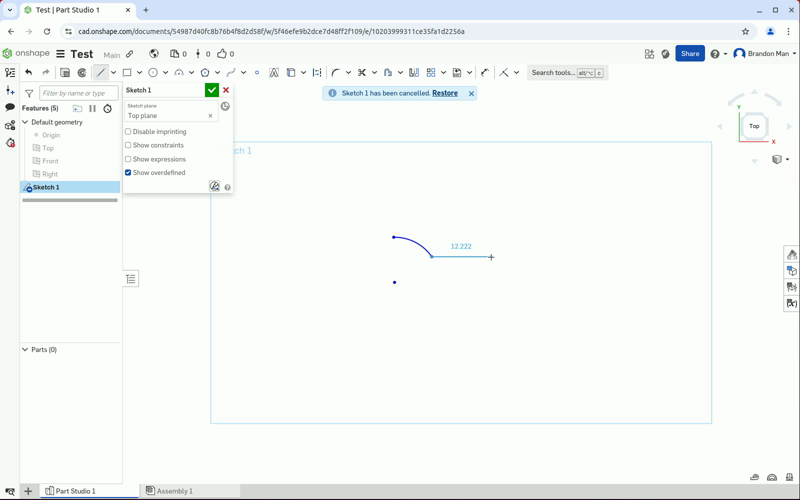
key_down(shift)
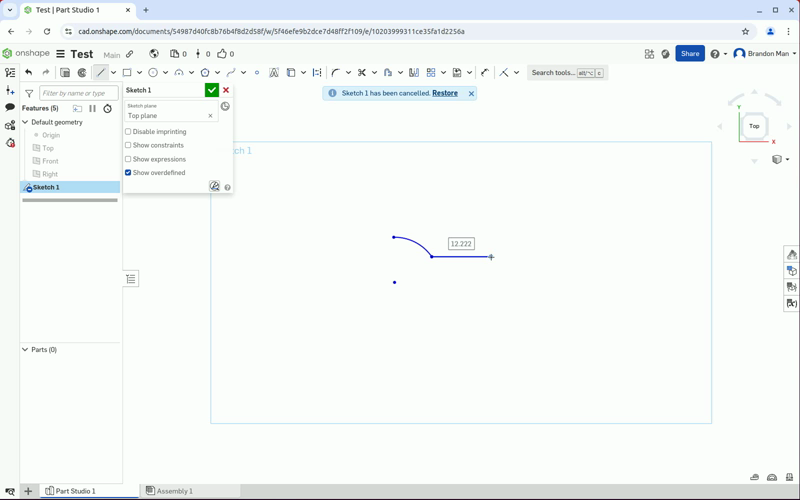
mouse_move(521, 256)
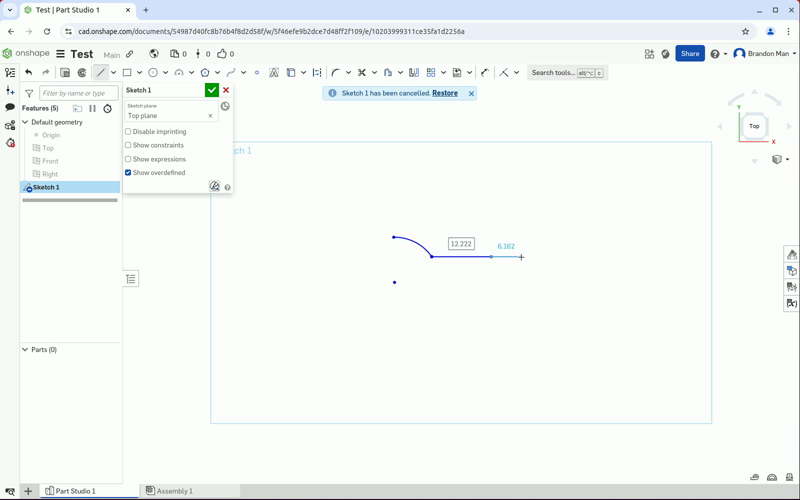
mouse_move(491, 225)
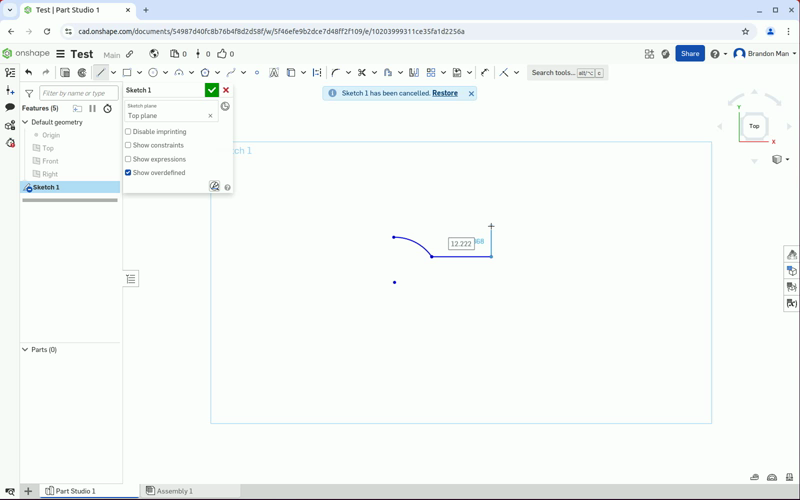
click(491, 225)
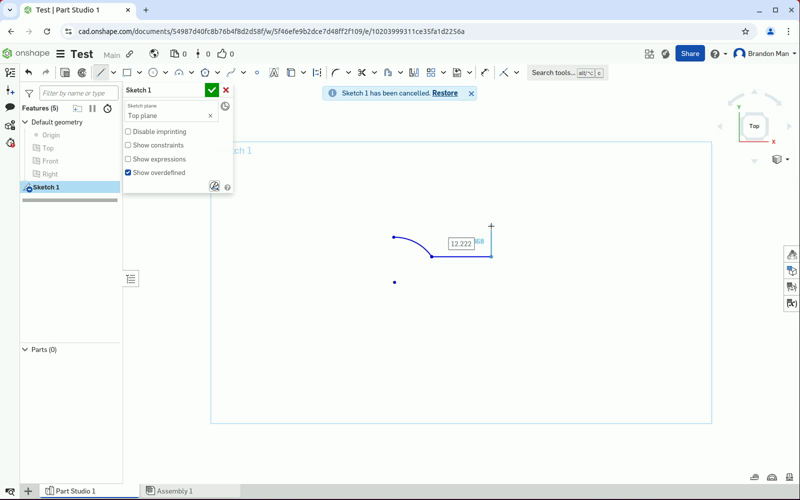
key_up(shift)
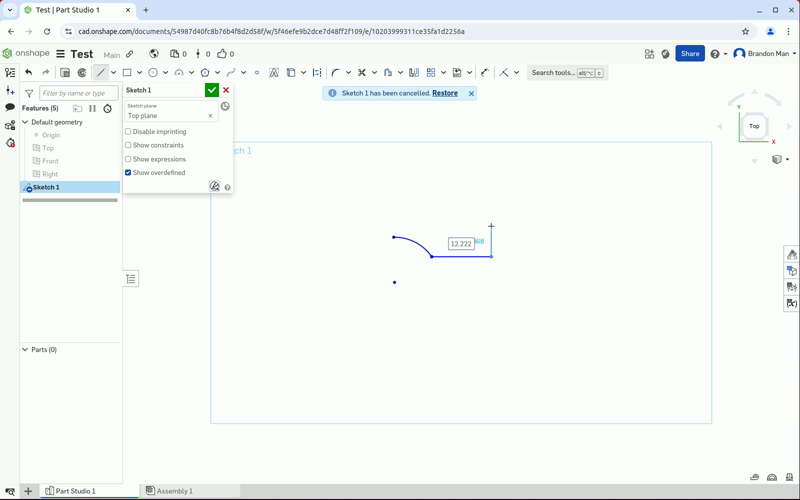
key_down(shift)
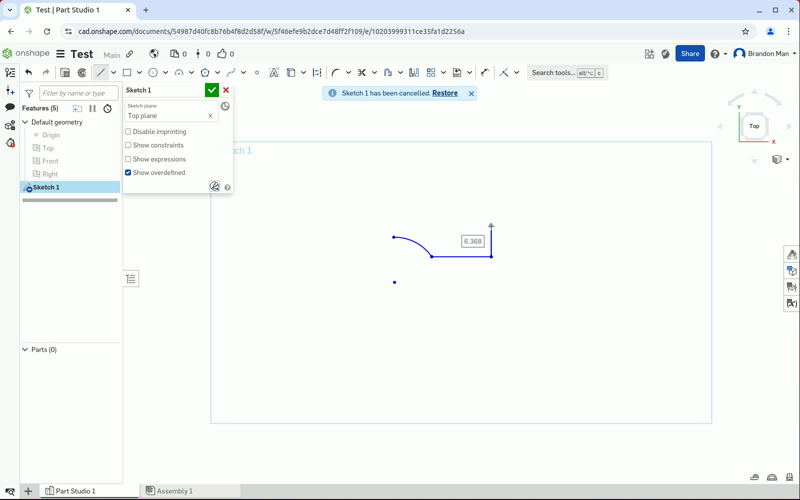
mouse_move(393, 225)
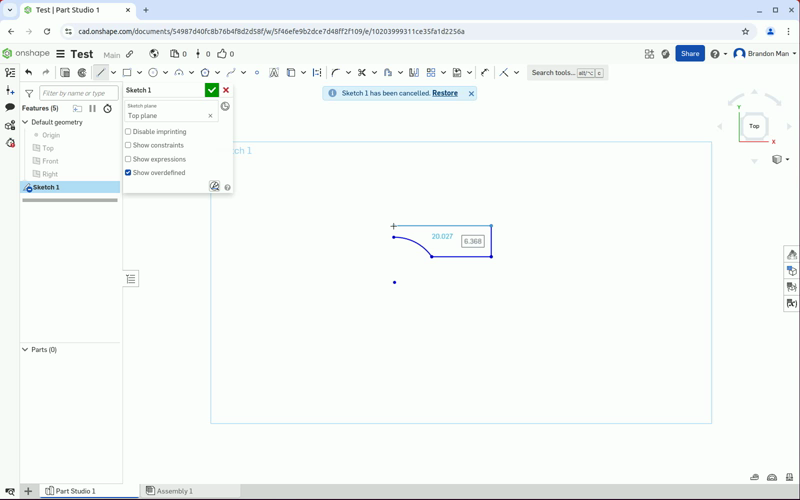
click(393, 225)
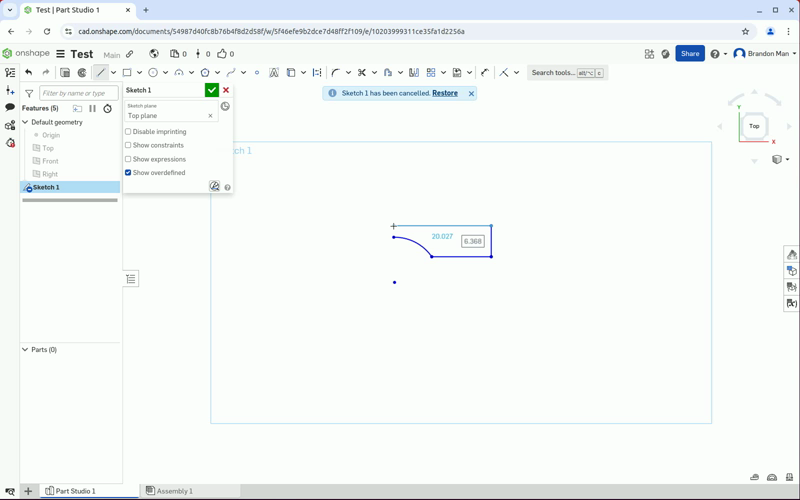
key_up(shift)
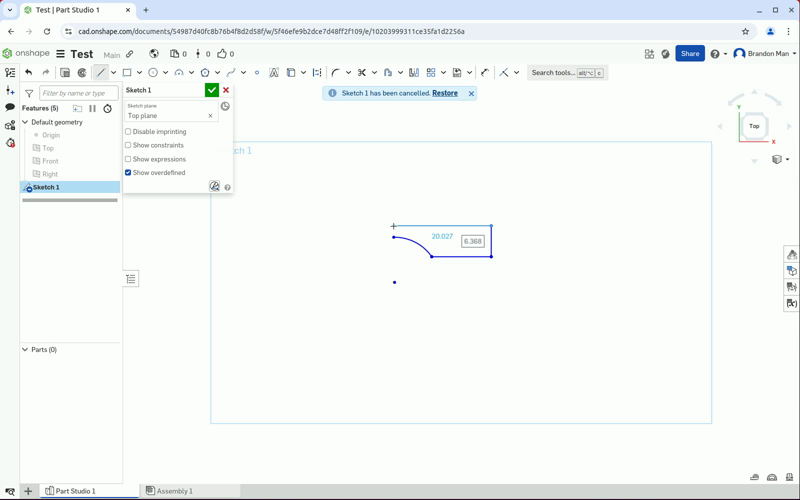
mouse_move(423, 225)
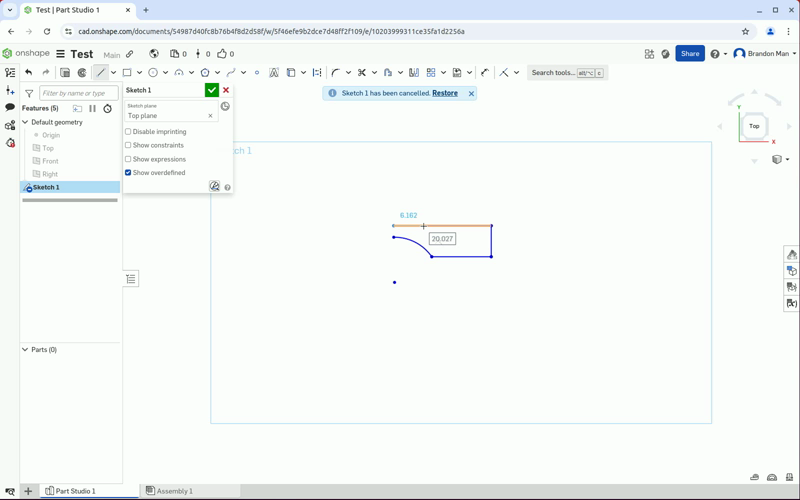
key_down(shift)
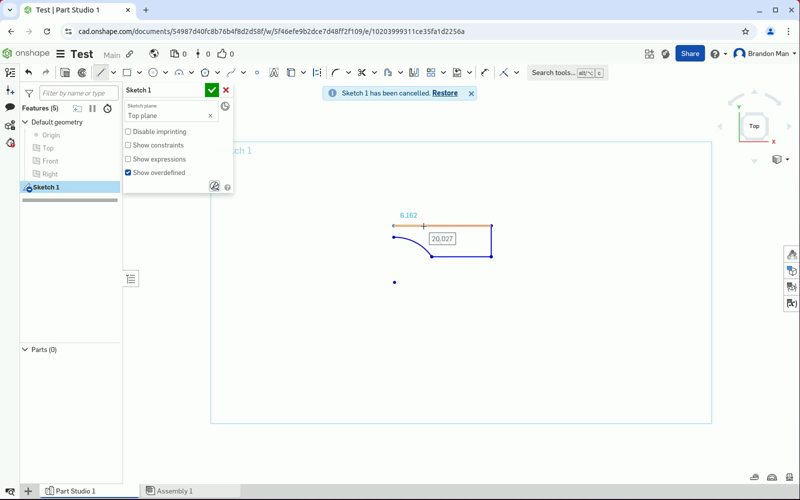
mouse_move(393, 237)
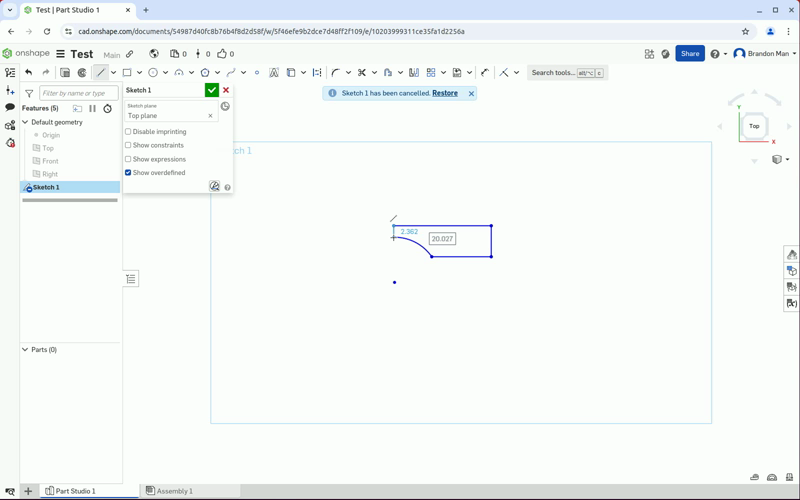
key_up(shift)
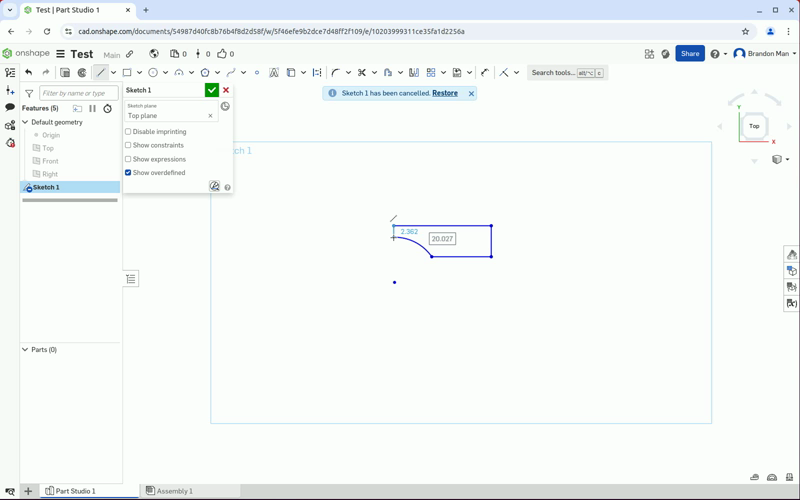
click(393, 237)
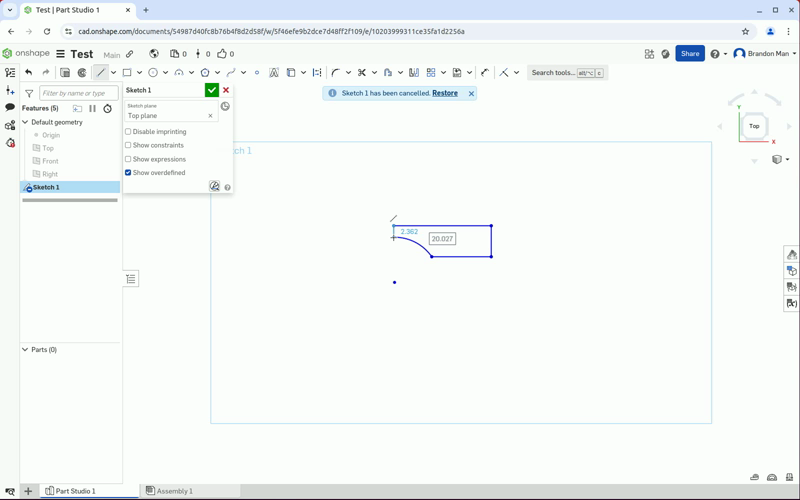
key(esc)
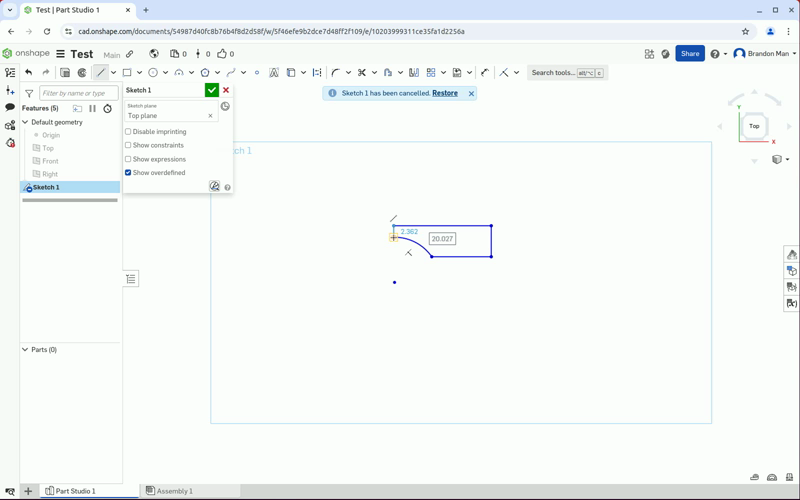
mouse_move(470, 229)
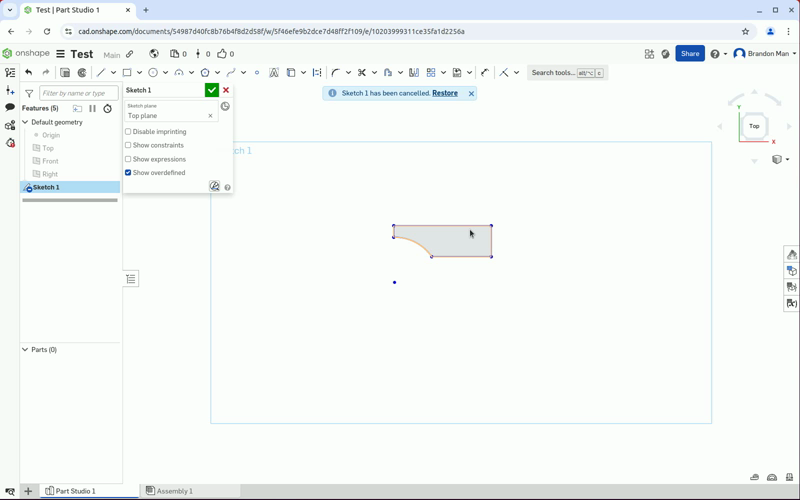
click(470, 229)
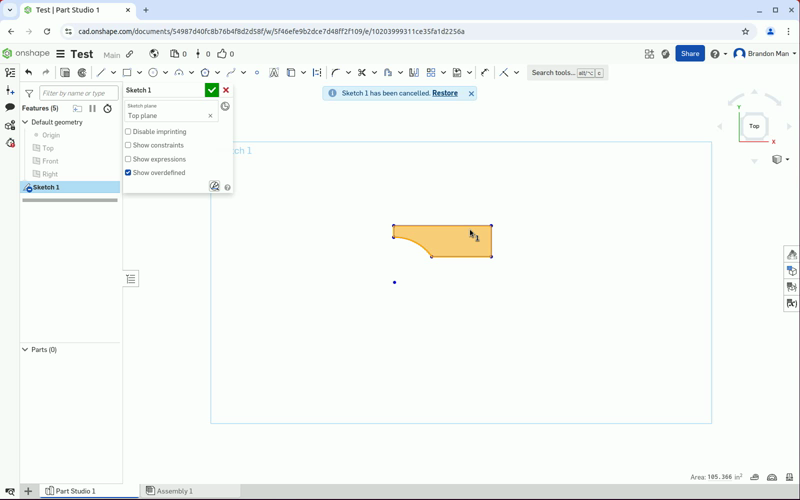
mouse_move(73, 352)
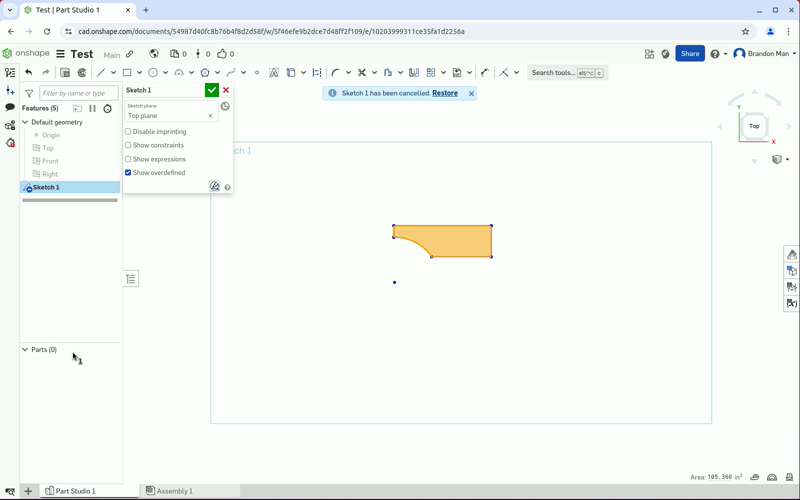
key(shift+y)
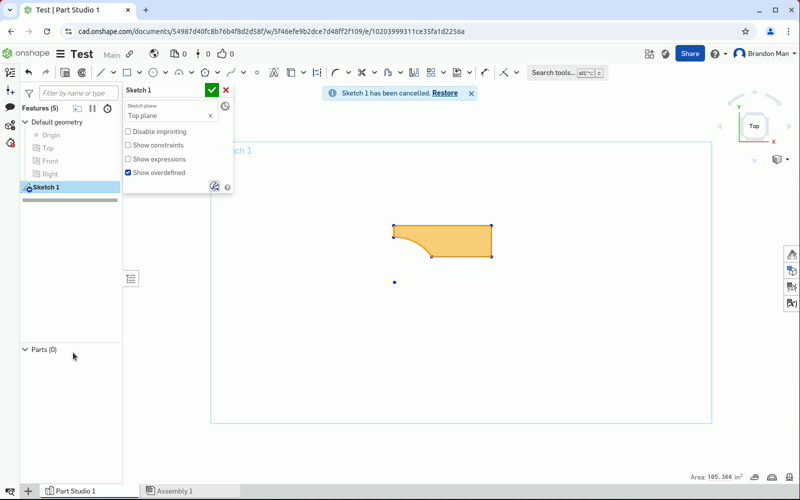
key(shift+e)
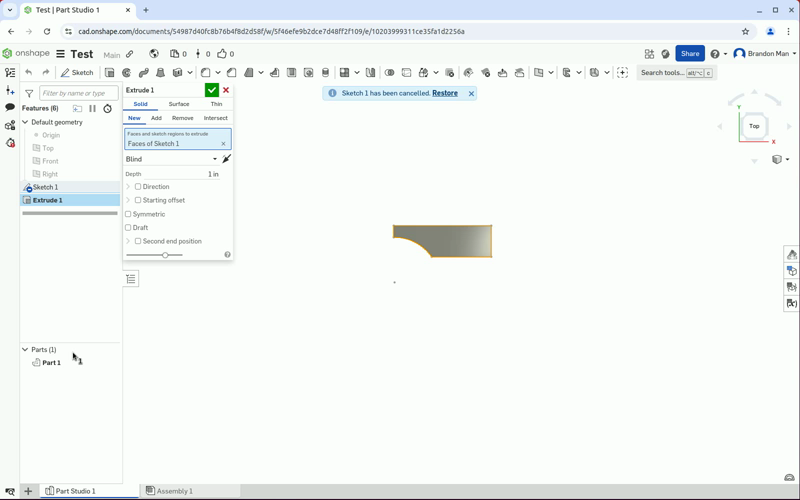
mouse_move(143, 106)
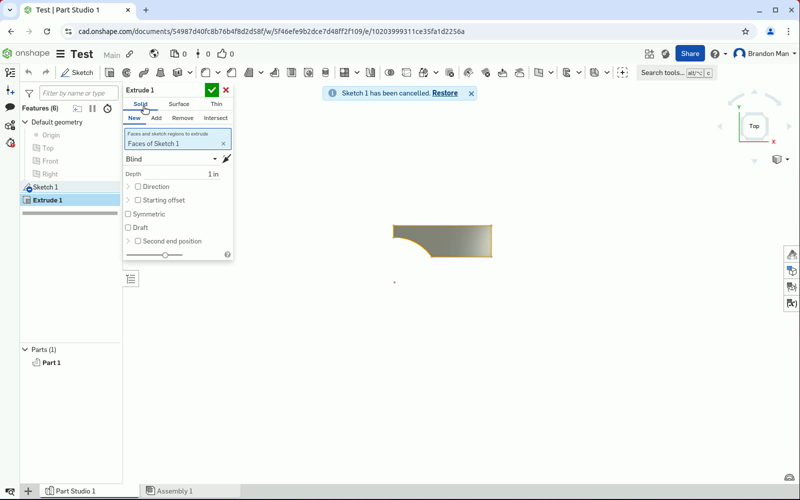
click(143, 106)
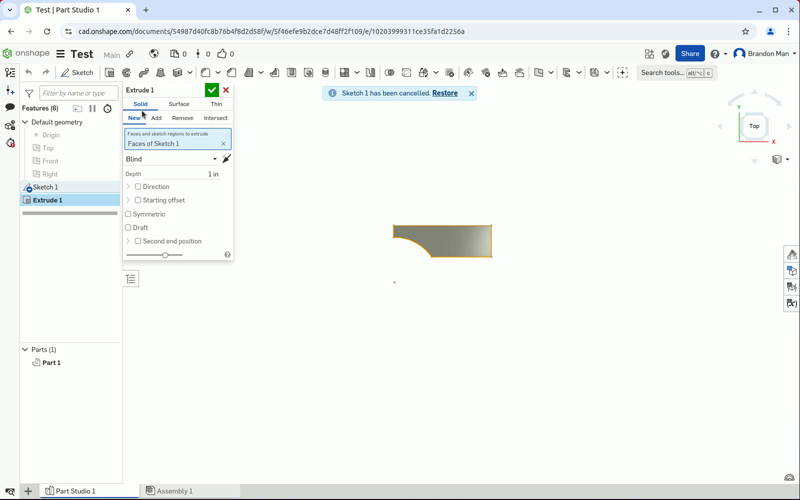
mouse_move(137, 120)
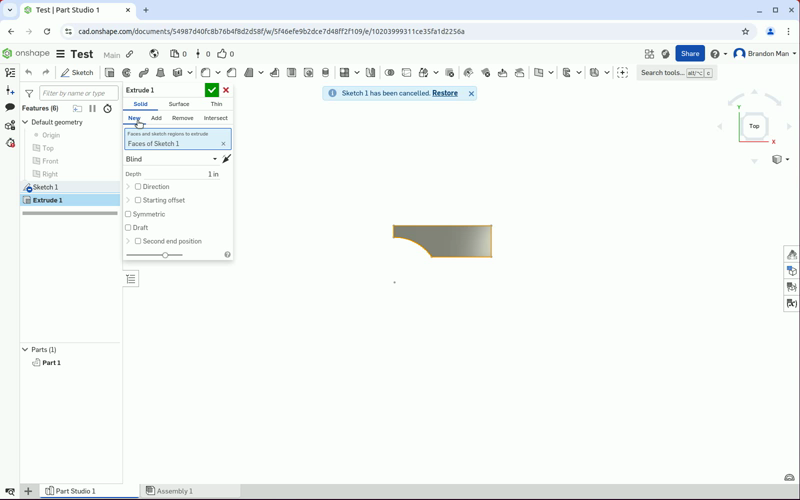
click(137, 120)
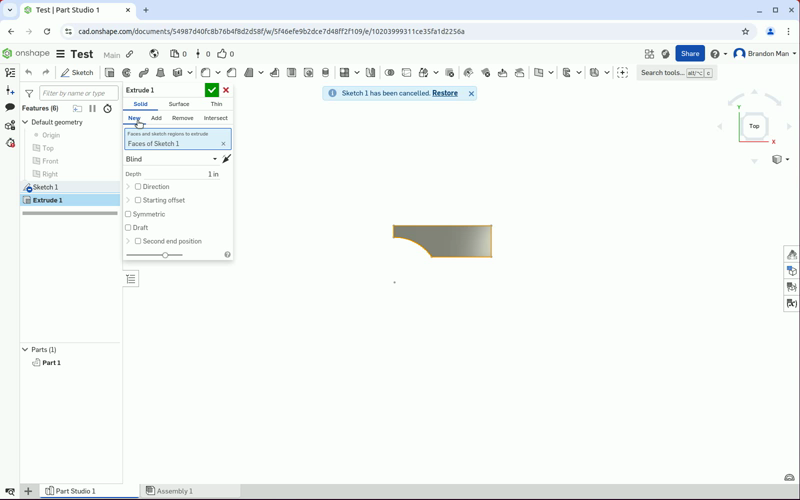
key(tab, 4)
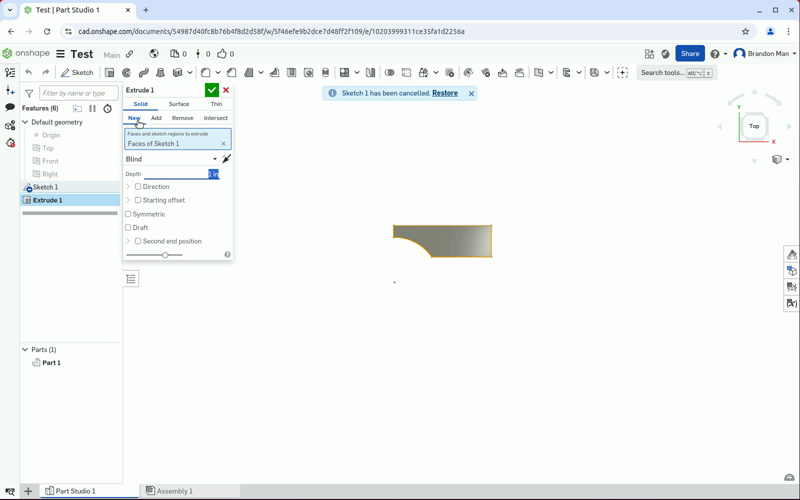
text(7.943)
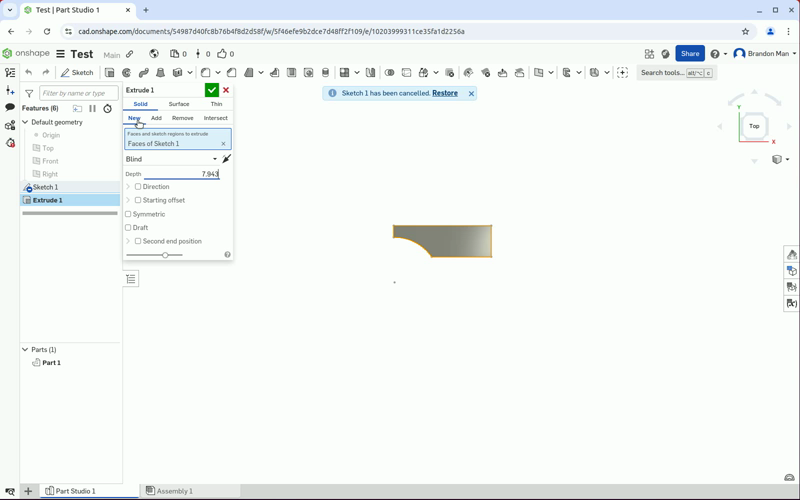
key(enter)
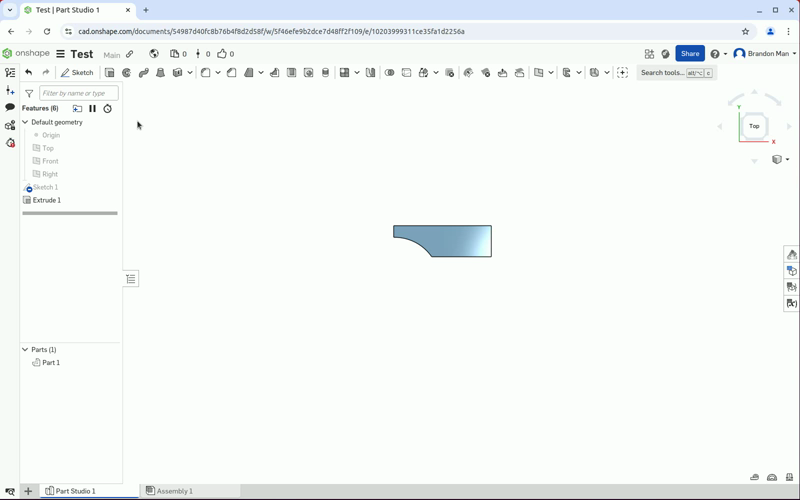
key(shift+h)
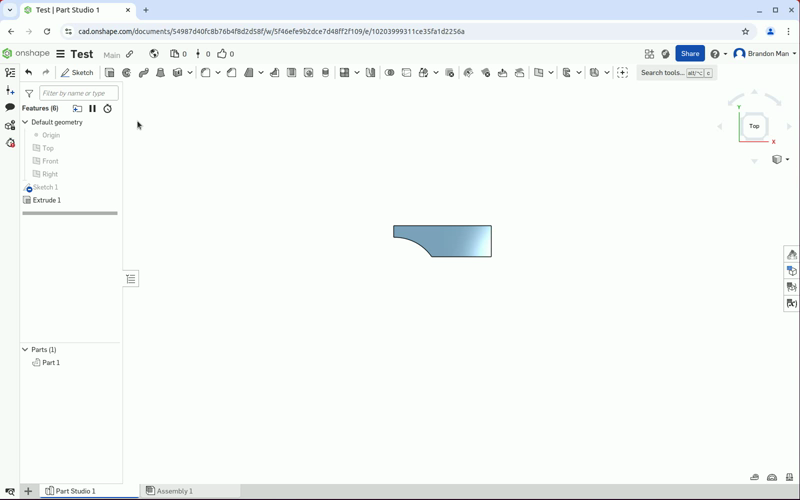
key(shift+h)
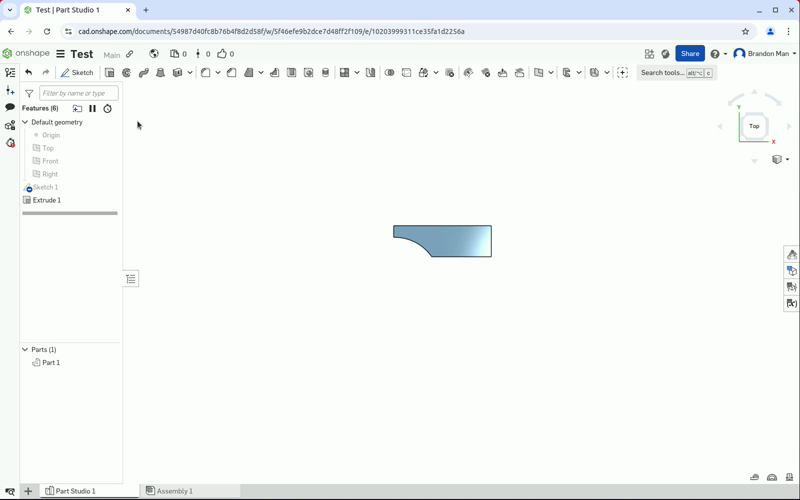
mouse_move(73, 189)
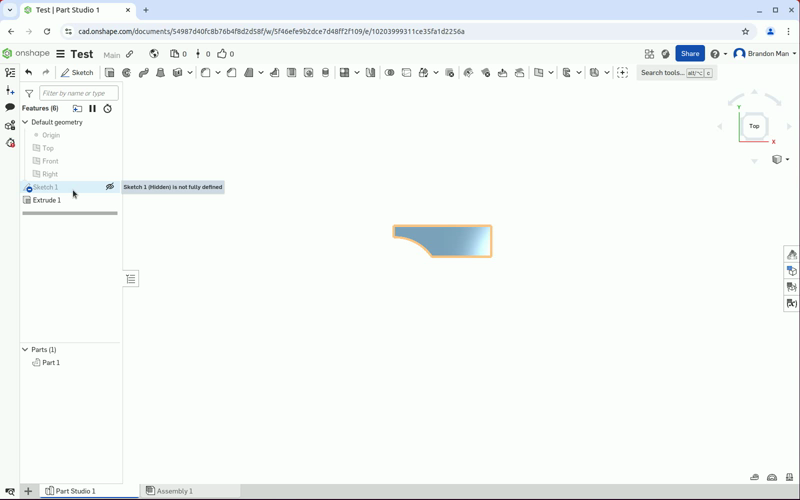
click(73, 189)
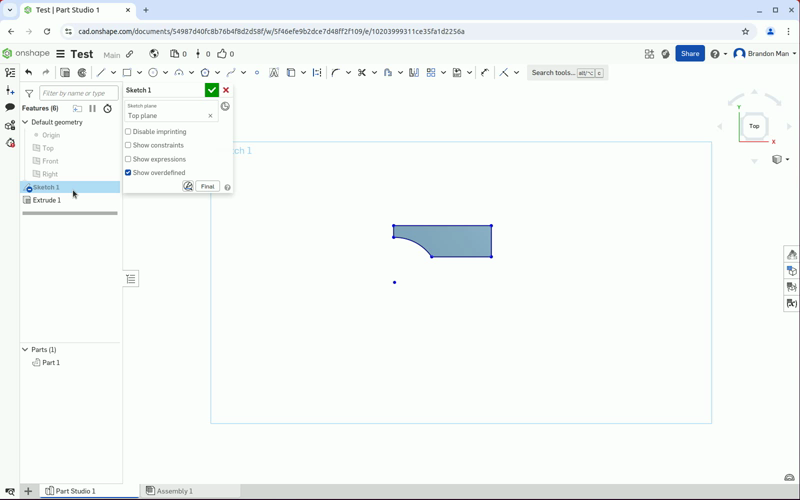
mouse_move(229, 92)
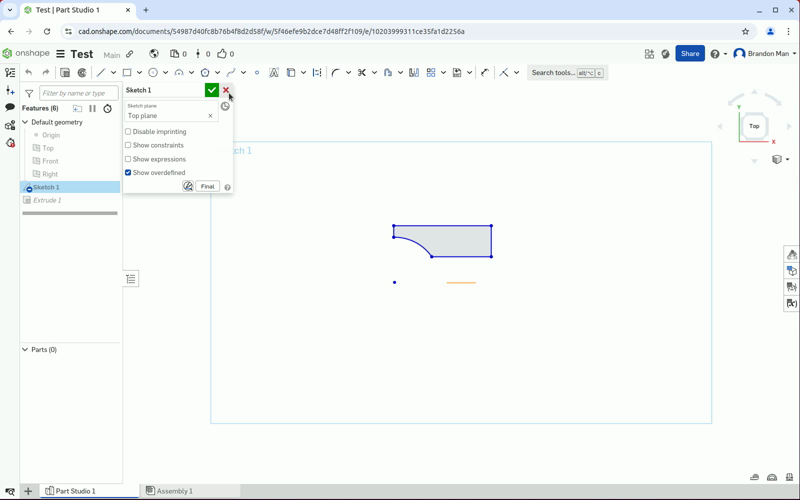
click(229, 92)
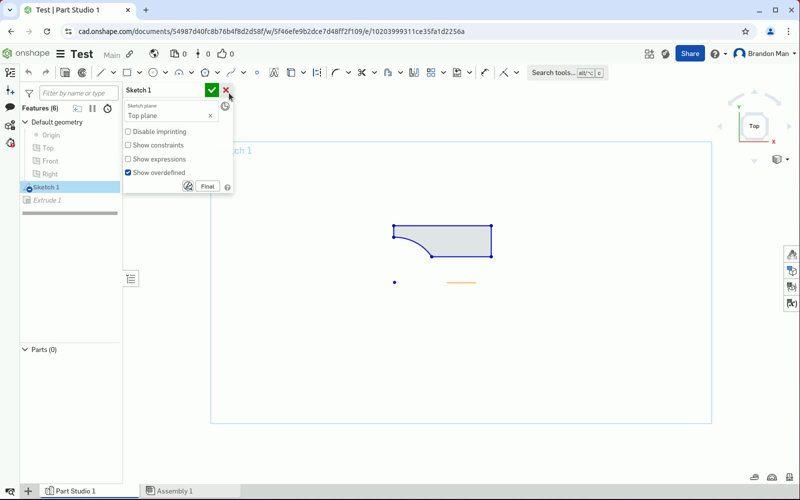
key(shift+s)
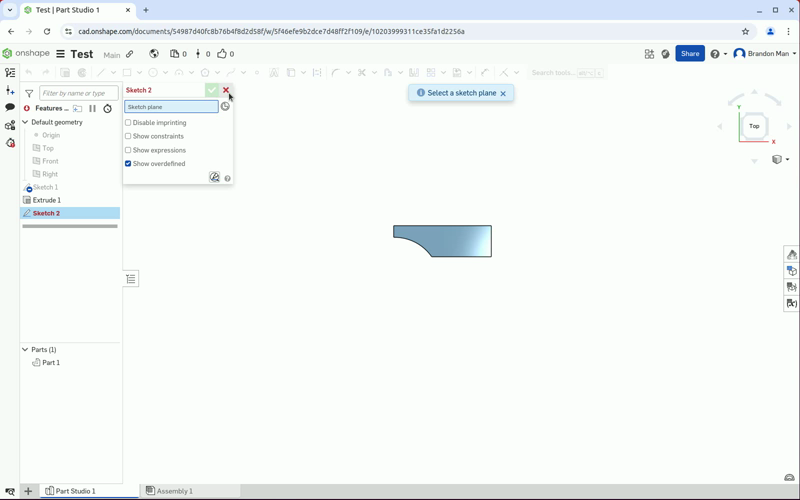
mouse_move(73, 150)
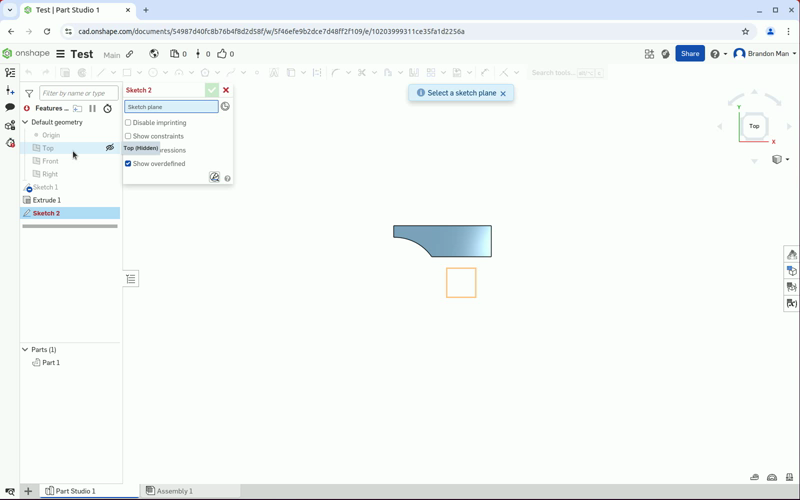
click(73, 150)
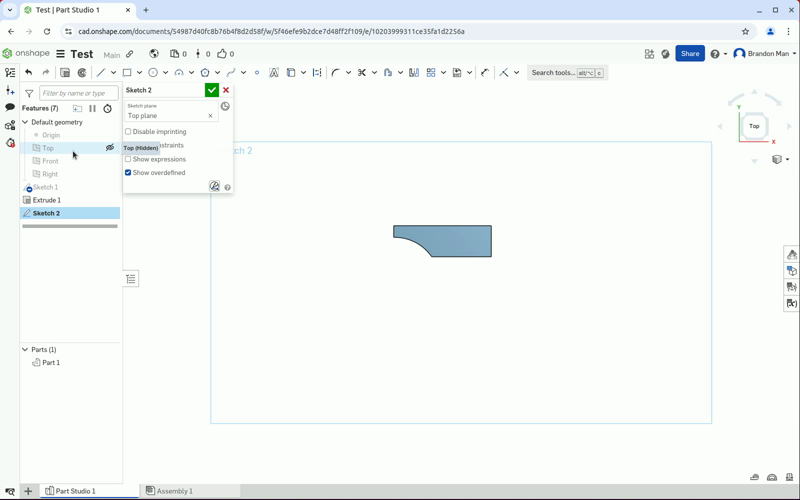
mouse_move(73, 352)
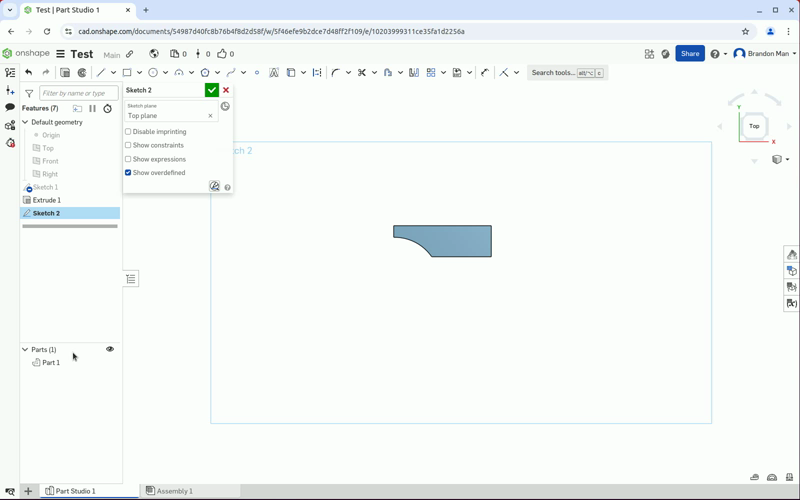
key(y)
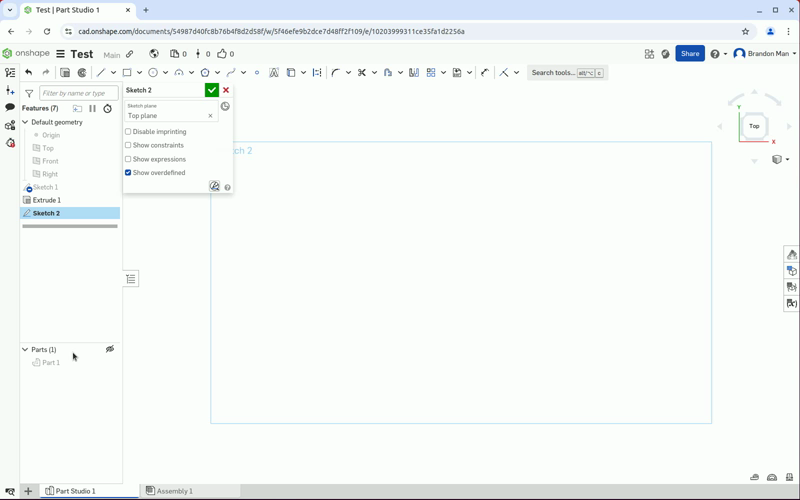
key(l)
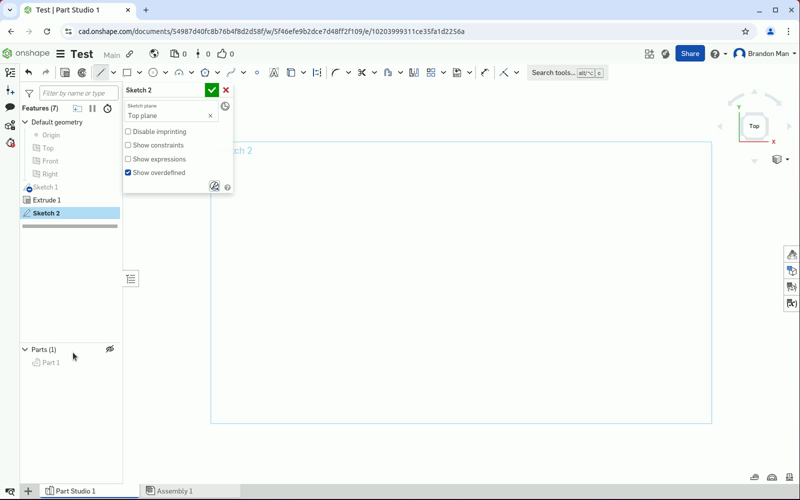
key_down(shift)
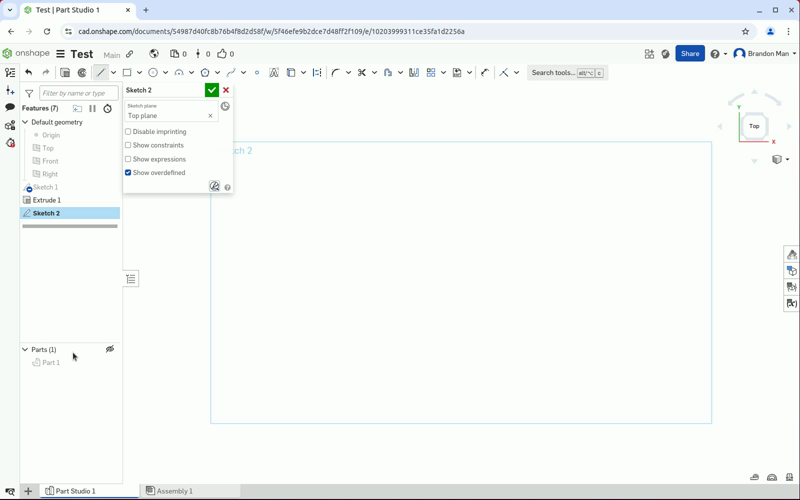
mouse_move(393, 340)
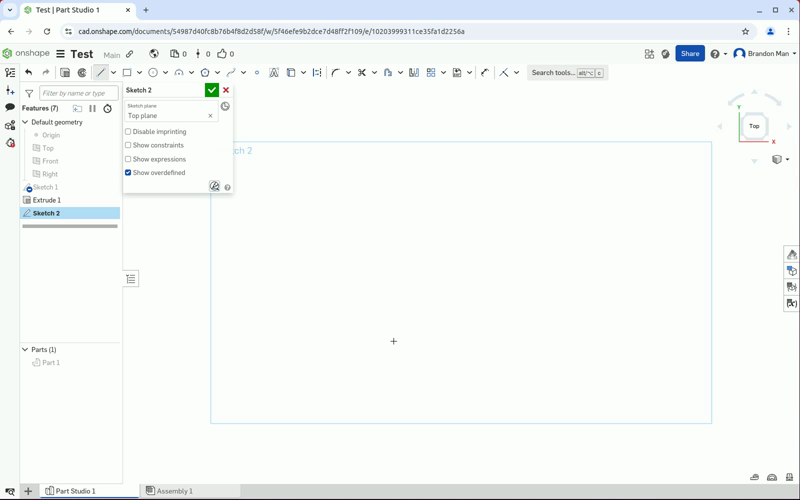
click(393, 340)
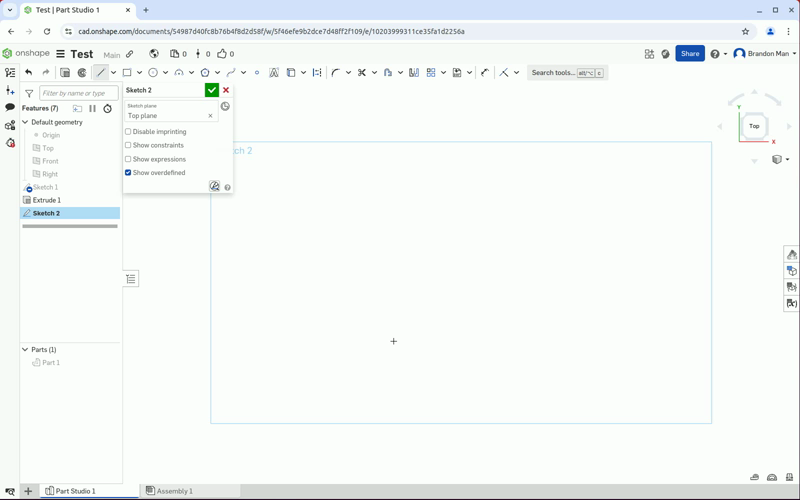
key_up(shift)
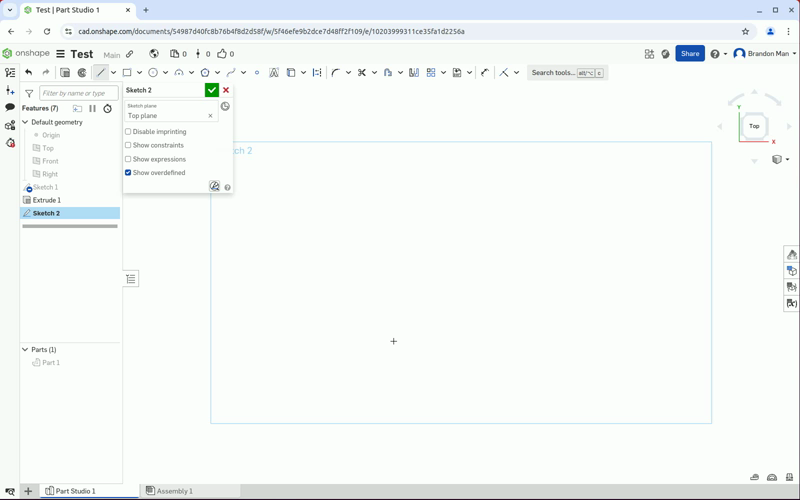
key_down(shift)
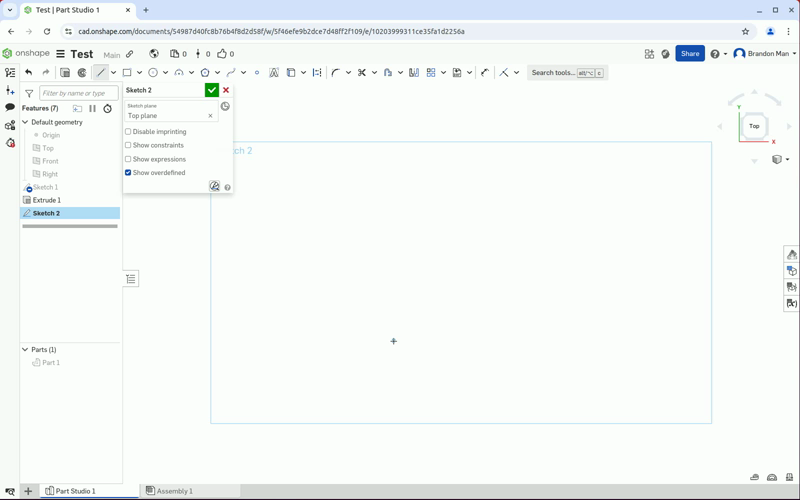
mouse_move(491, 340)
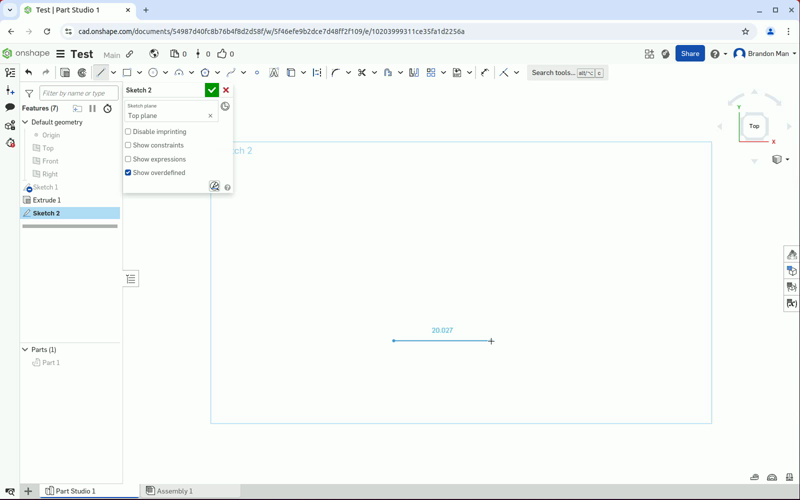
click(491, 340)
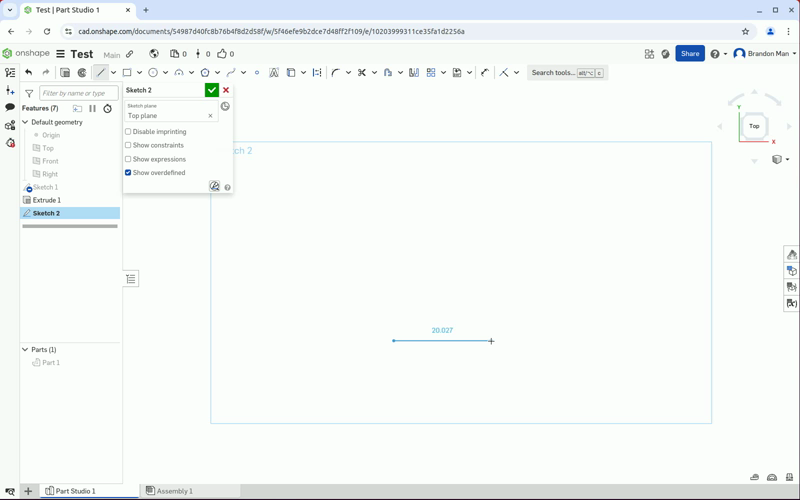
key_up(shift)
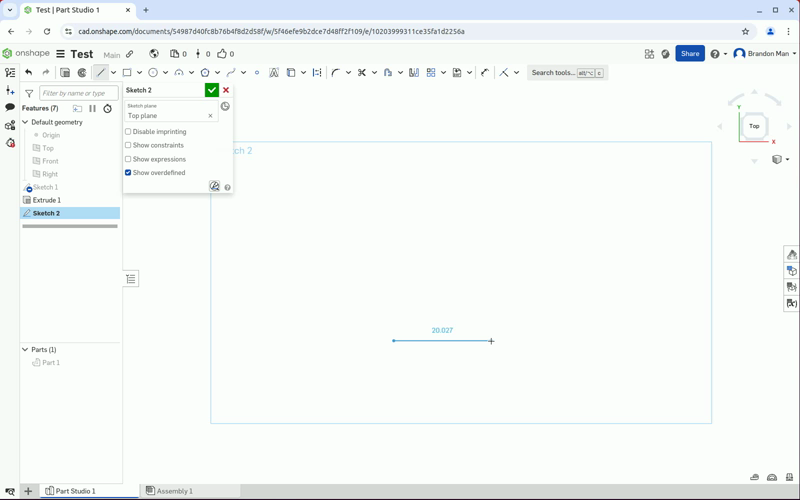
key_down(shift)
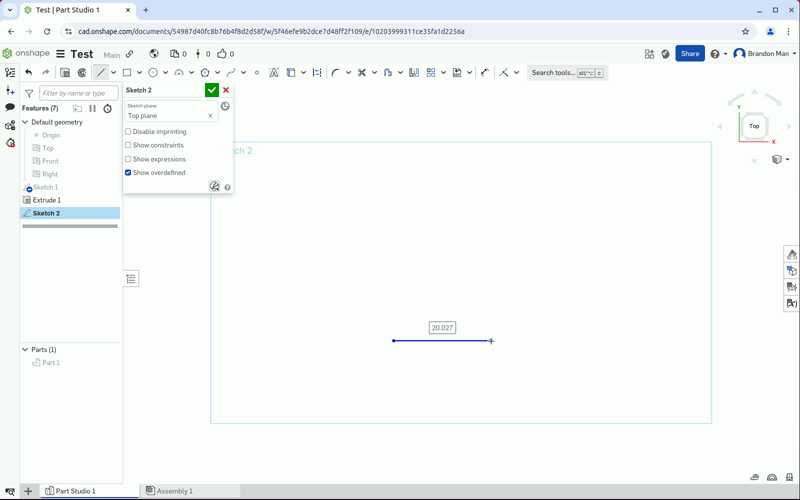
mouse_move(521, 340)
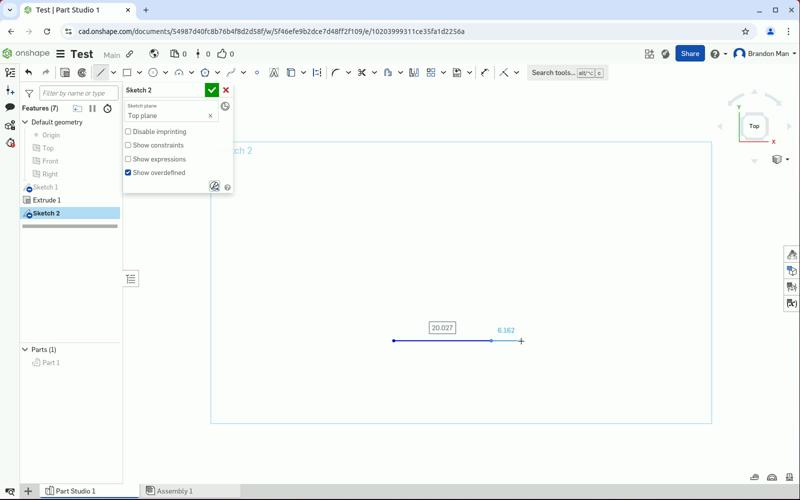
mouse_move(491, 309)
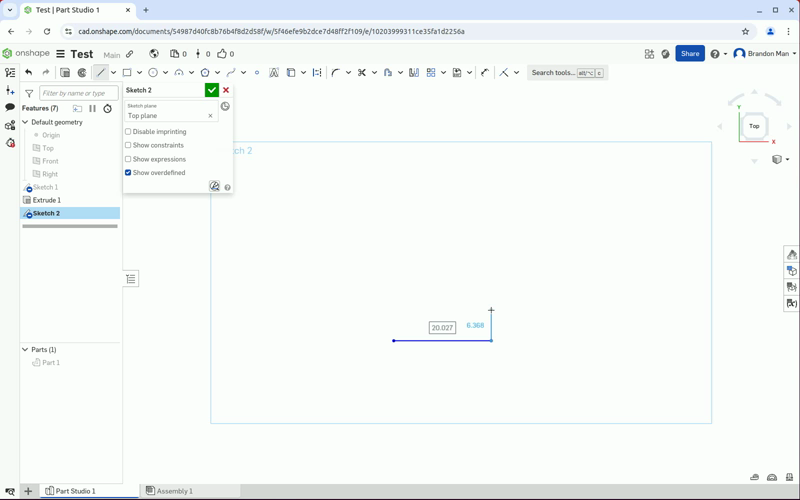
click(491, 309)
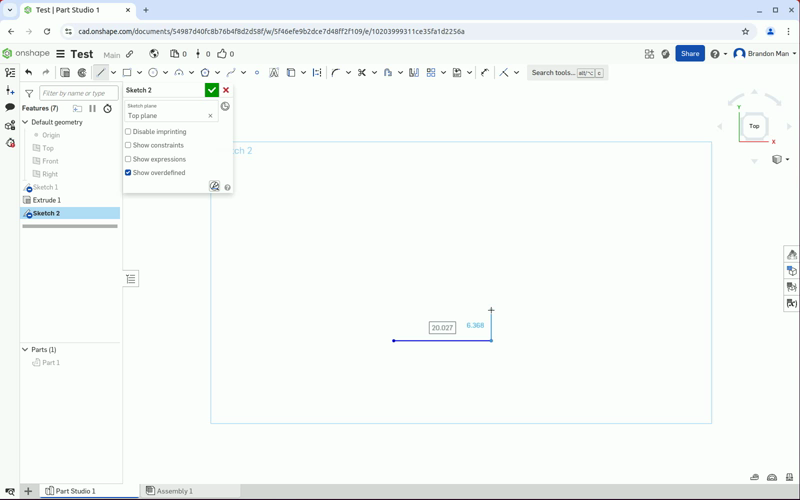
key_up(shift)
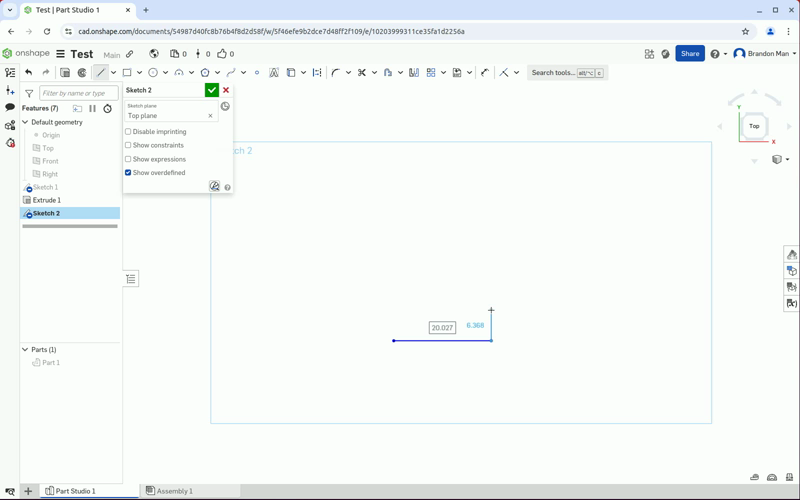
key_down(shift)
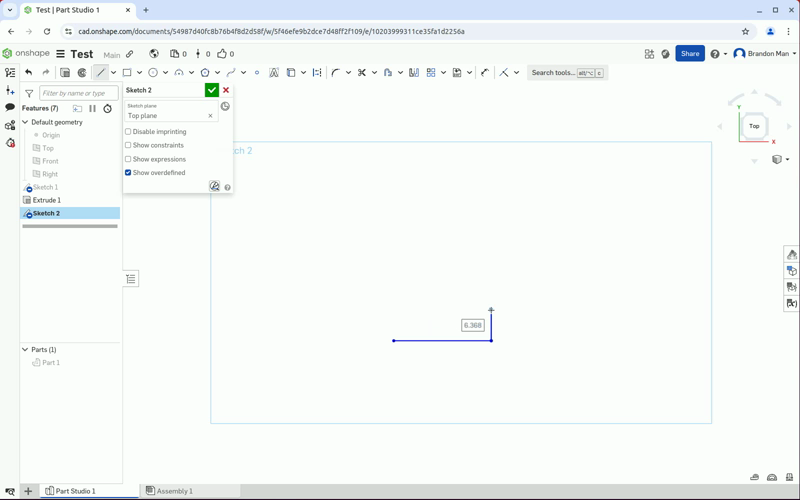
mouse_move(521, 309)
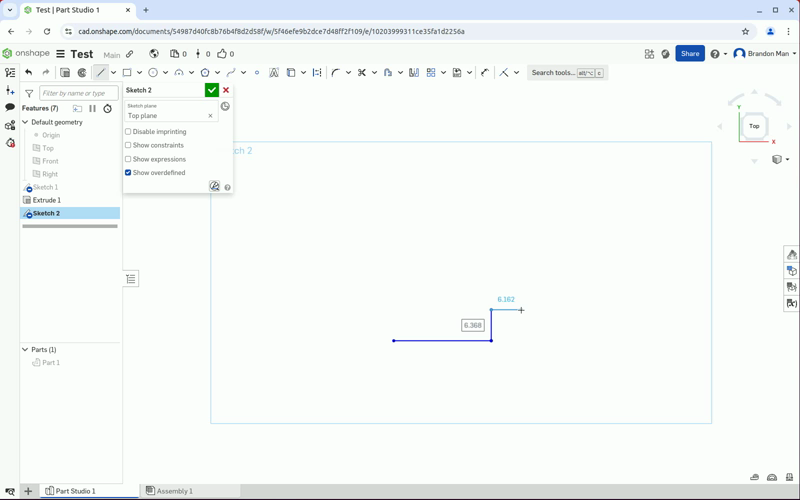
mouse_move(431, 309)
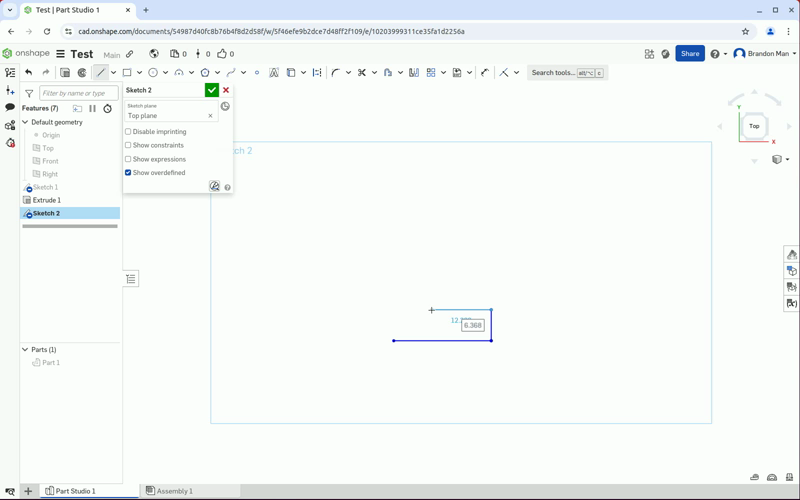
click(431, 309)
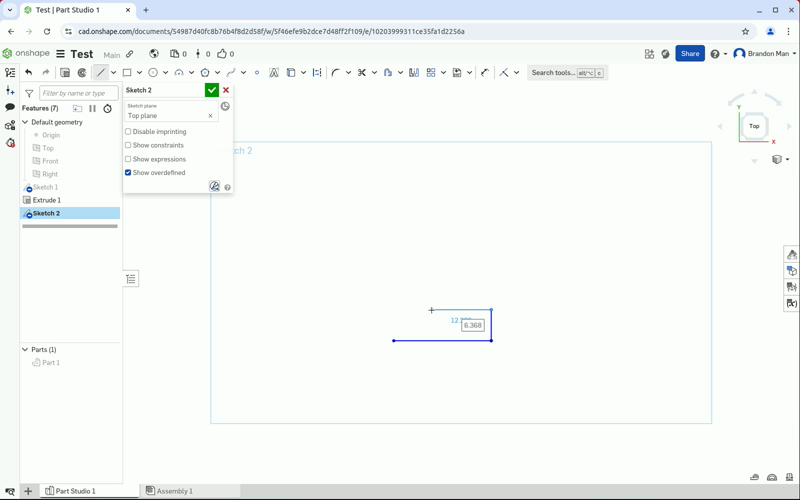
key_up(shift)
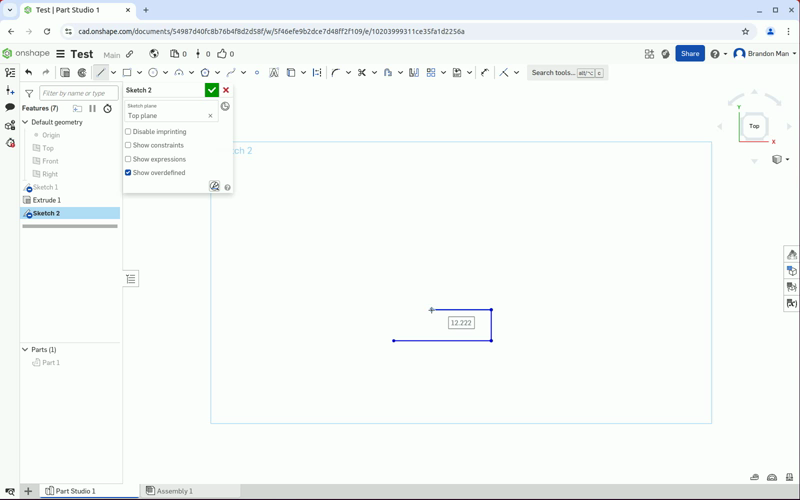
key(esc)
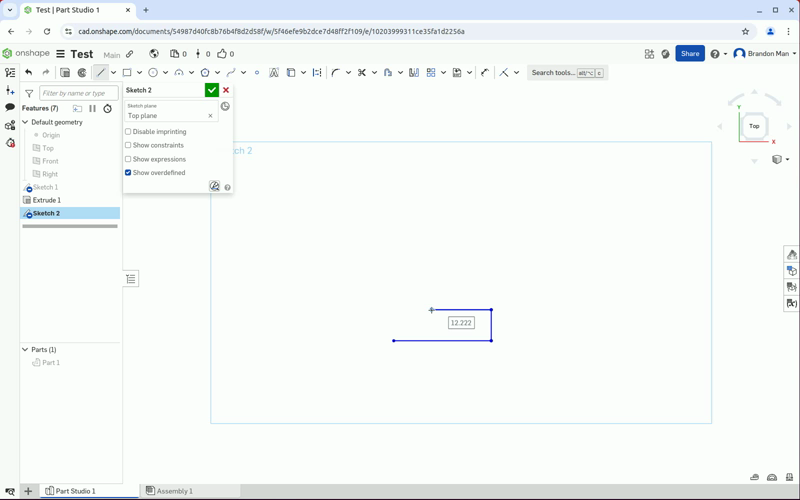
key(a)
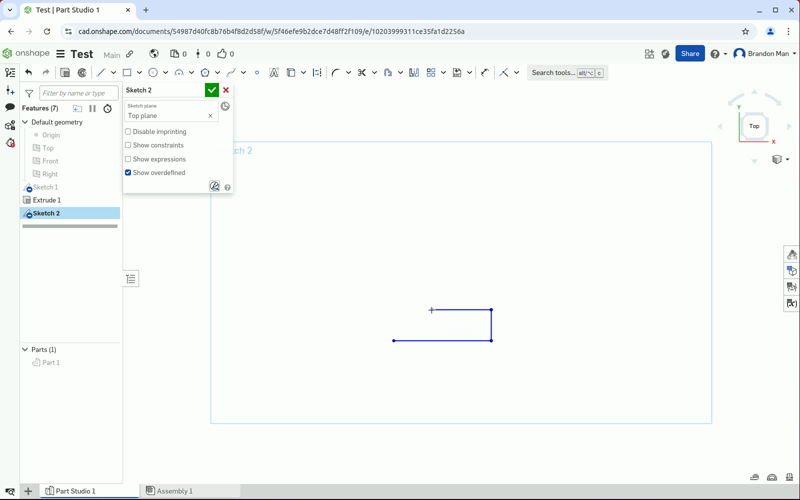
mouse_move(431, 309)
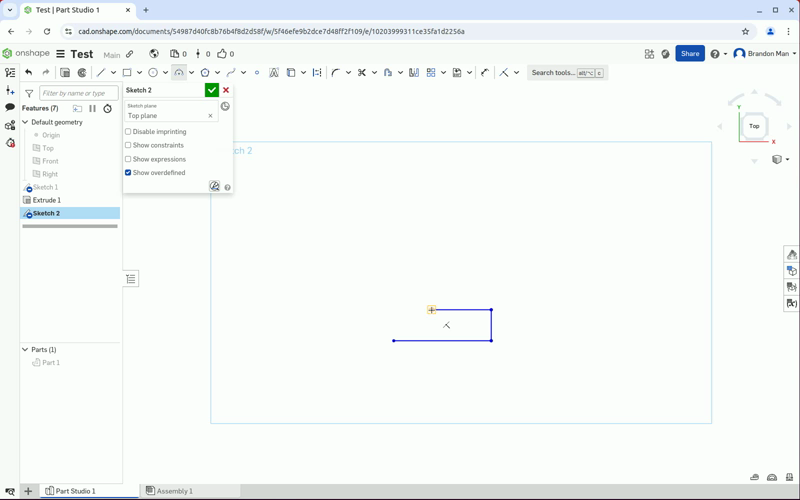
click(431, 309)
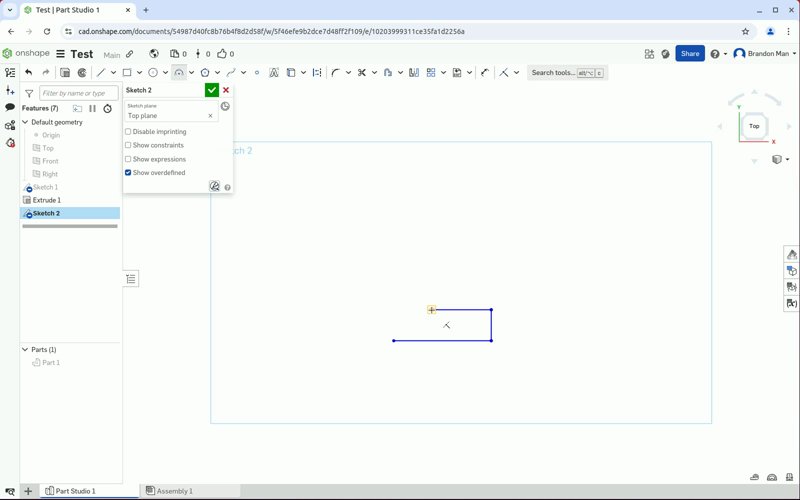
key_down(shift)
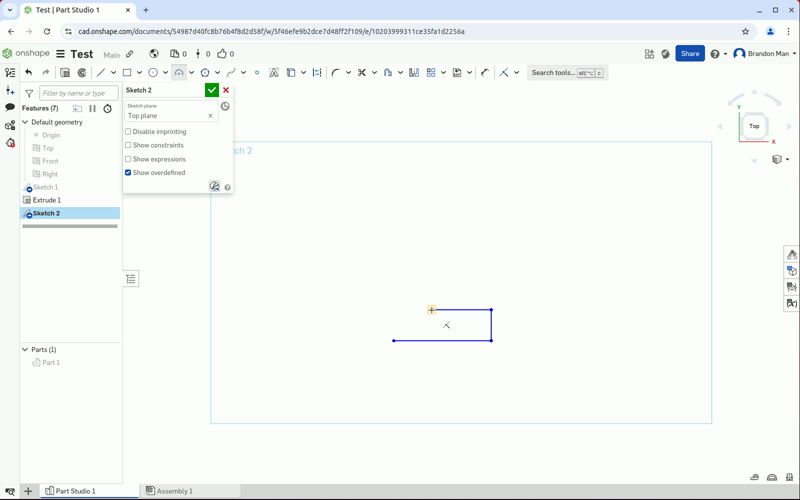
mouse_move(393, 329)
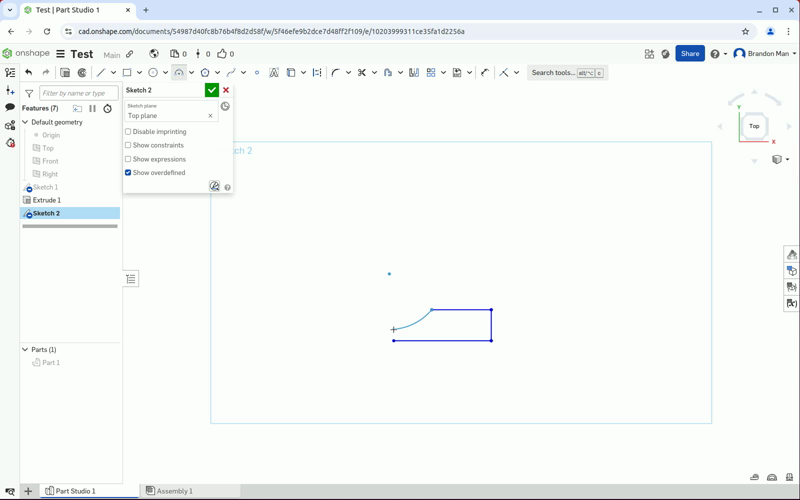
click(393, 329)
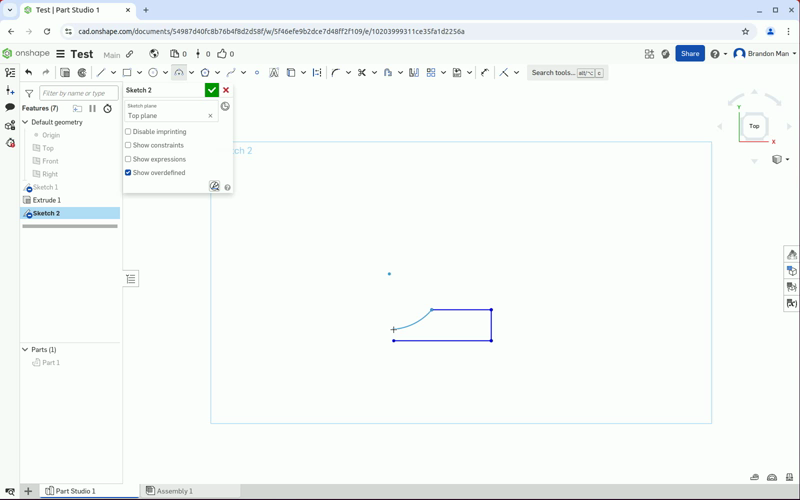
mouse_move(415, 324)
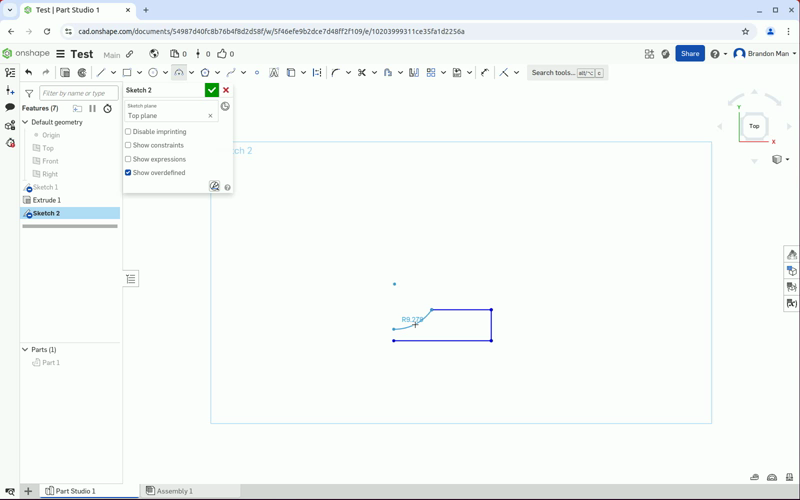
click(415, 324)
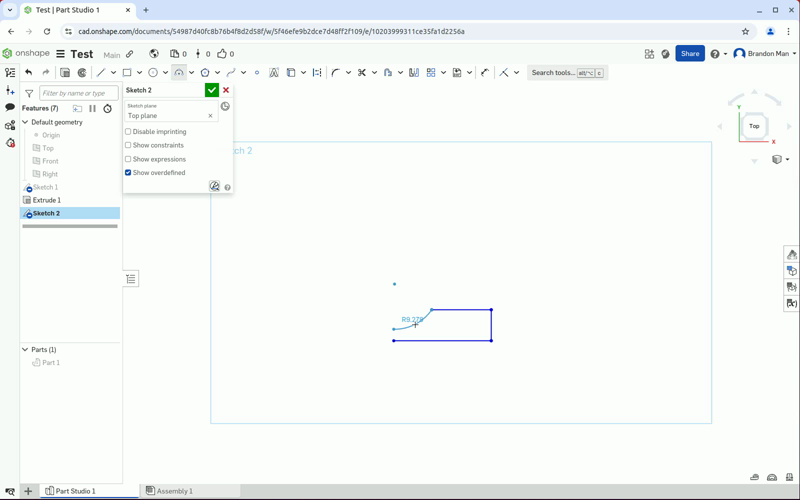
key_up(shift)
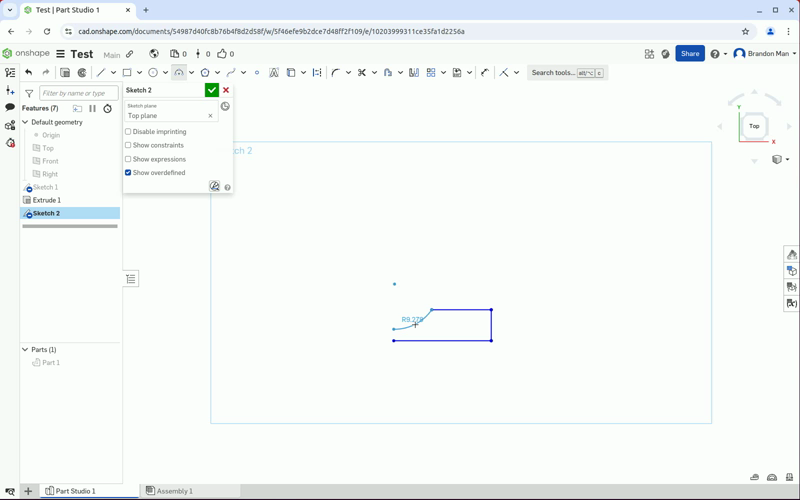
key(esc)
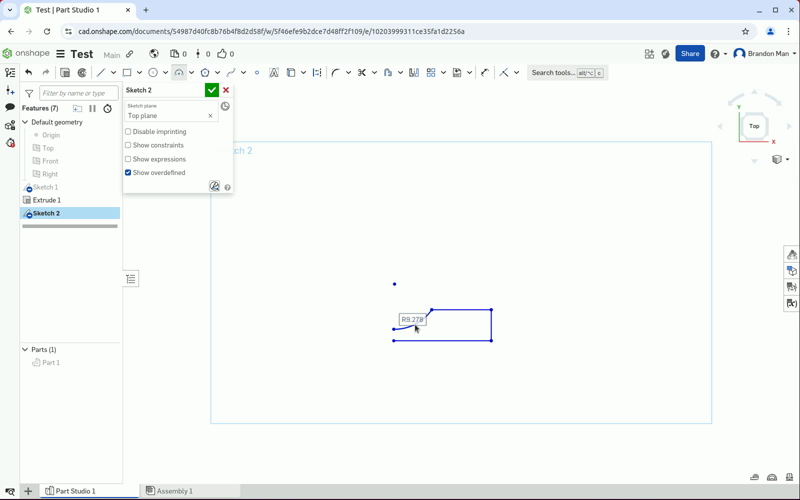
key(l)
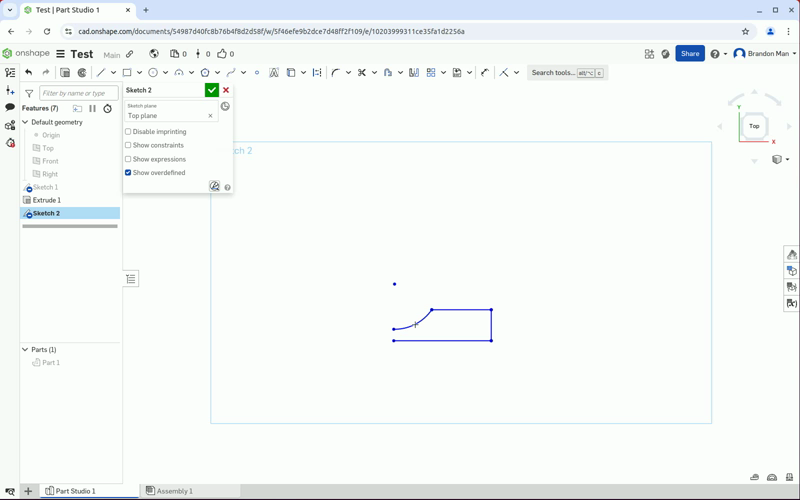
mouse_move(393, 329)
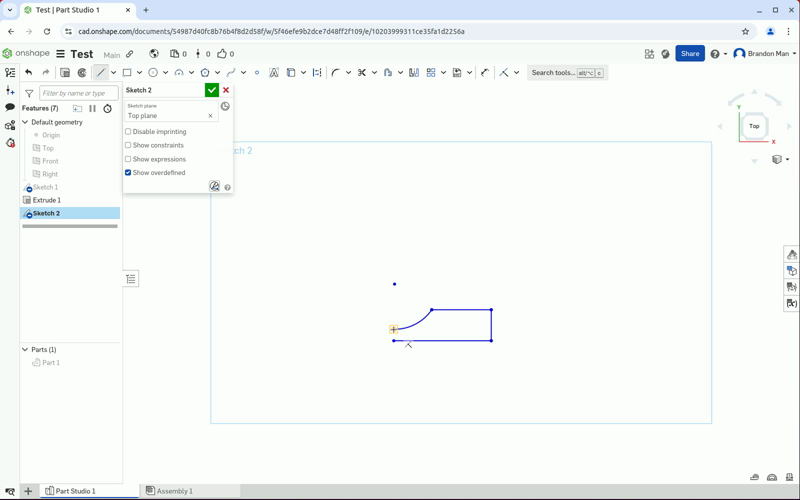
click(393, 329)
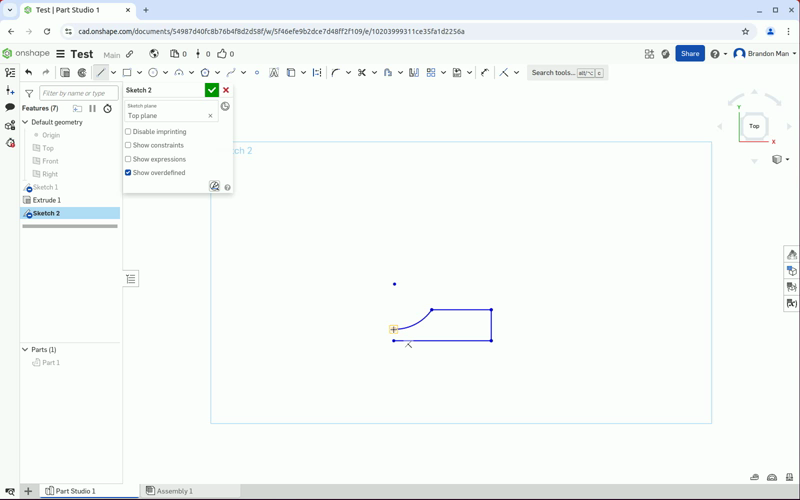
mouse_move(423, 329)
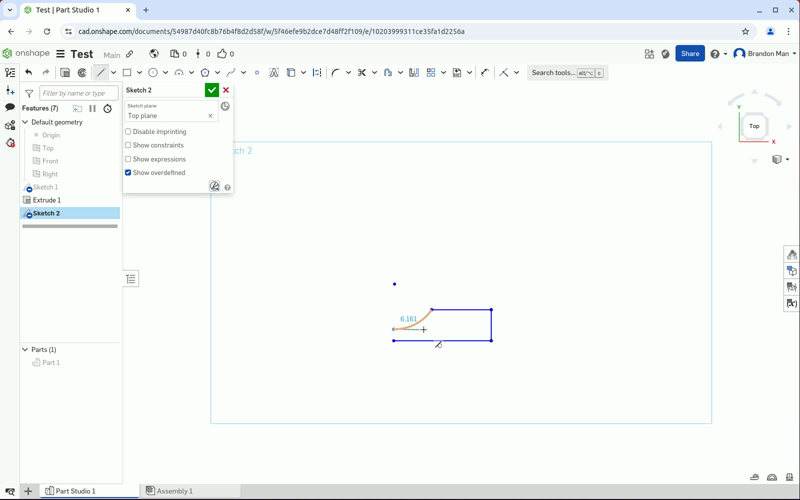
key_down(shift)
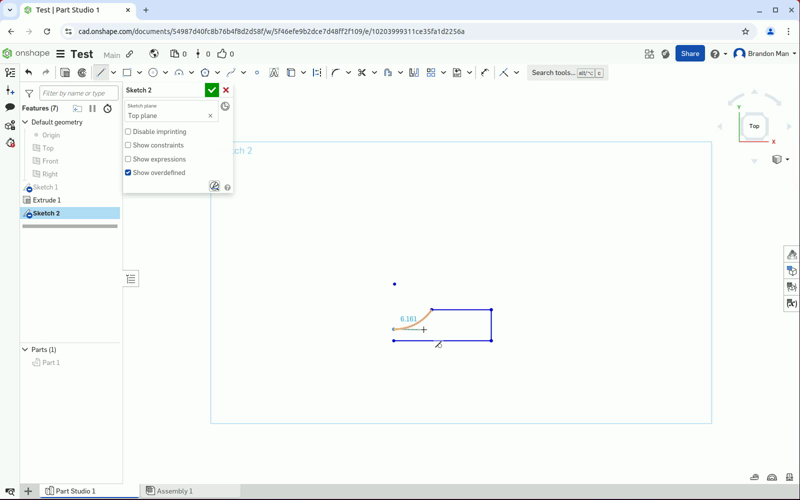
mouse_move(393, 340)
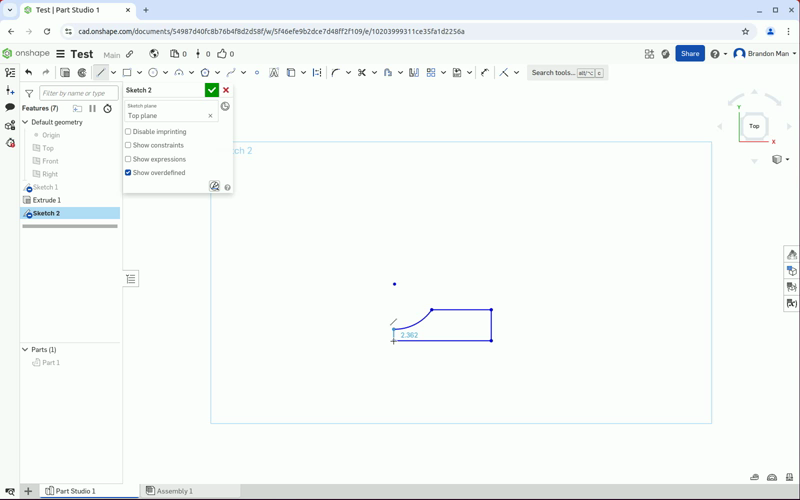
key_up(shift)
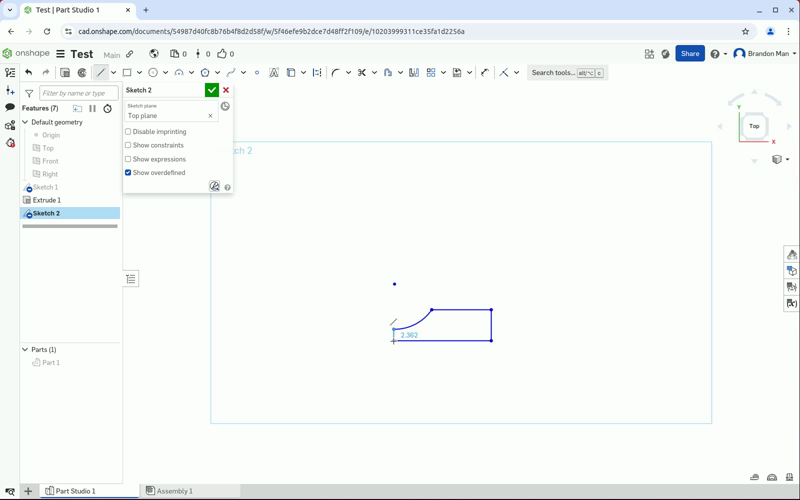
click(393, 340)
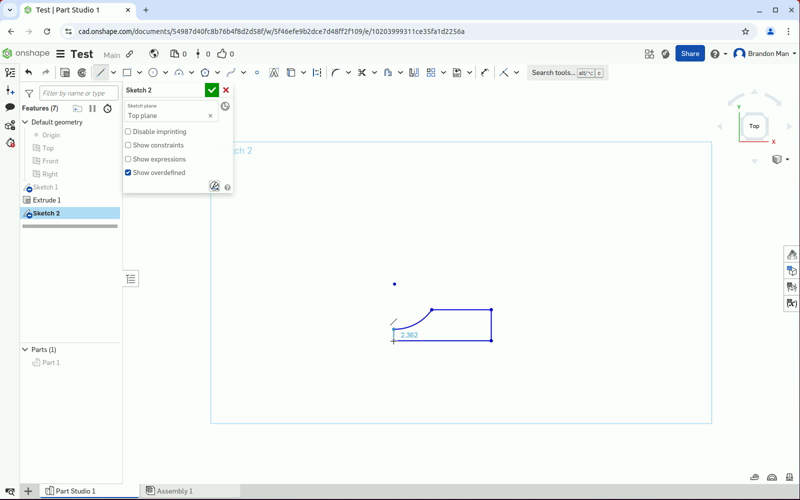
key(esc)
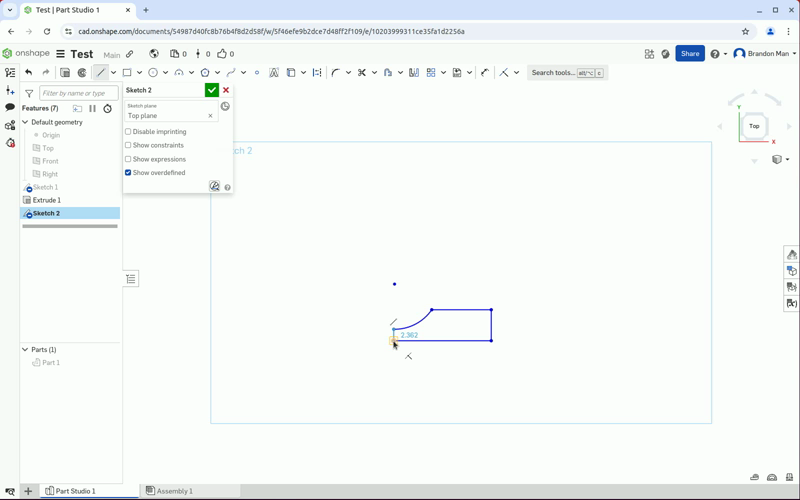
mouse_move(416, 332)
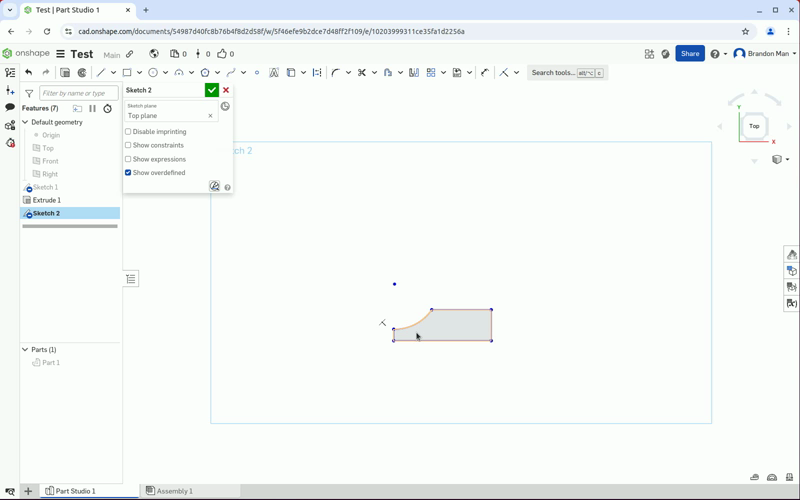
click(416, 332)
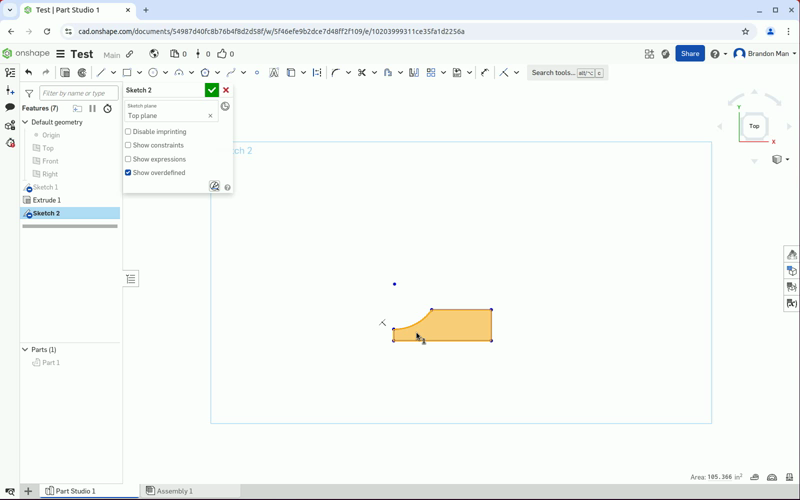
mouse_move(73, 352)
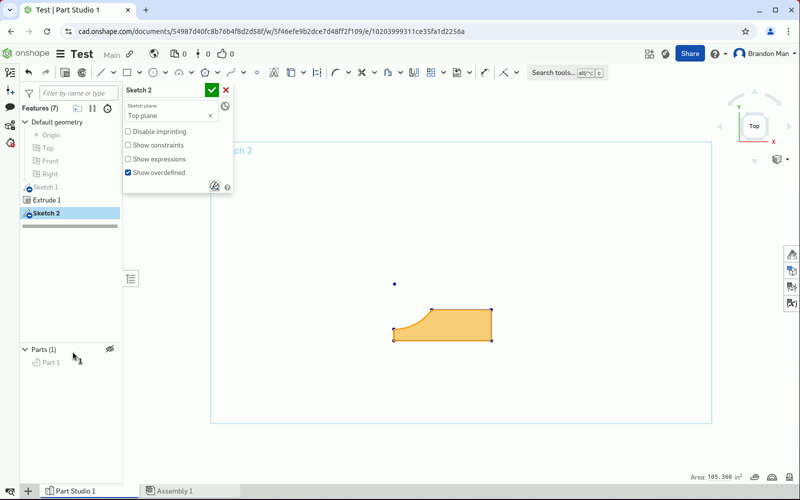
key(shift+y)
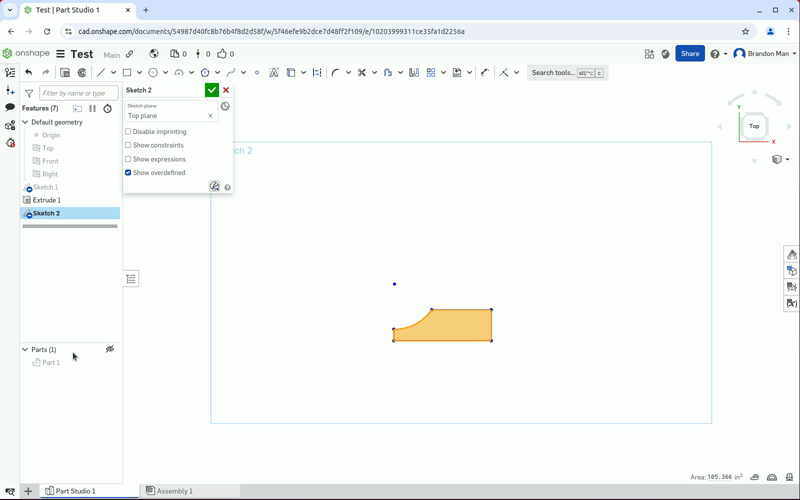
key(shift+e)
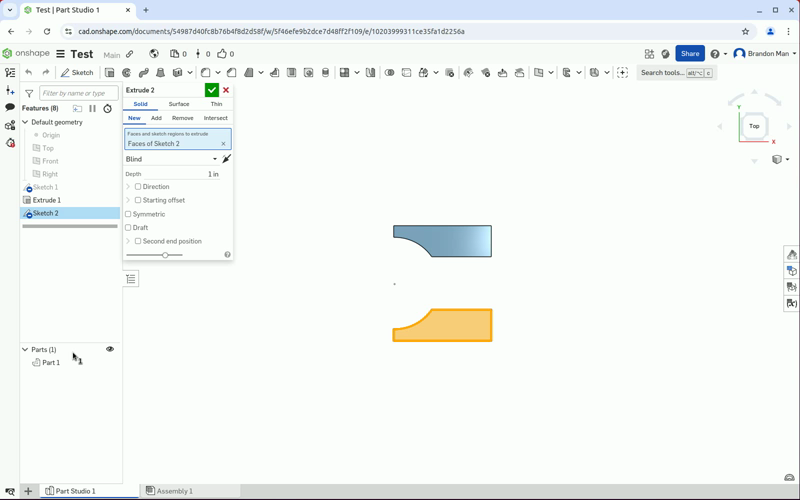
mouse_move(143, 106)
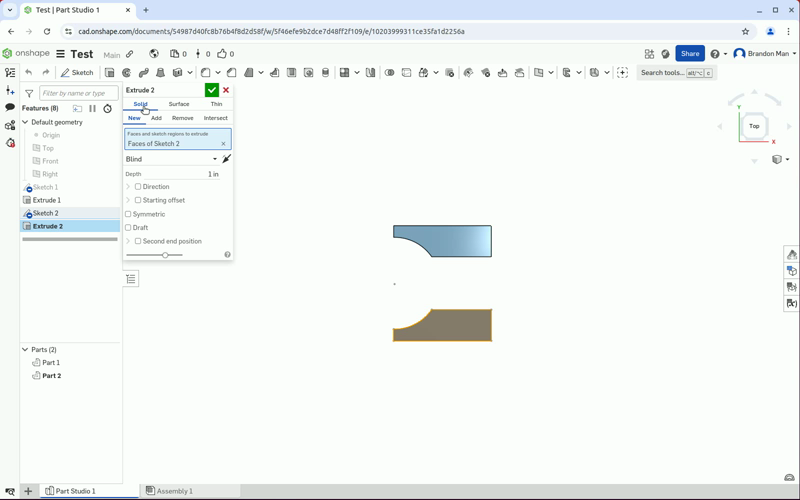
click(143, 106)
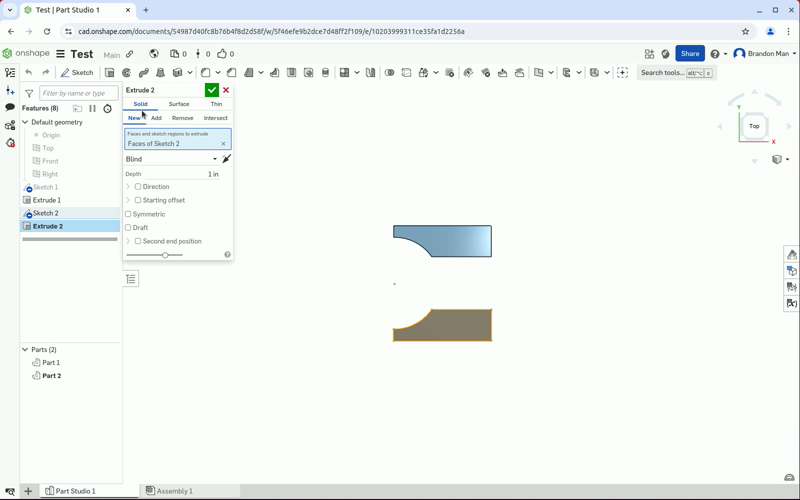
mouse_move(137, 120)
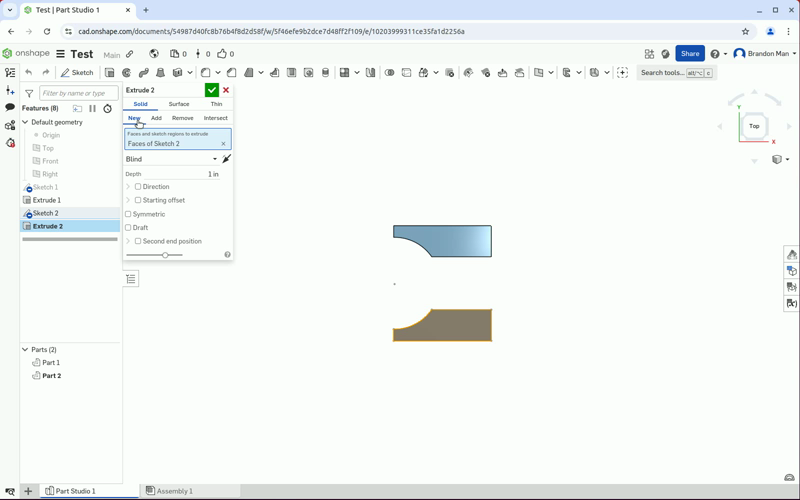
click(137, 120)
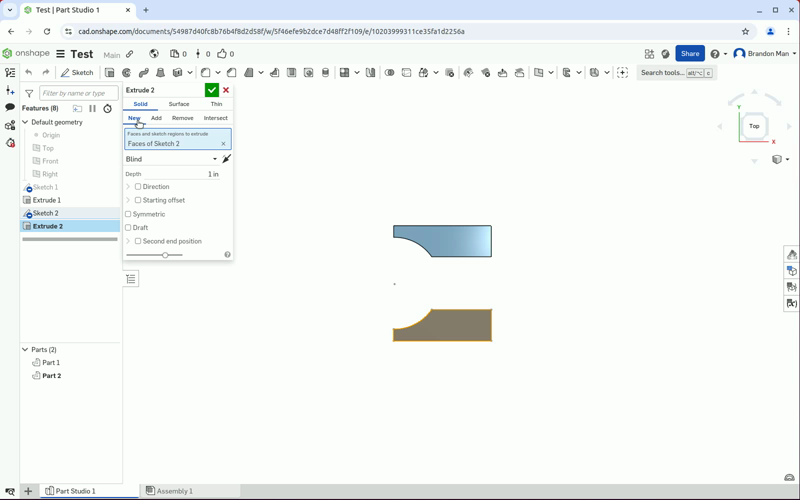
key(tab, 4)
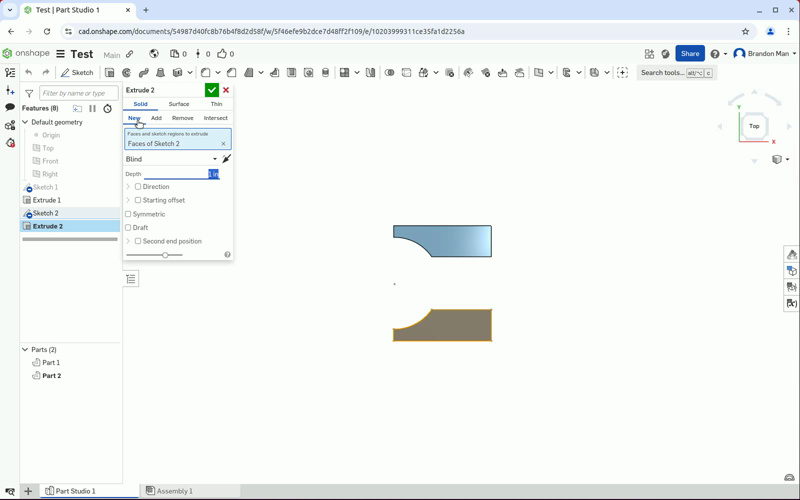
text(7.943)
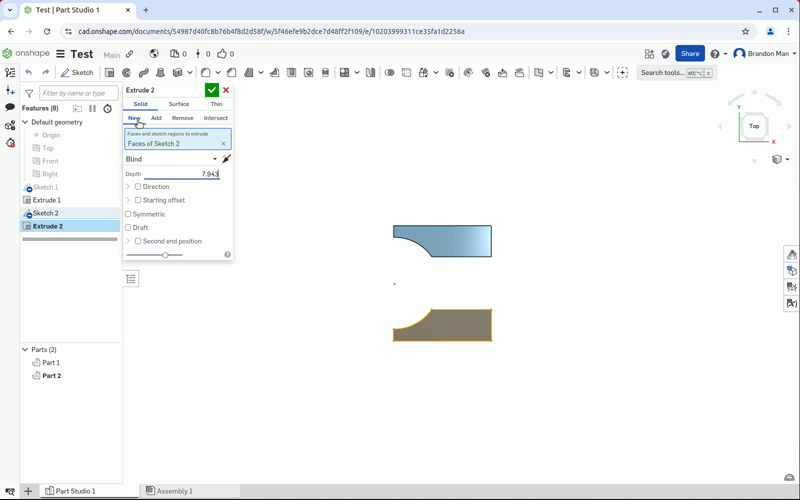
key(enter)
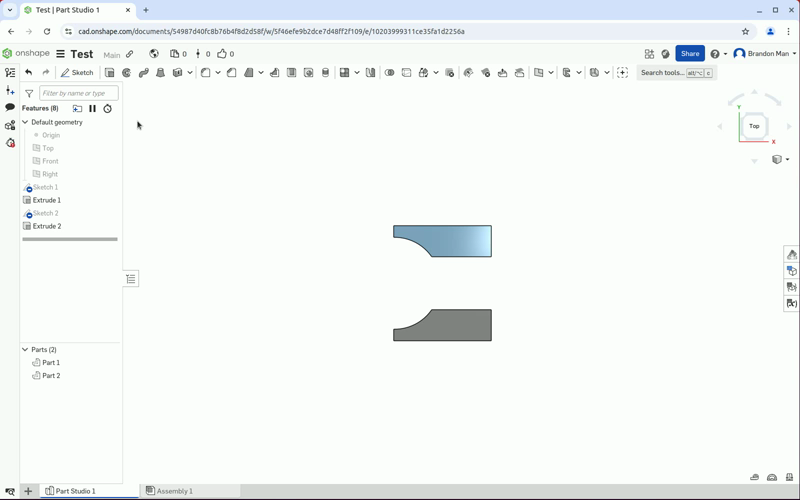
key(shift+h)
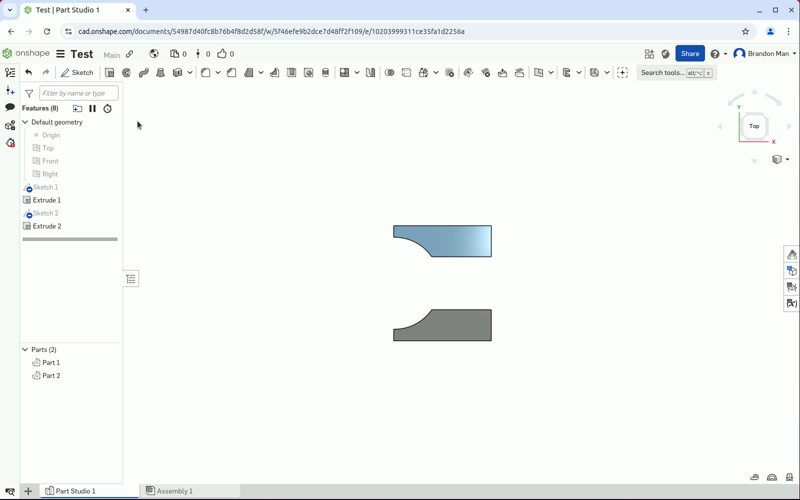
key(shift+h)
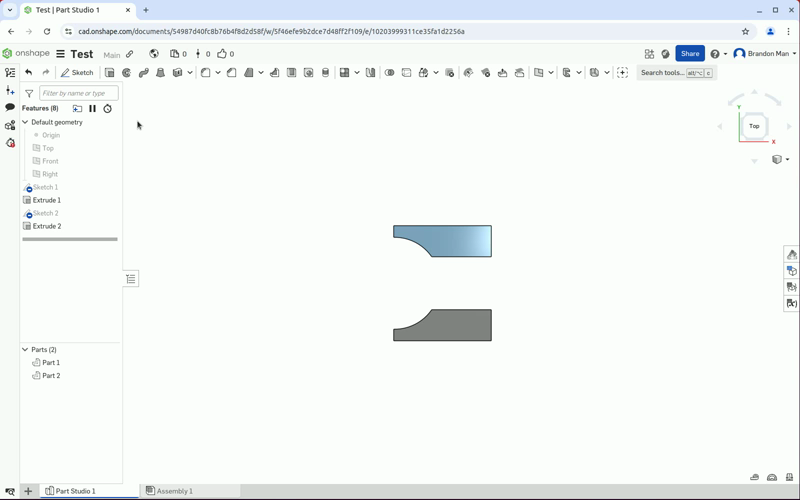
mouse_move(73, 189)
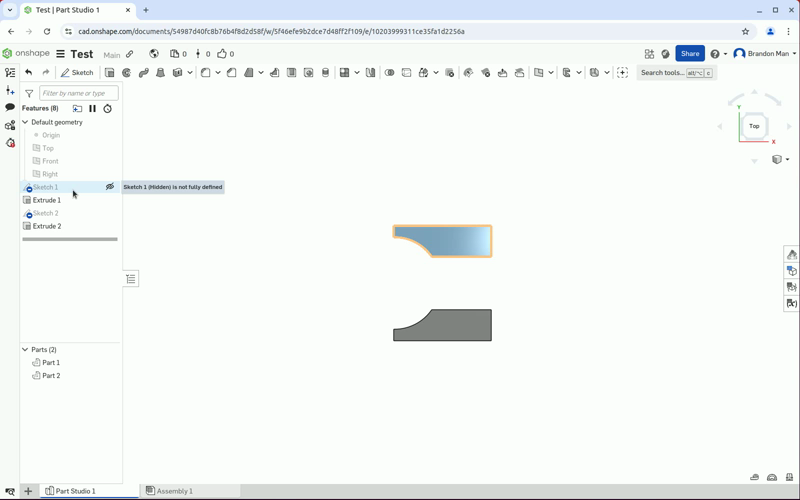
click(73, 189)
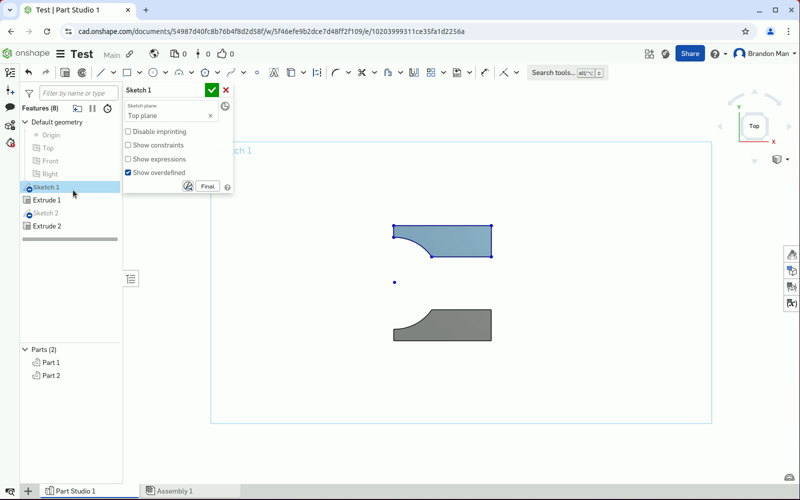
mouse_move(229, 92)
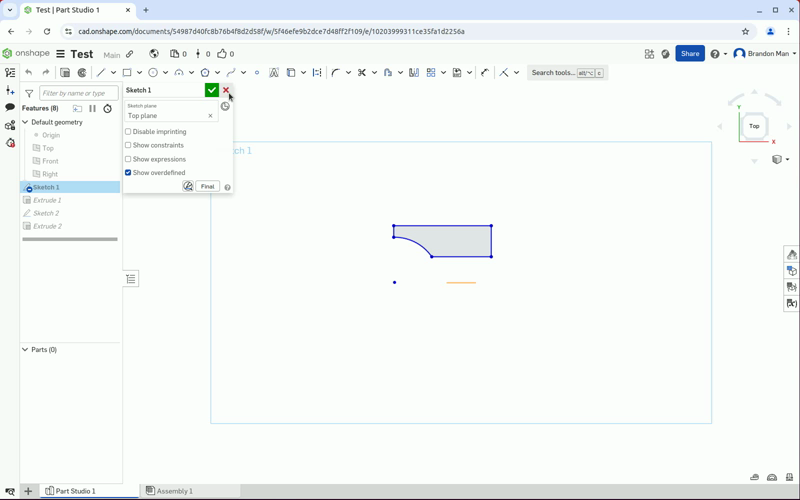
click(229, 92)
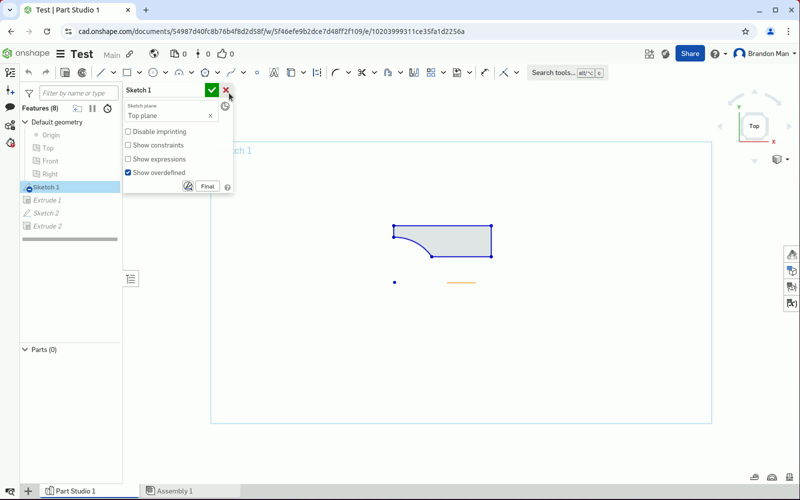
key(shift+s)
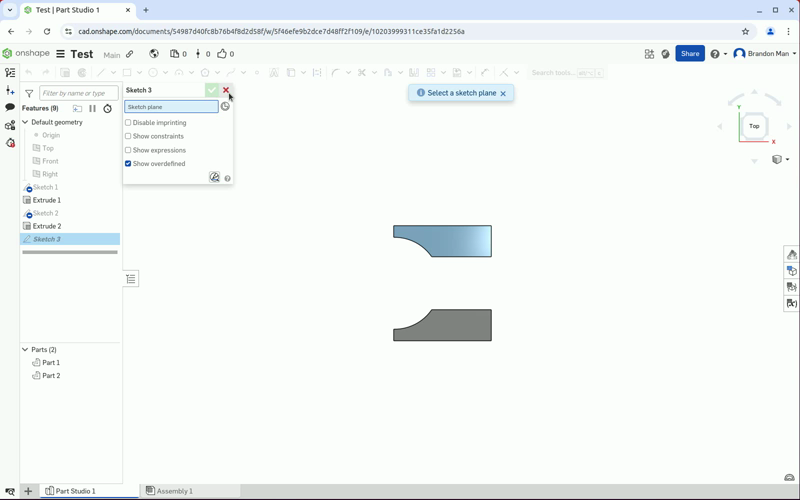
mouse_move(73, 150)
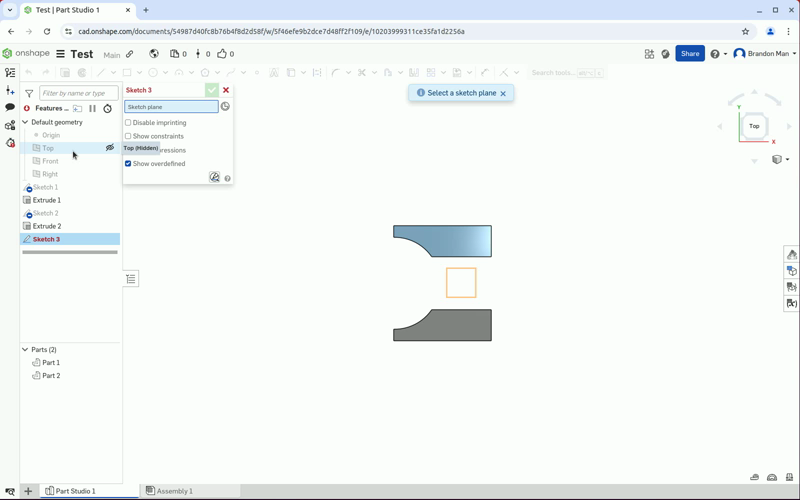
click(73, 150)
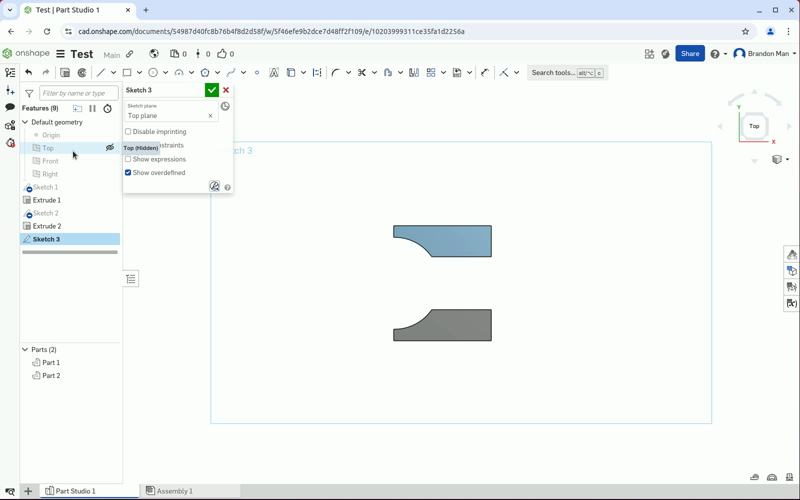
mouse_move(73, 352)
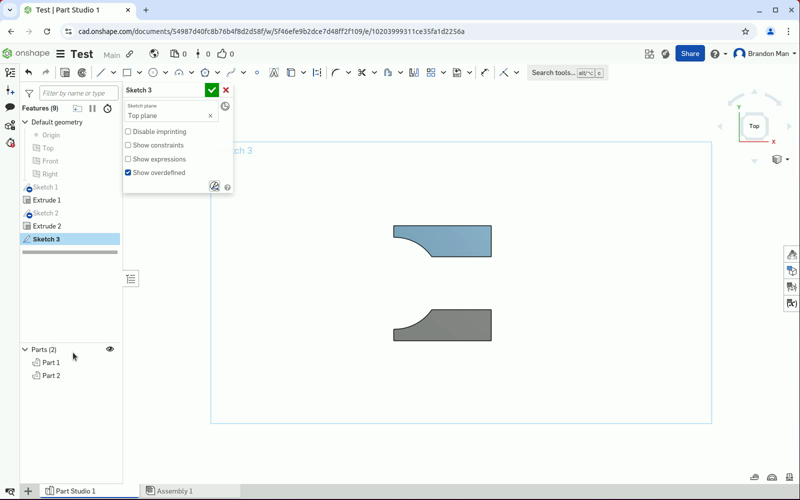
key(y)
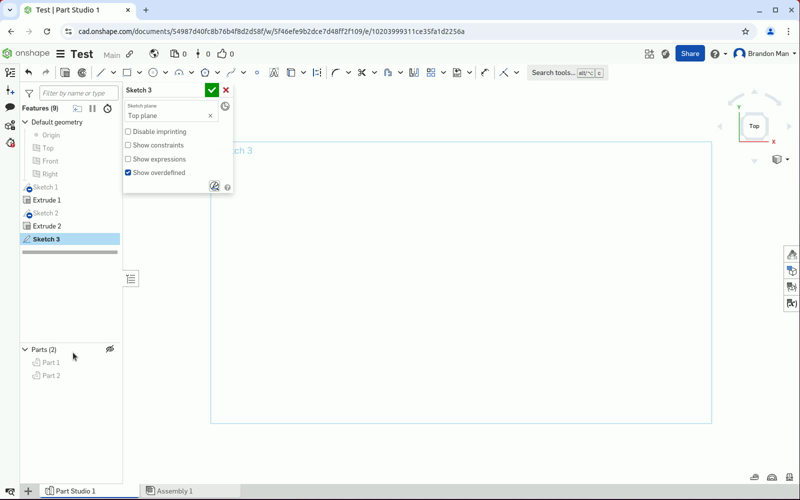
key(l)
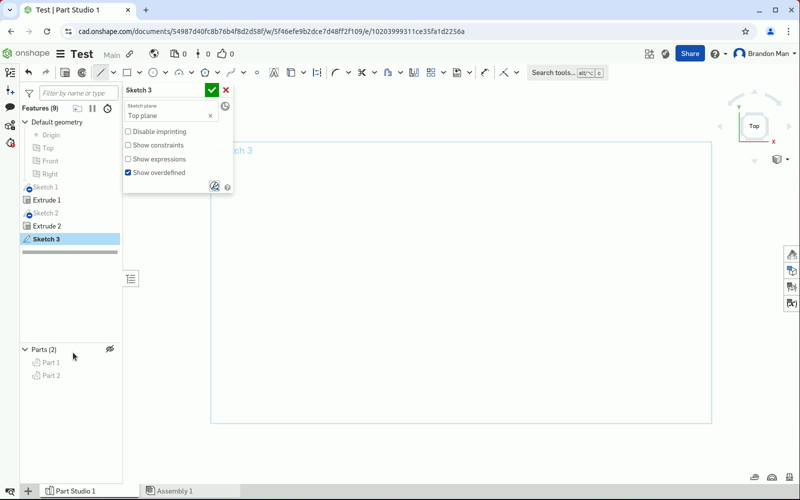
key_down(shift)
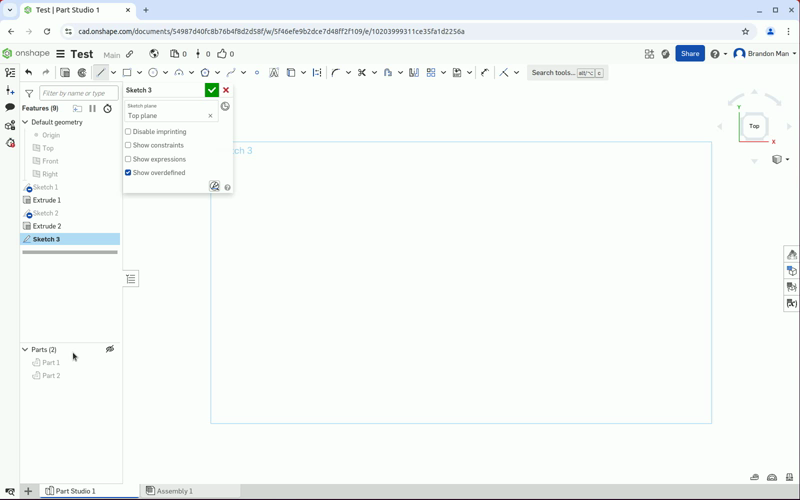
mouse_move(491, 340)
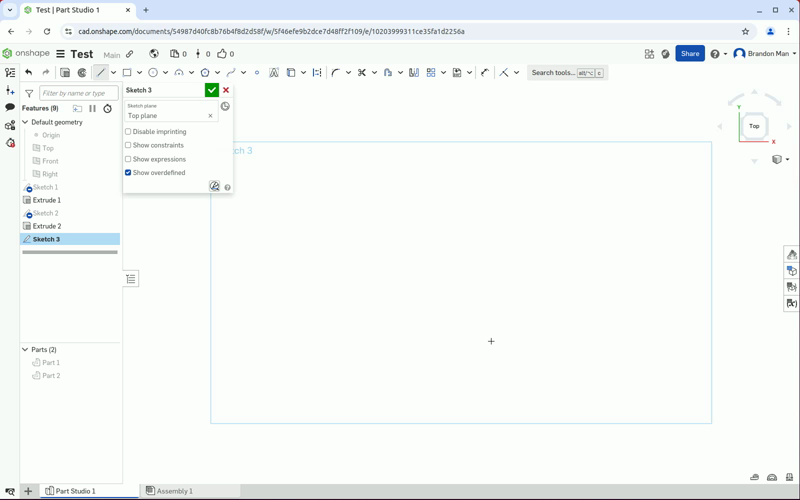
click(491, 340)
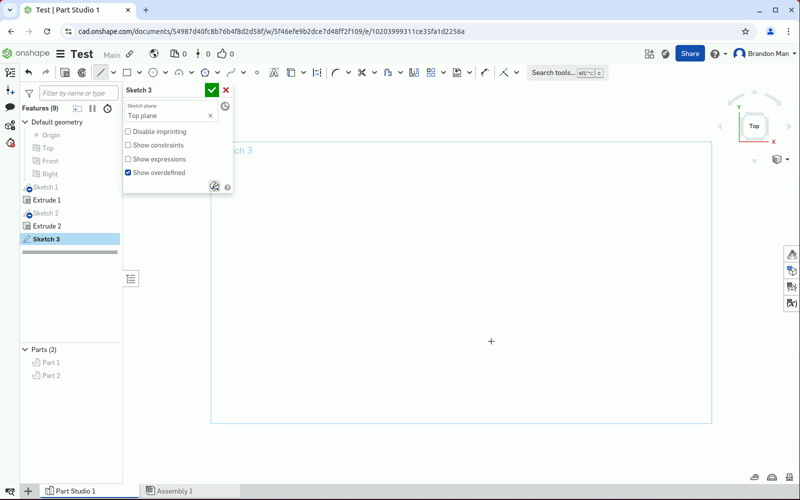
key_up(shift)
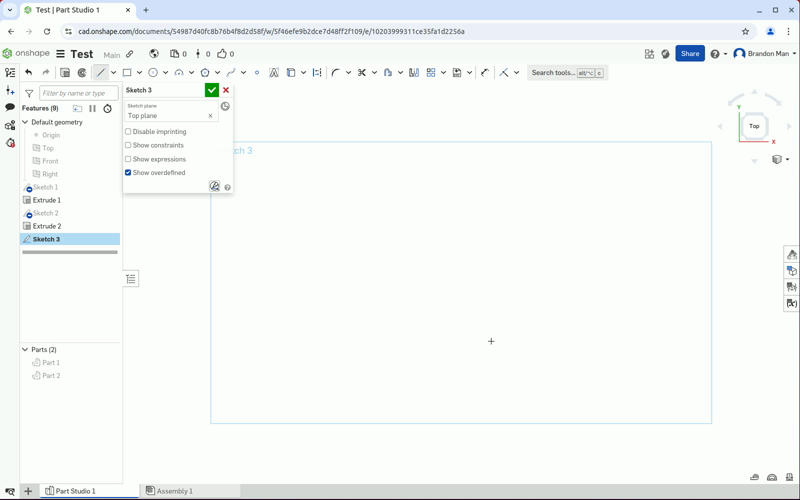
key_down(shift)
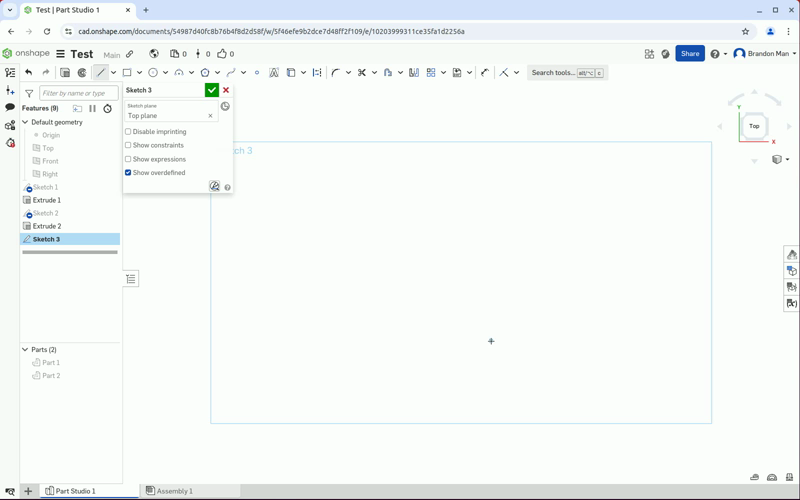
mouse_move(521, 340)
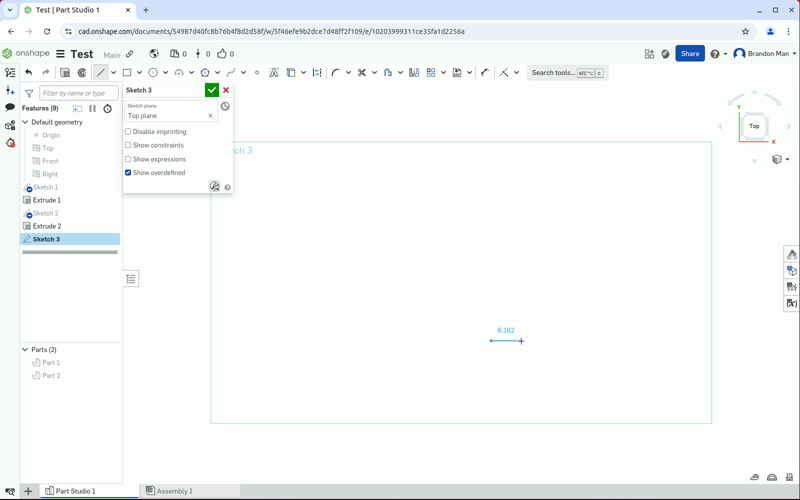
mouse_move(527, 340)
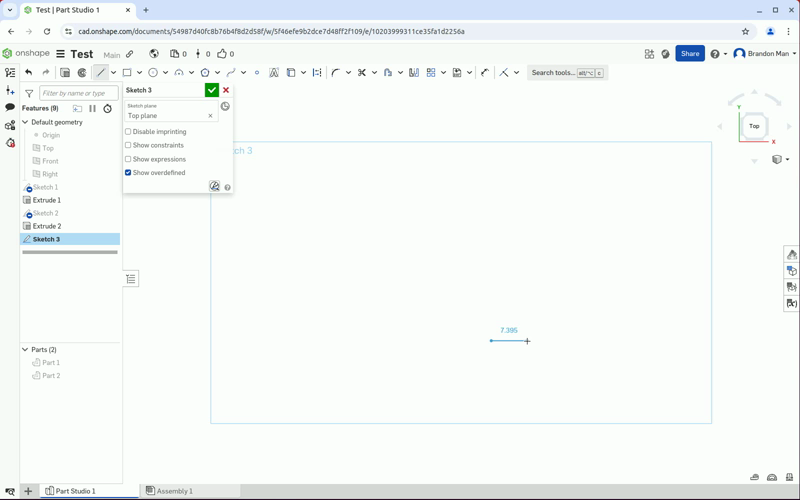
click(527, 340)
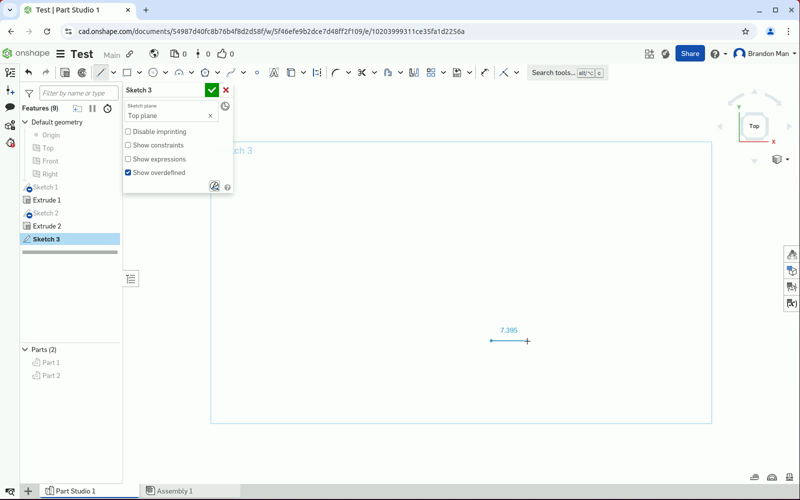
key_up(shift)
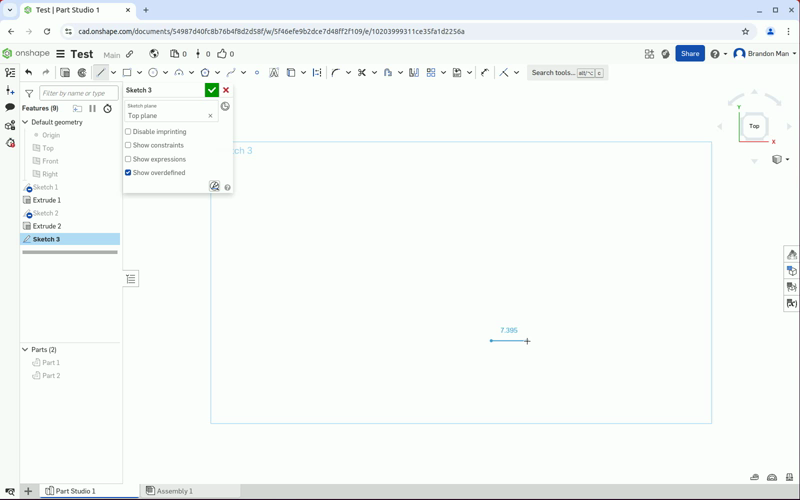
key_down(shift)
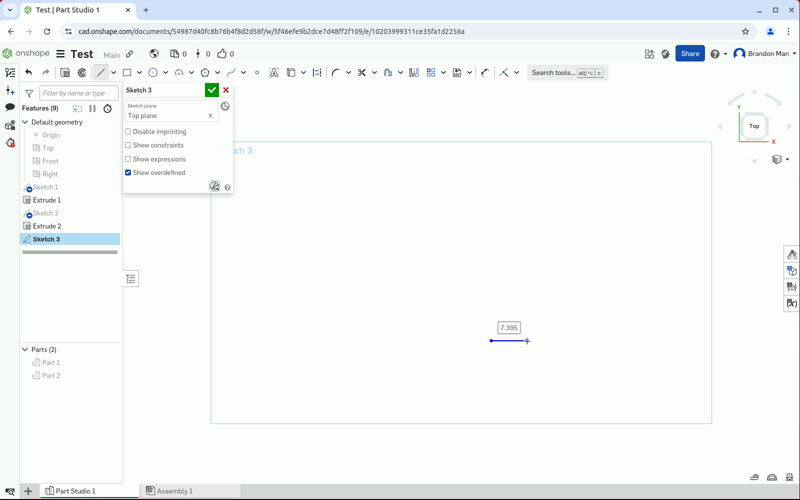
mouse_move(527, 226)
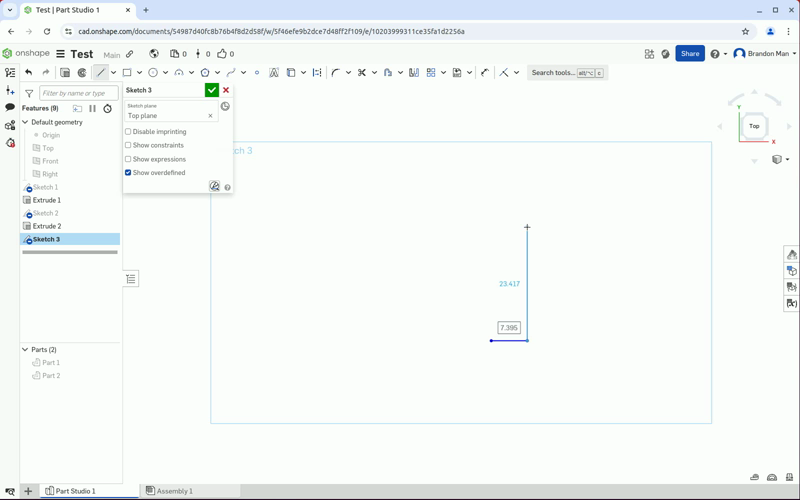
click(527, 226)
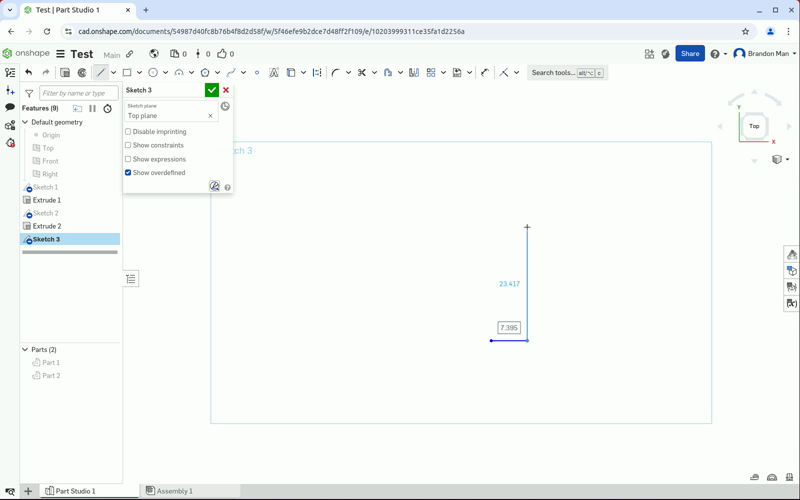
key_up(shift)
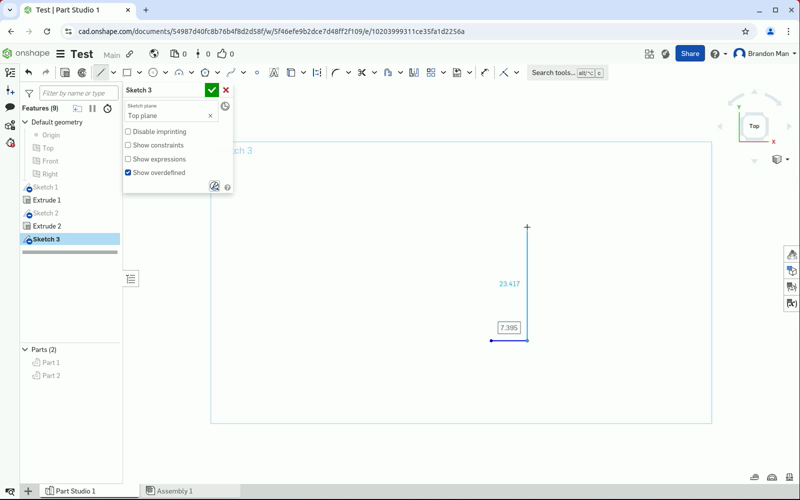
key_down(shift)
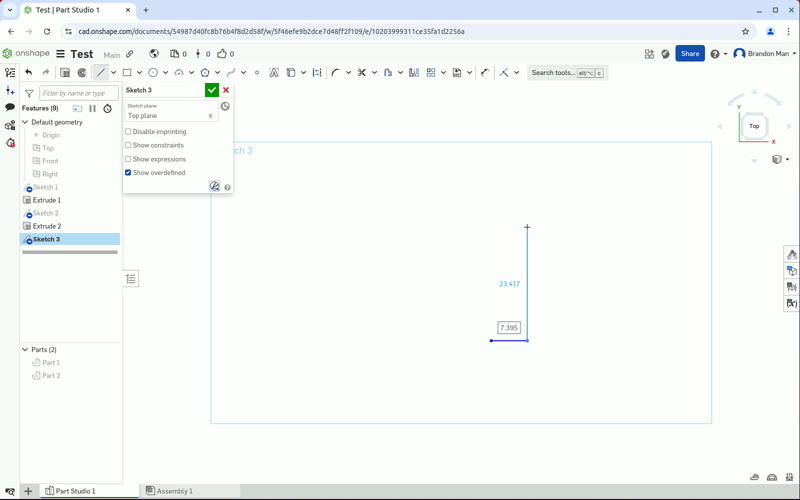
mouse_move(557, 226)
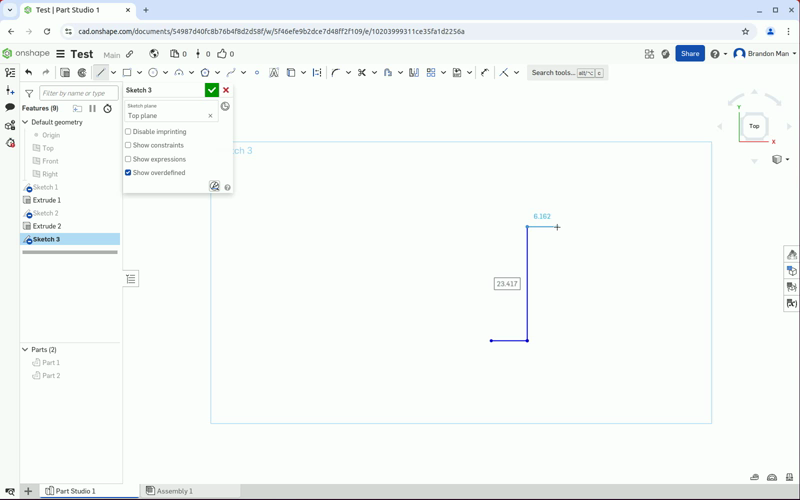
mouse_move(491, 226)
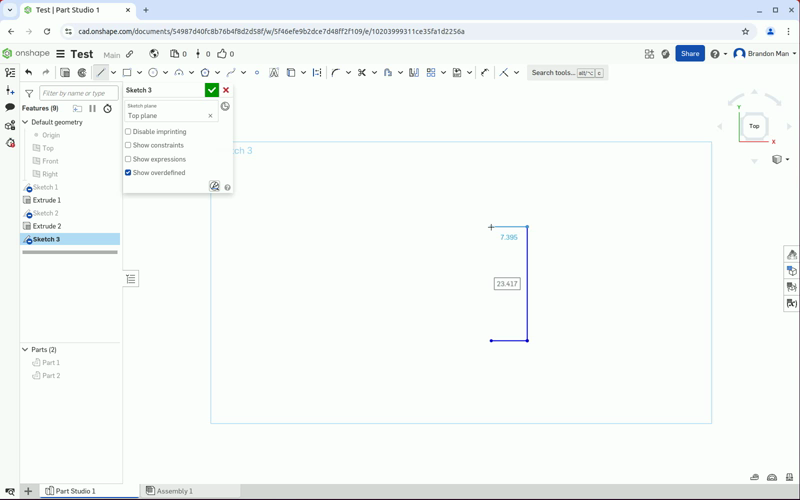
click(491, 226)
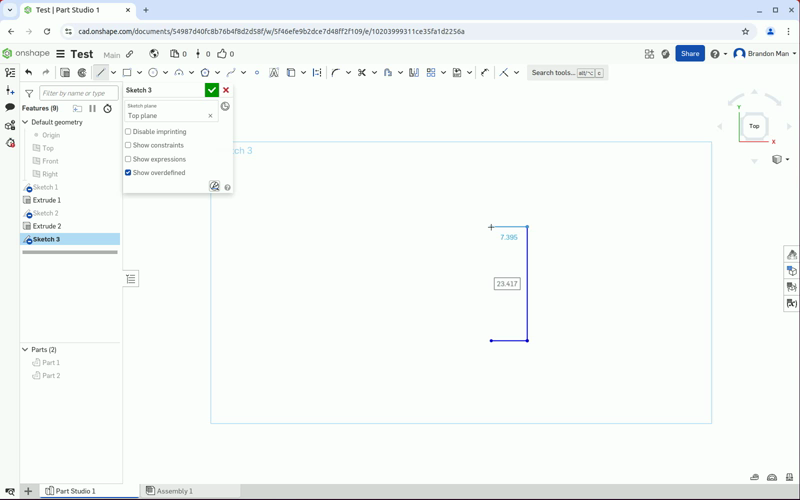
key_up(shift)
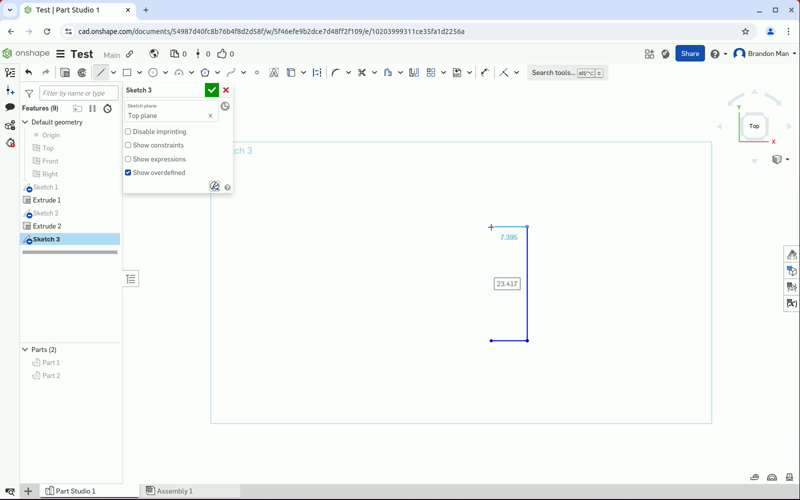
key_down(shift)
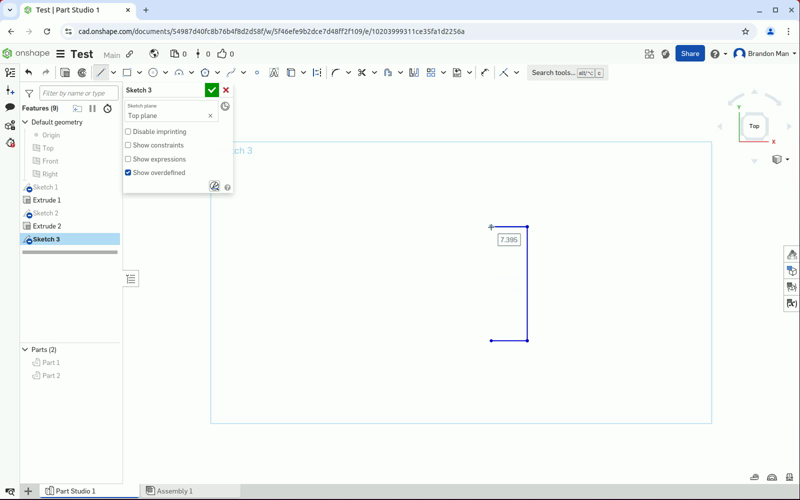
mouse_move(521, 226)
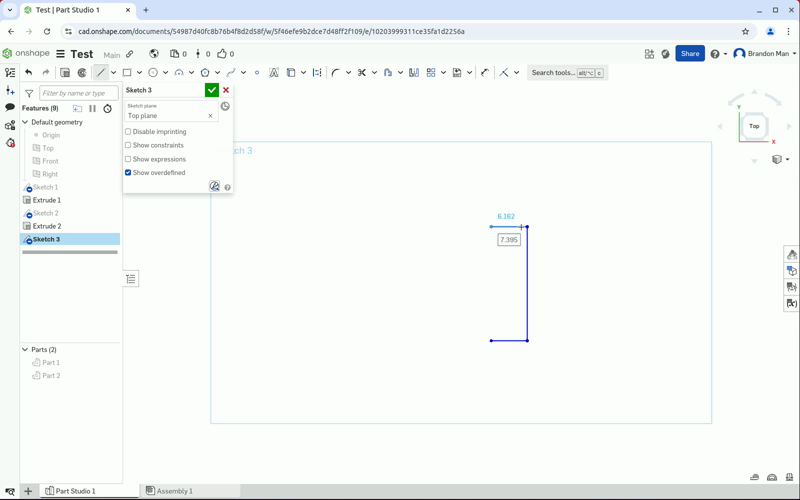
mouse_move(491, 256)
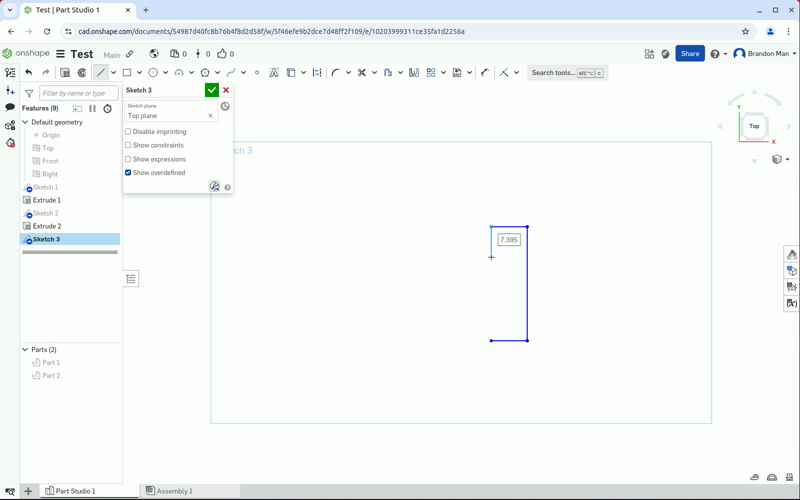
click(491, 256)
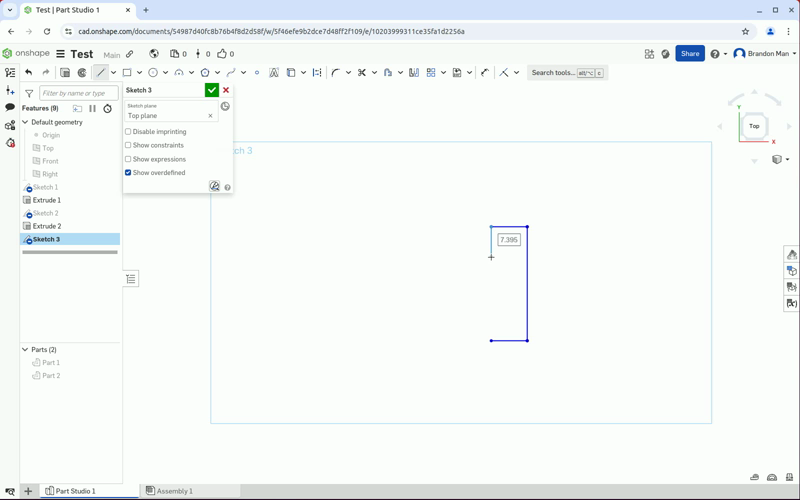
key_up(shift)
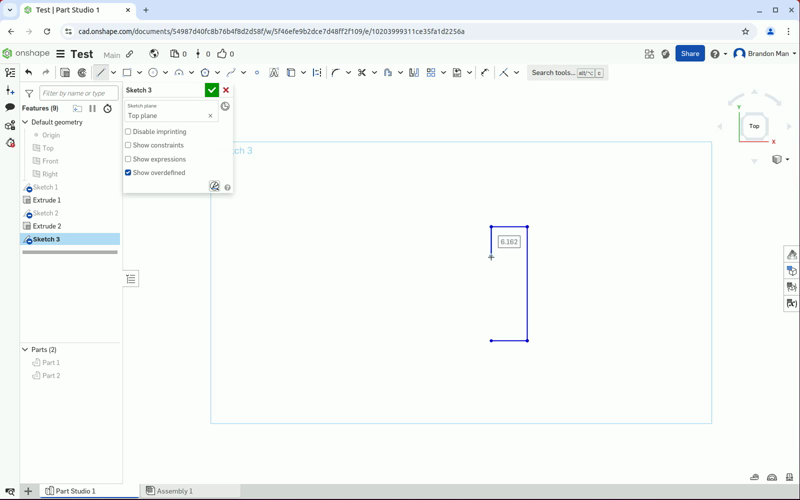
key(esc)
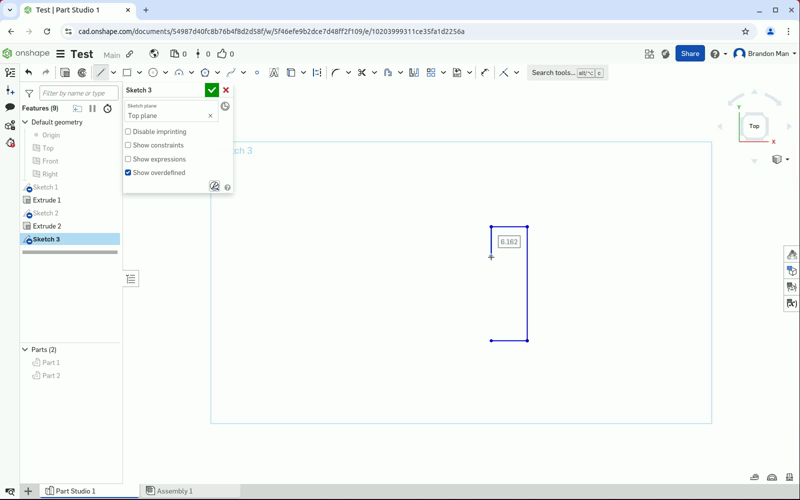
key(a)
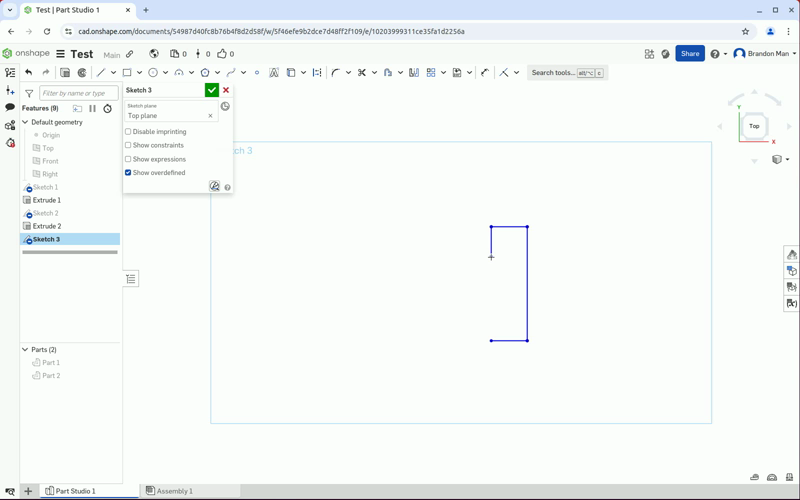
mouse_move(491, 256)
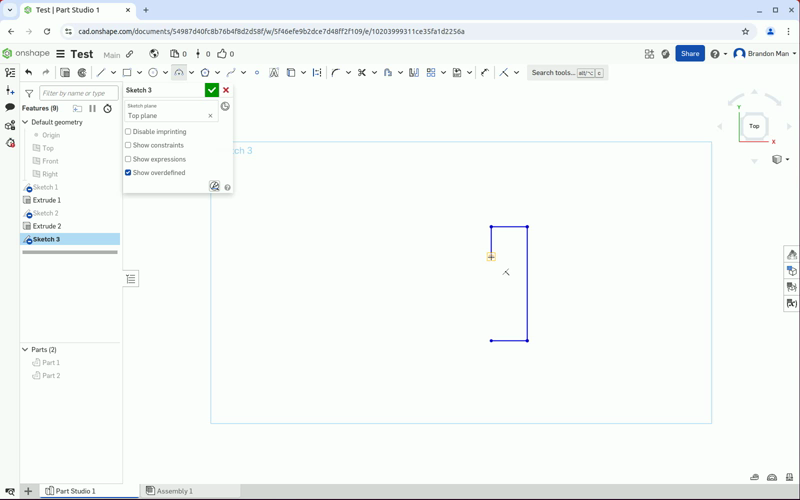
click(491, 256)
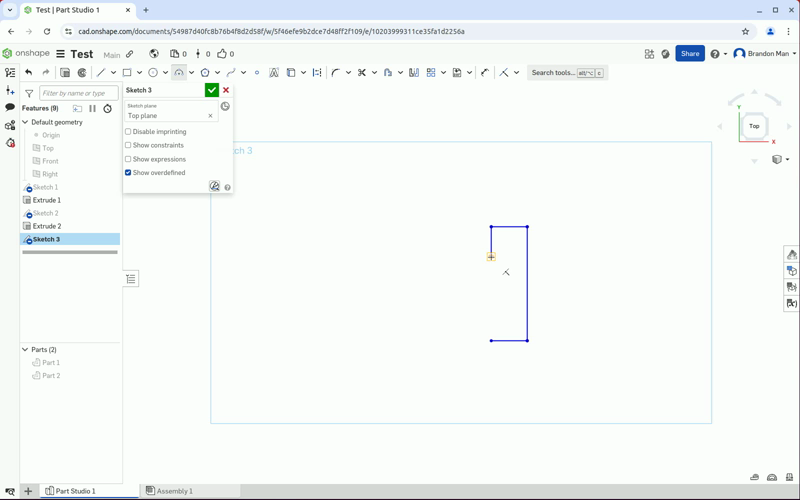
key_down(shift)
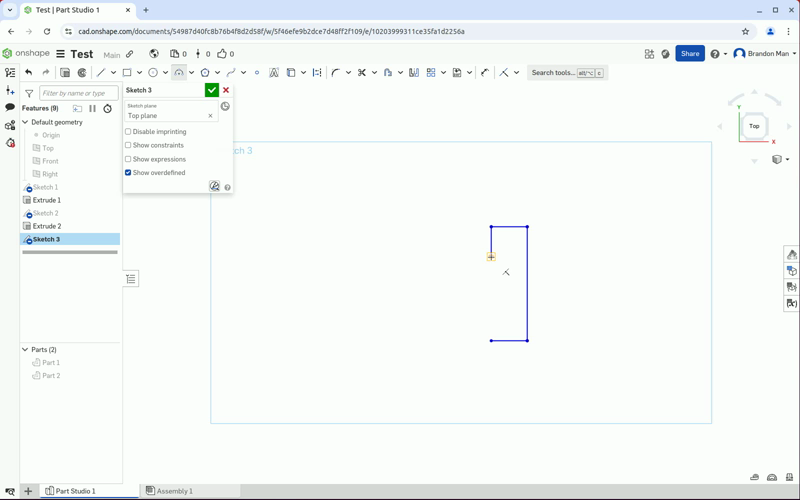
mouse_move(491, 310)
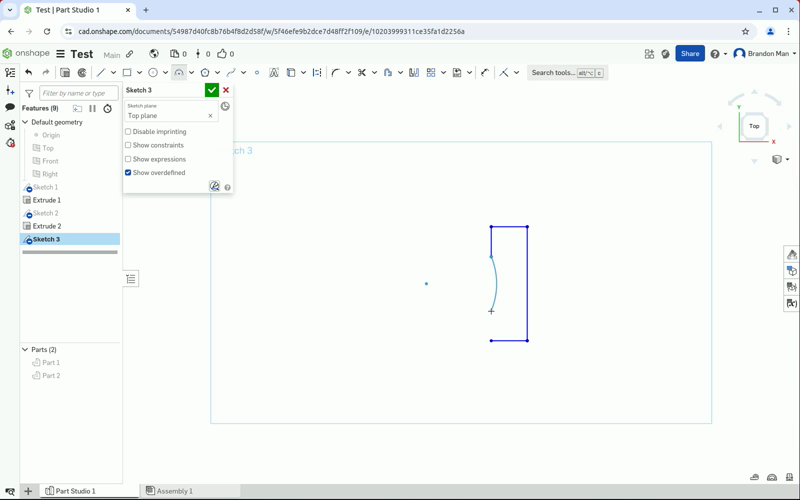
click(491, 310)
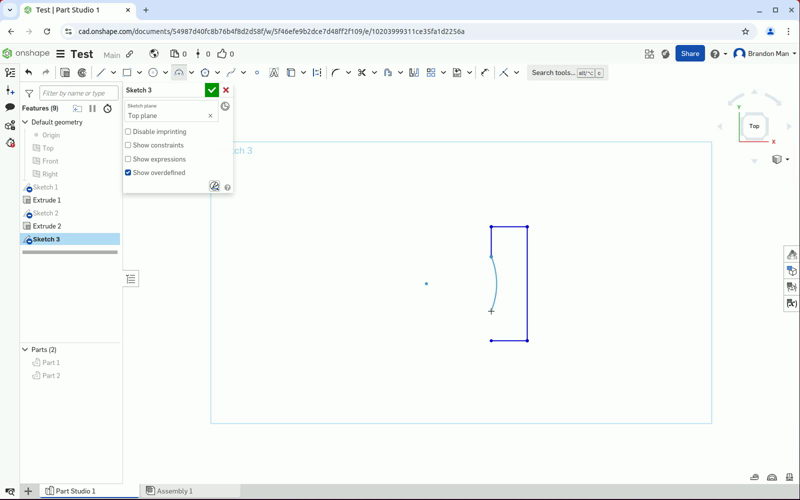
mouse_move(518, 283)
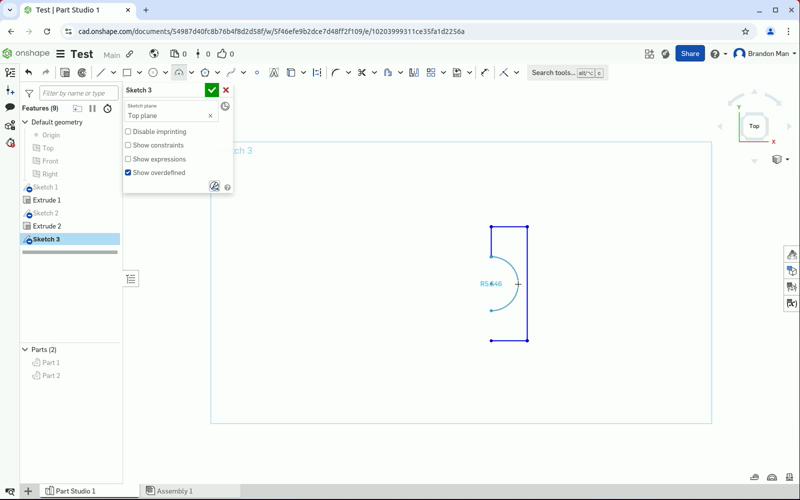
click(518, 283)
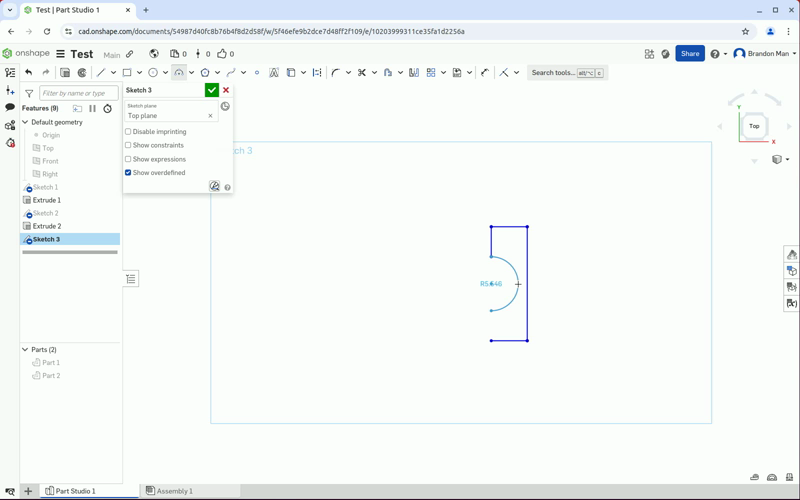
key_up(shift)
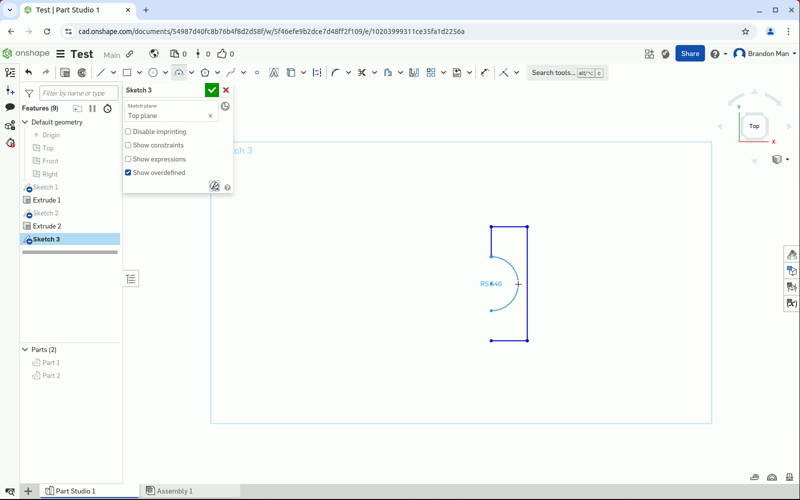
key(esc)
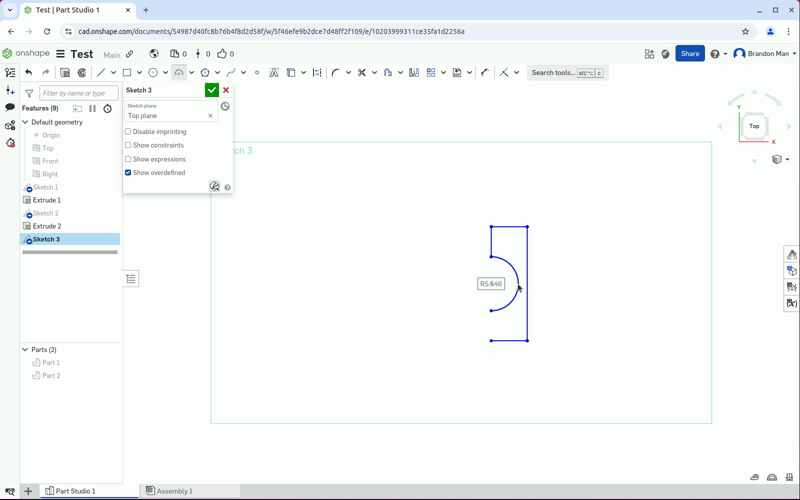
key(l)
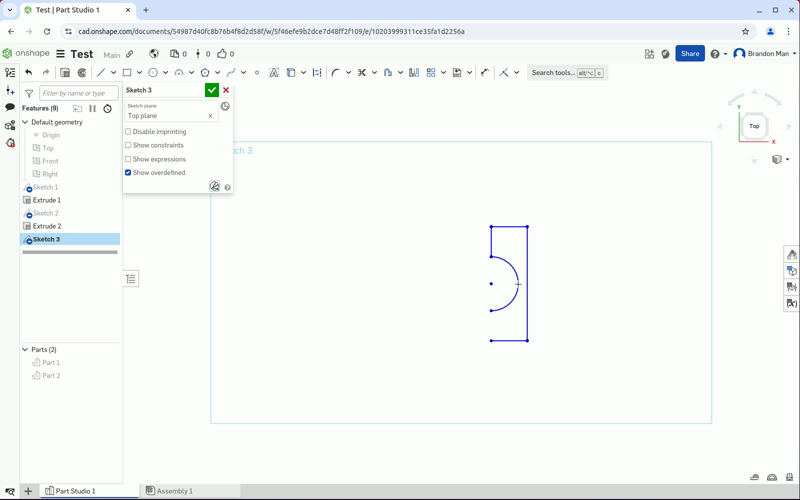
mouse_move(491, 310)
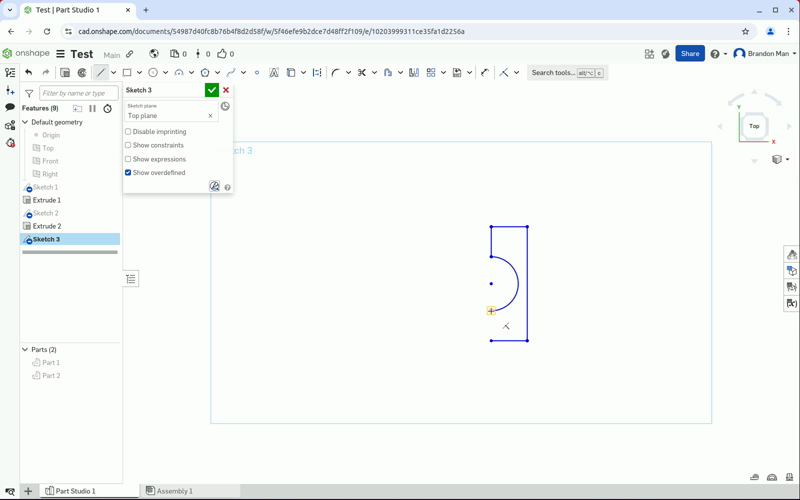
click(491, 310)
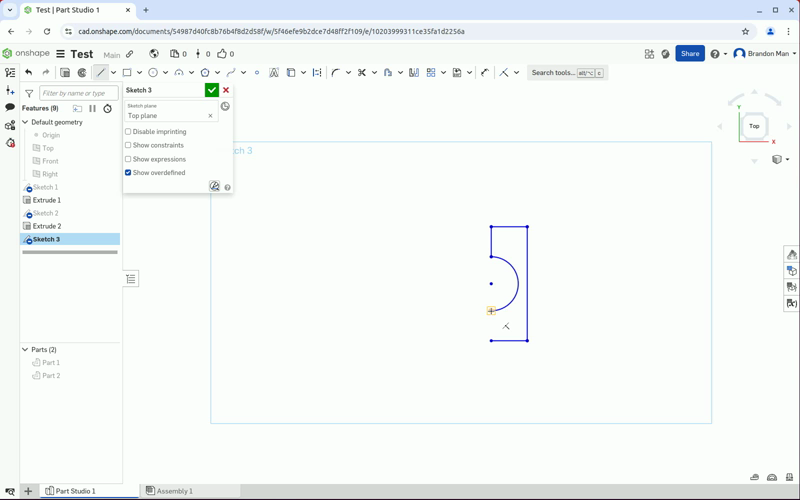
mouse_move(521, 310)
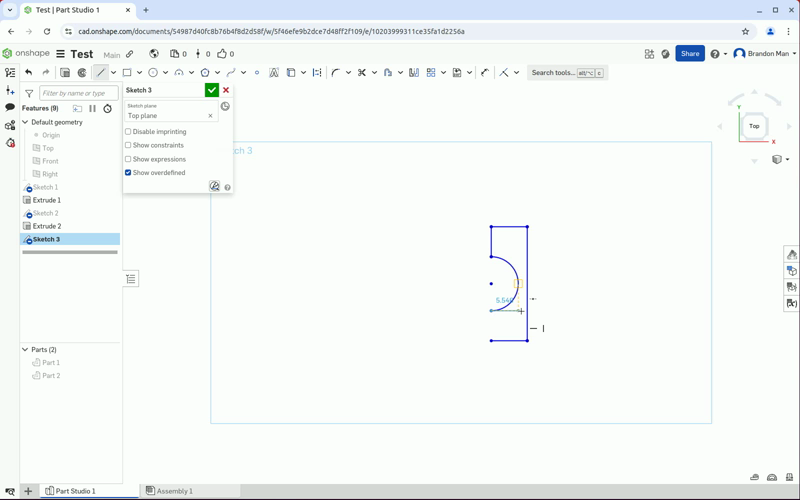
key_down(shift)
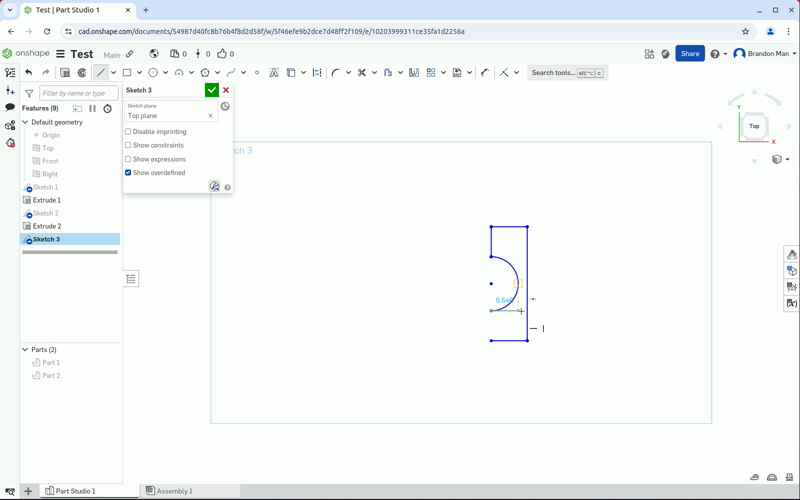
mouse_move(491, 340)
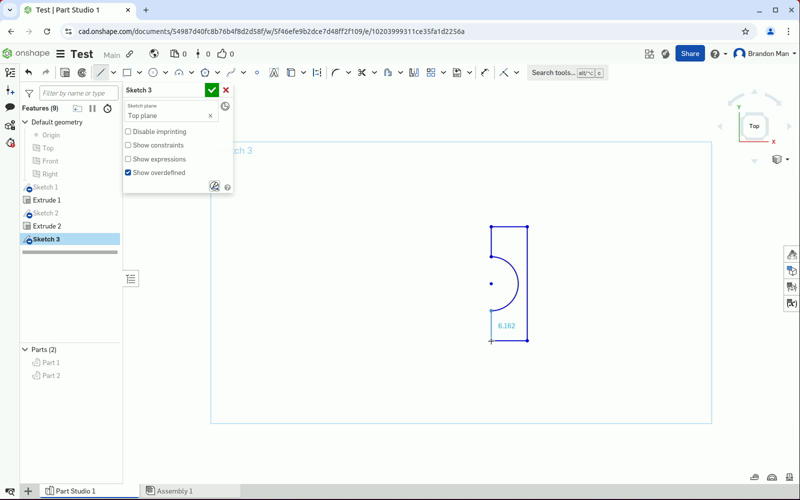
key_up(shift)
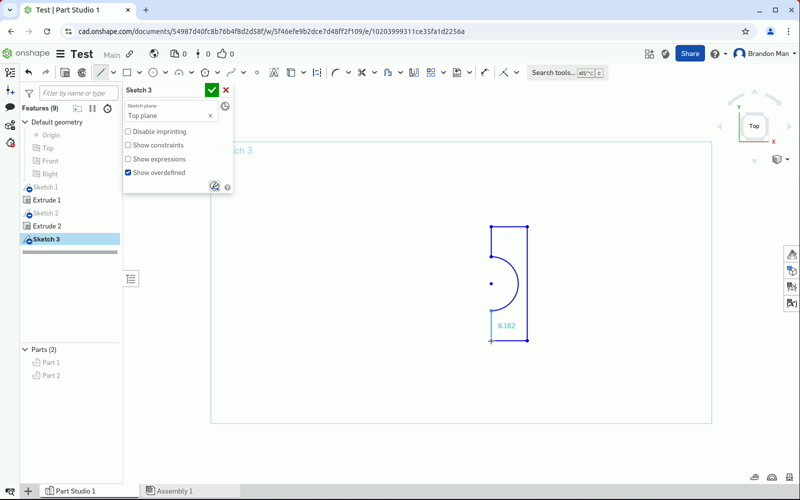
click(491, 340)
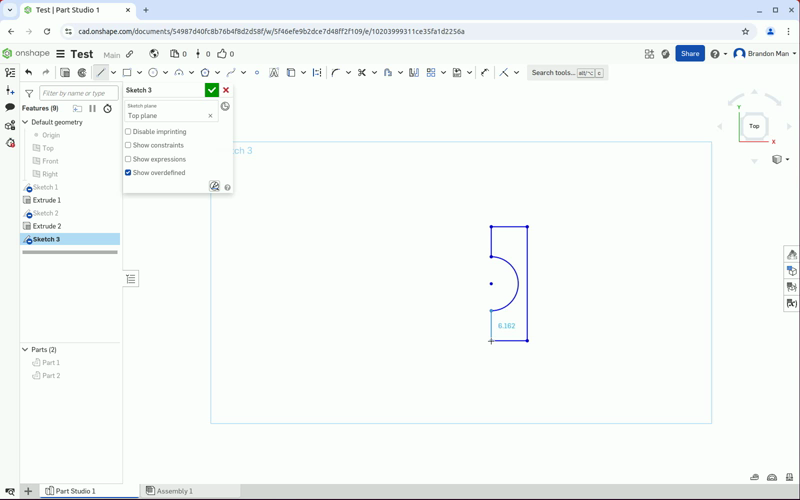
key(esc)
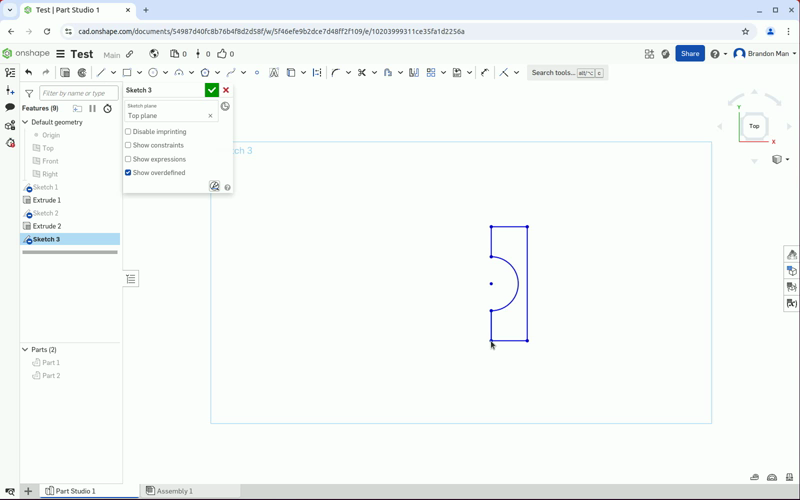
mouse_move(517, 302)
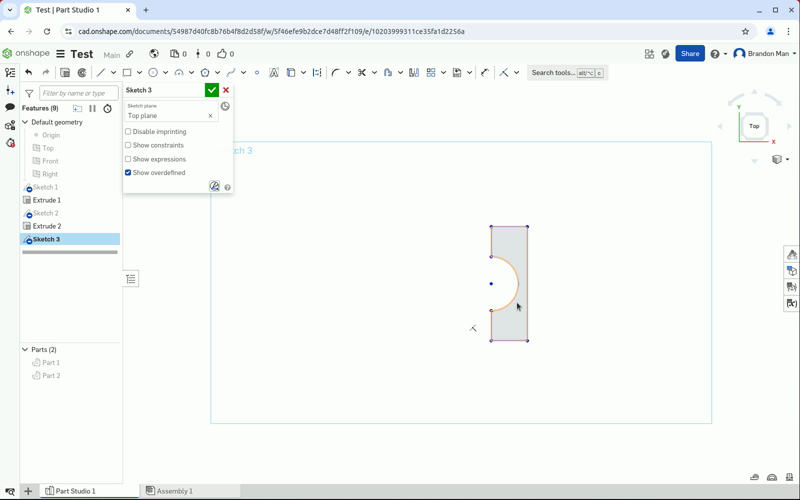
scroll(6)
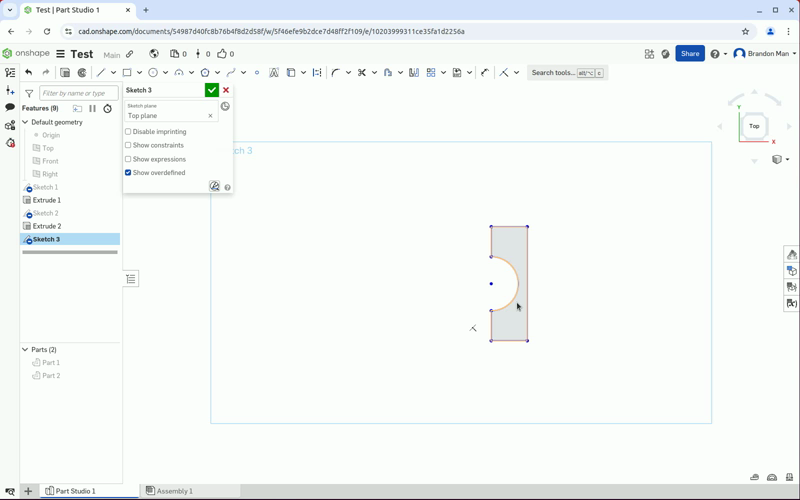
scroll(6)
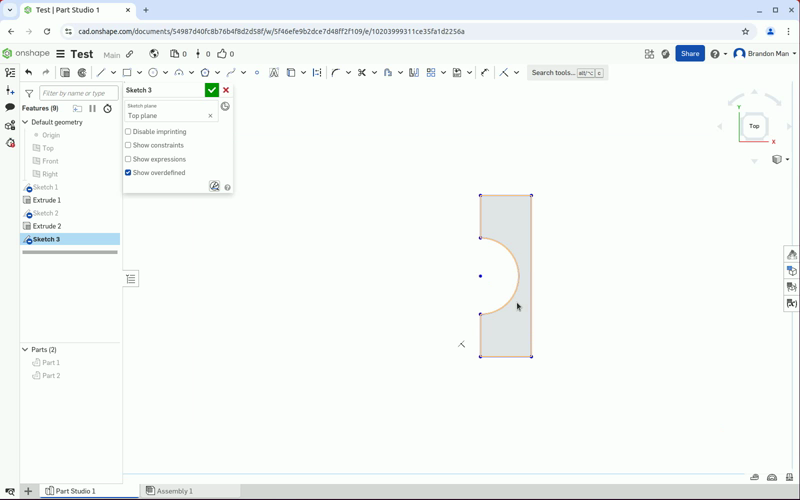
scroll(6)
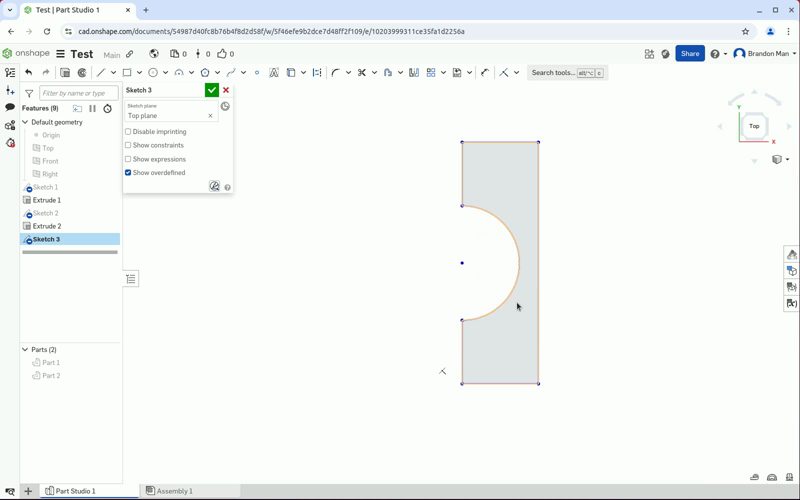
scroll(6)
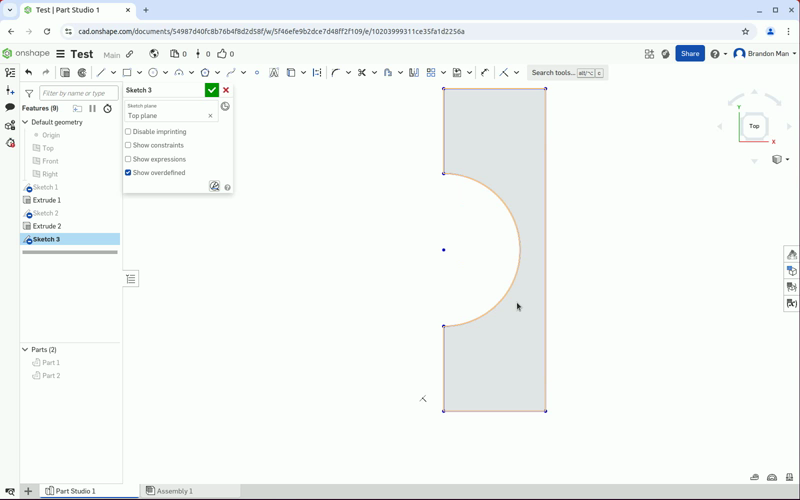
scroll(6)
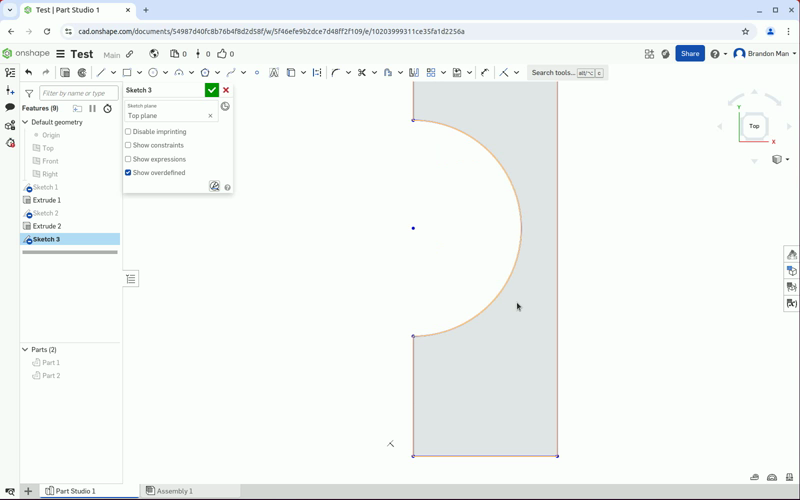
scroll(6)
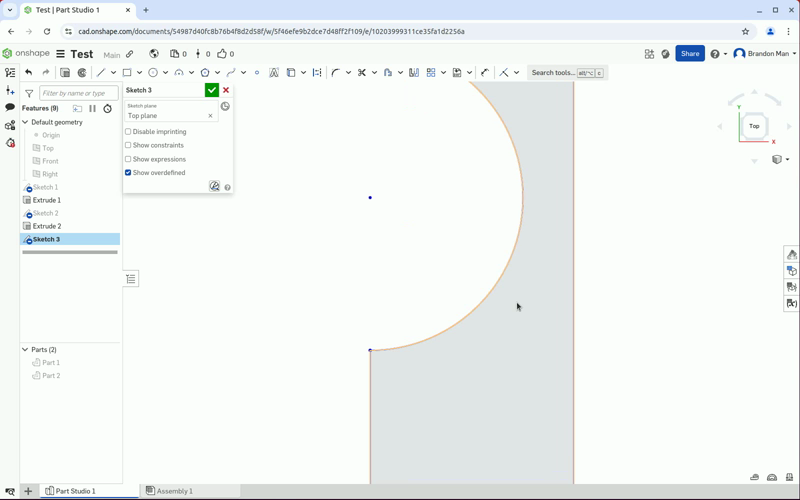
scroll(6)
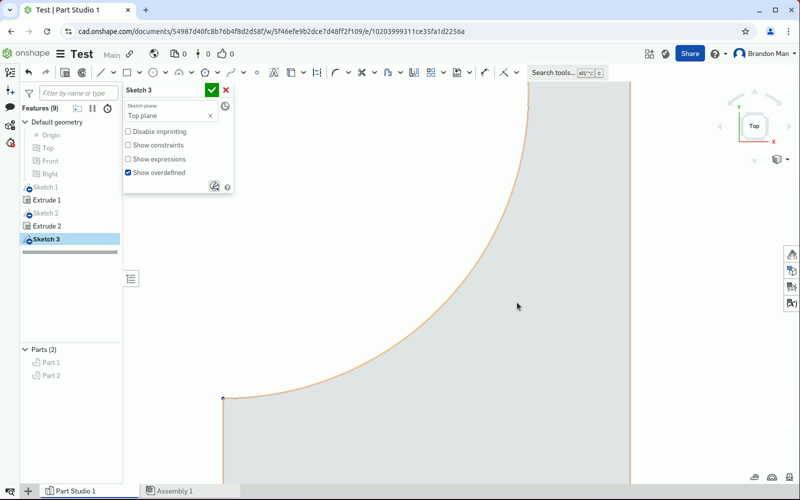
click(517, 302)
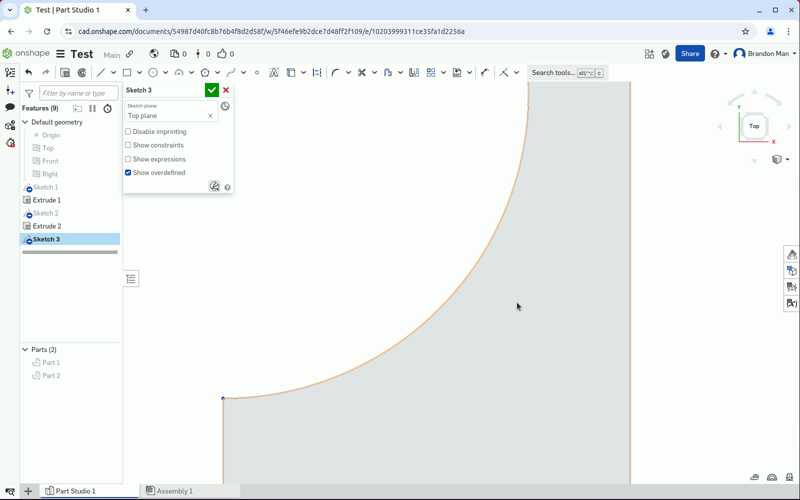
scroll(-6)
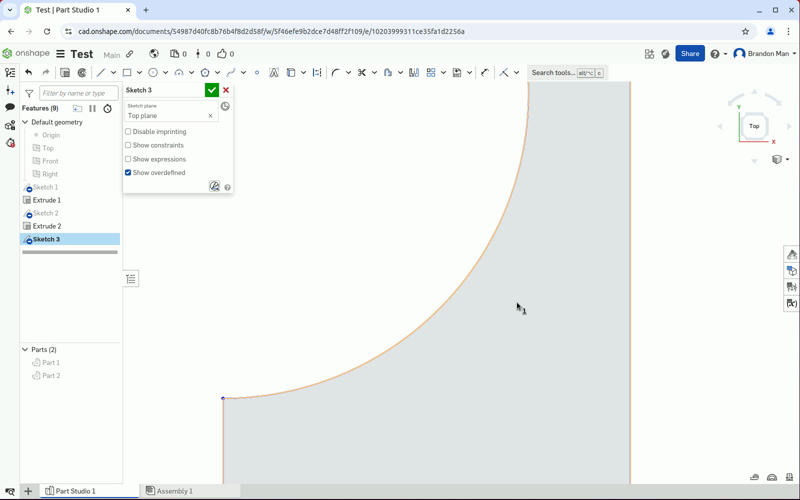
scroll(-6)
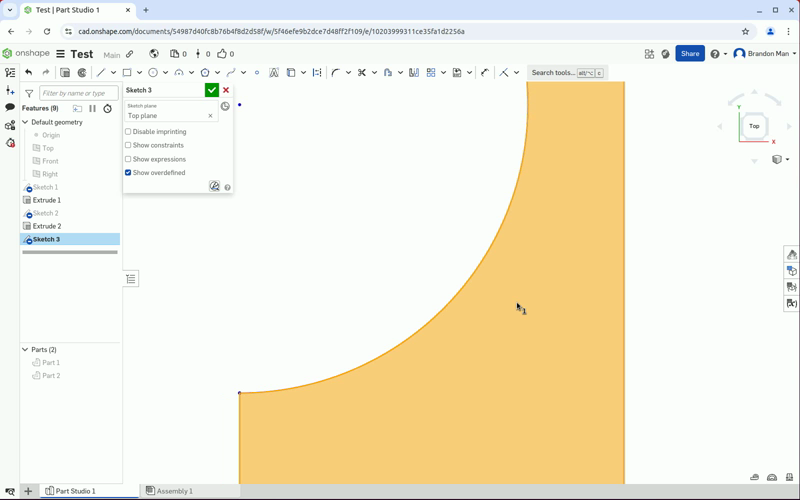
scroll(-6)
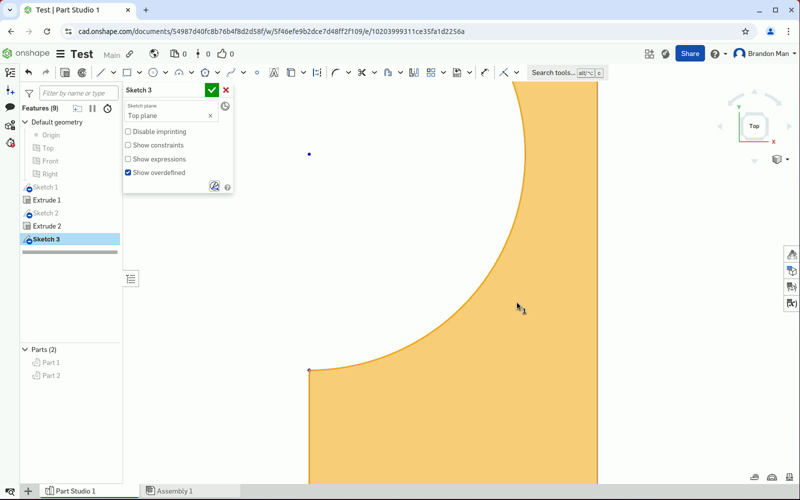
scroll(-6)
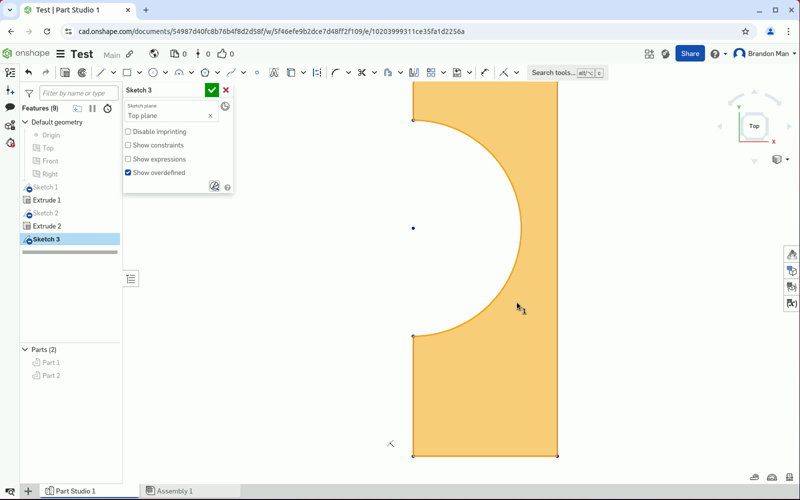
scroll(-6)
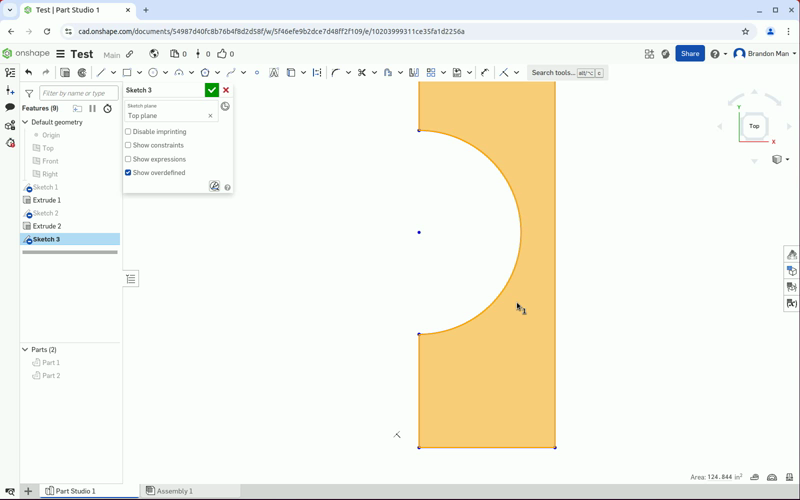
scroll(-6)
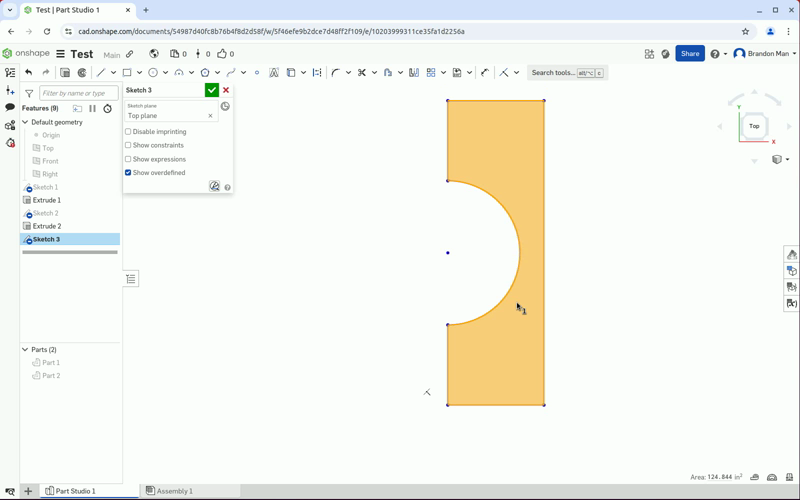
scroll(-6)
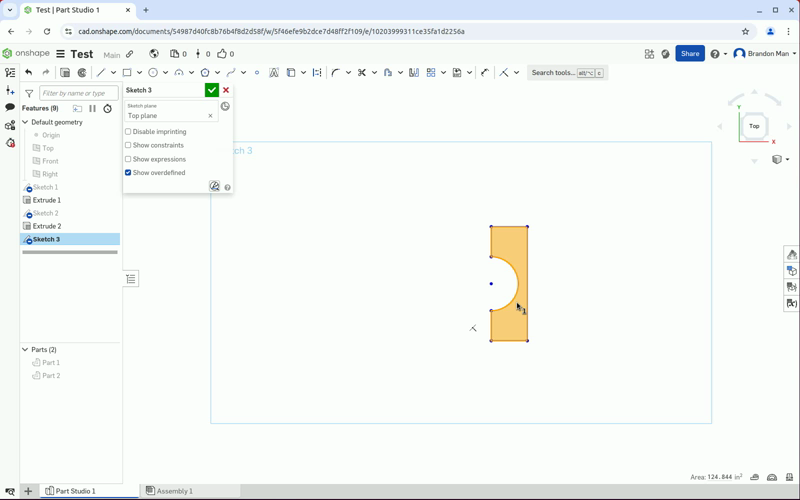
mouse_move(73, 352)
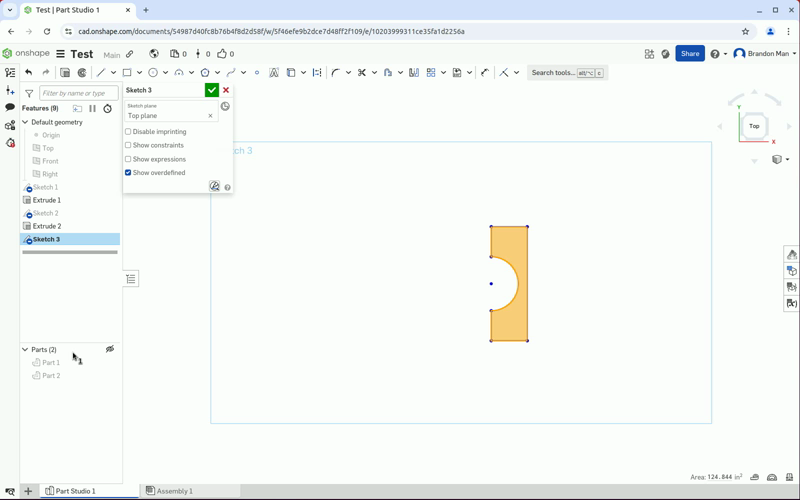
key(shift+y)
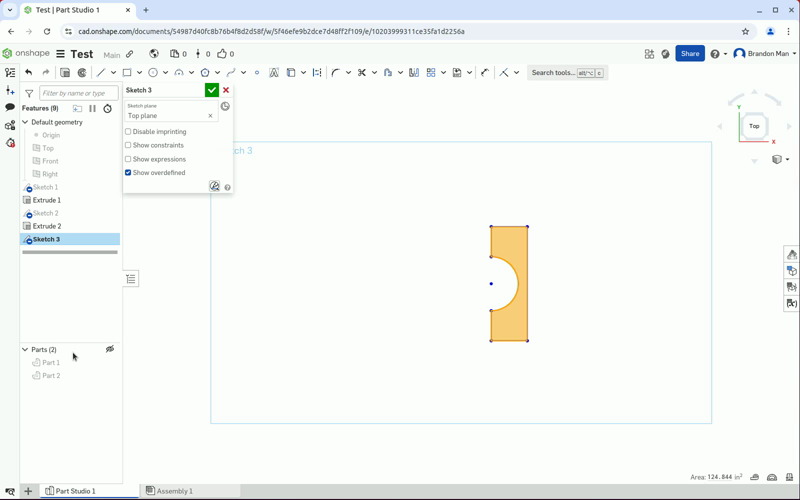
key(shift+e)
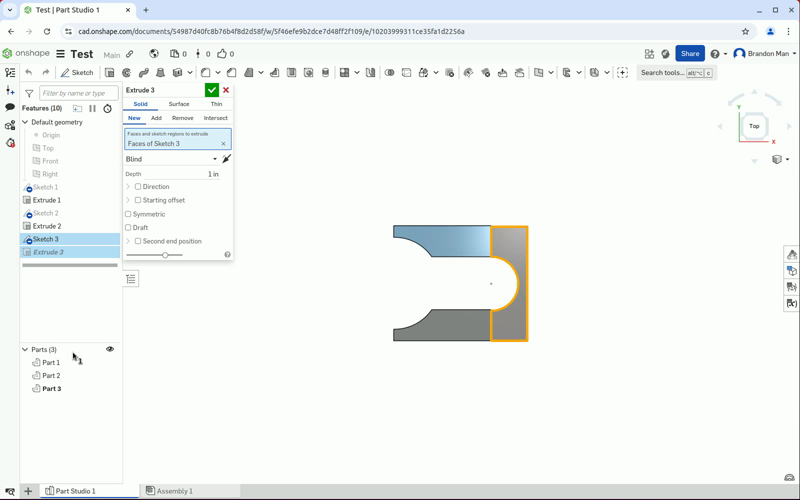
mouse_move(143, 106)
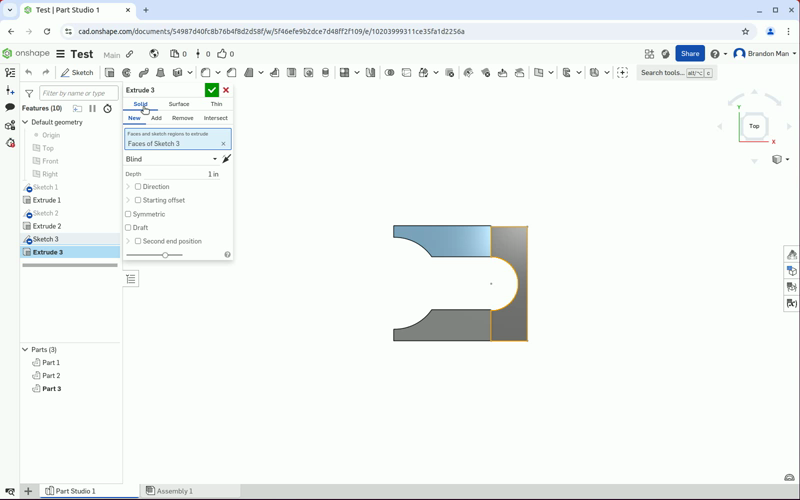
click(143, 106)
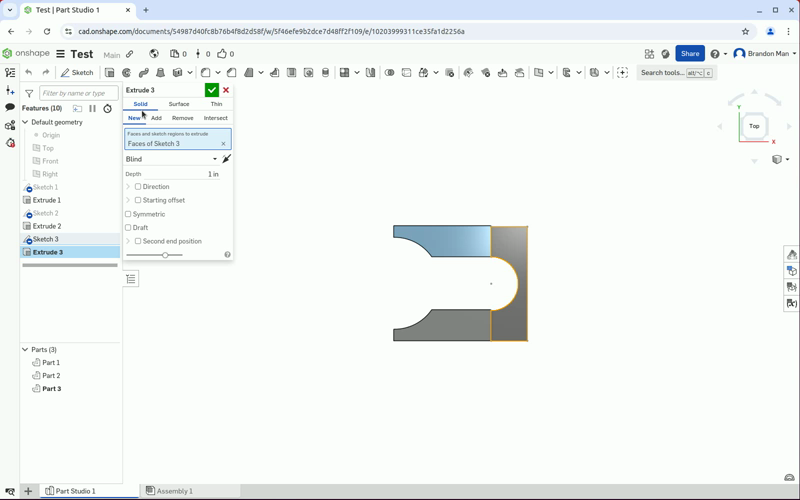
mouse_move(137, 120)
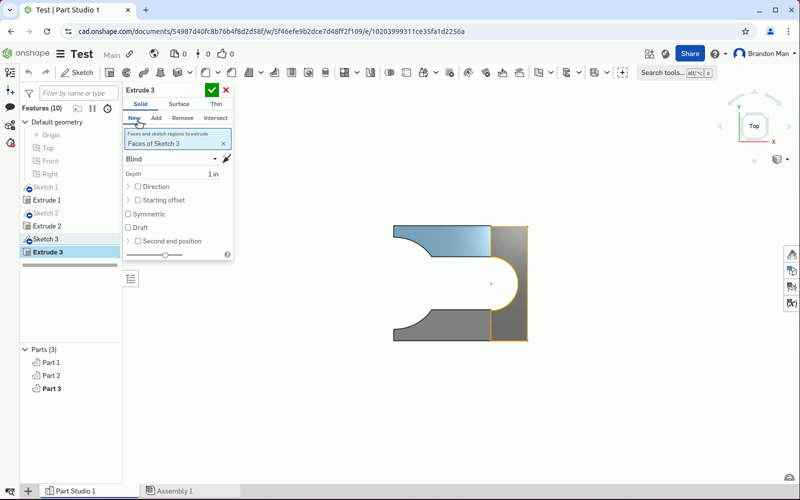
click(137, 120)
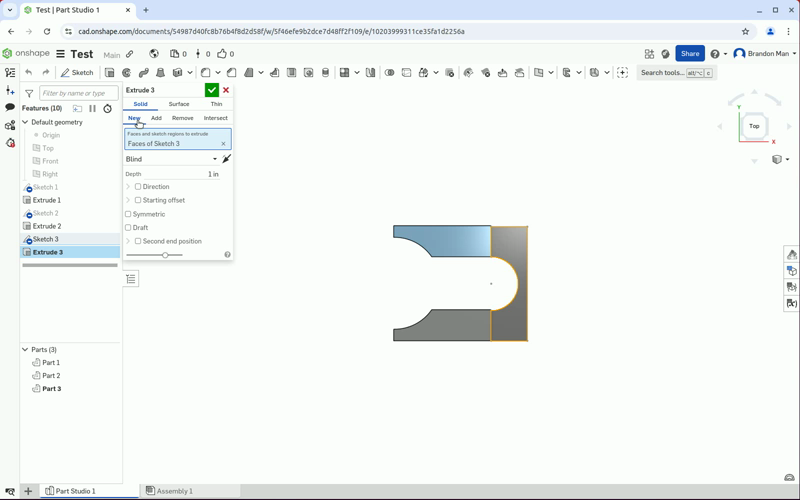
key(tab, 4)
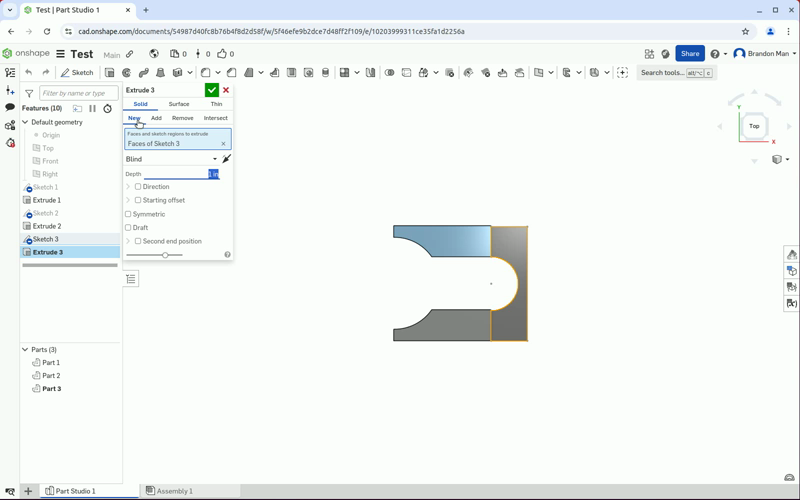
text(7.943)
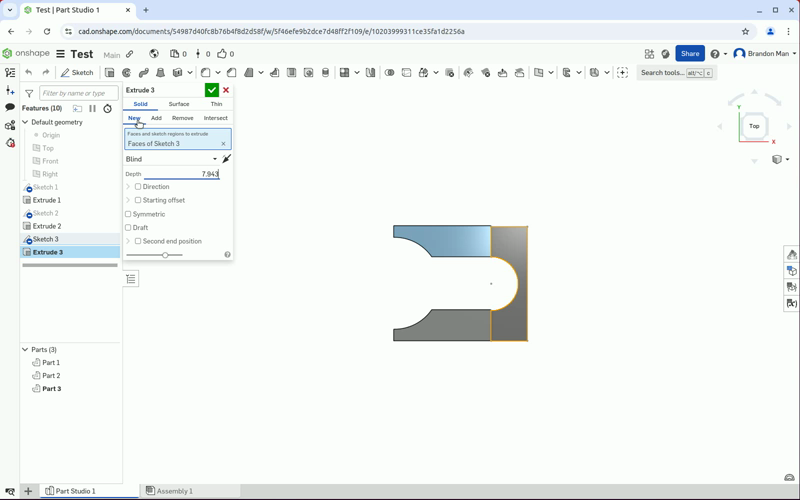
key(enter)
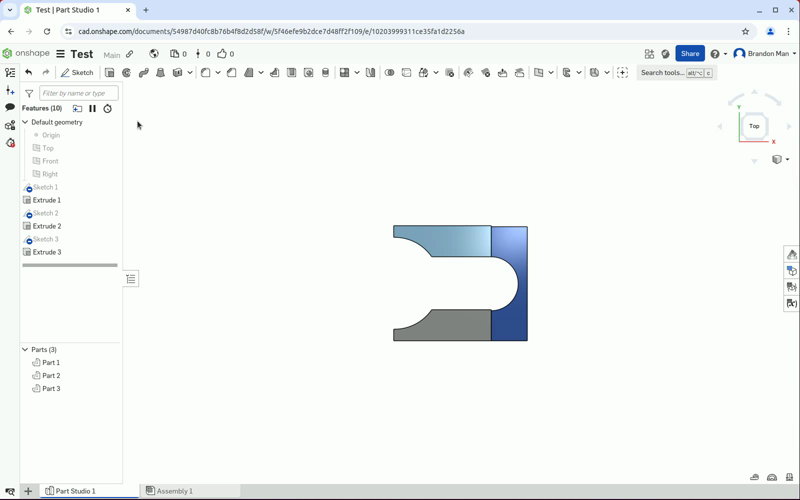
key(shift+h)
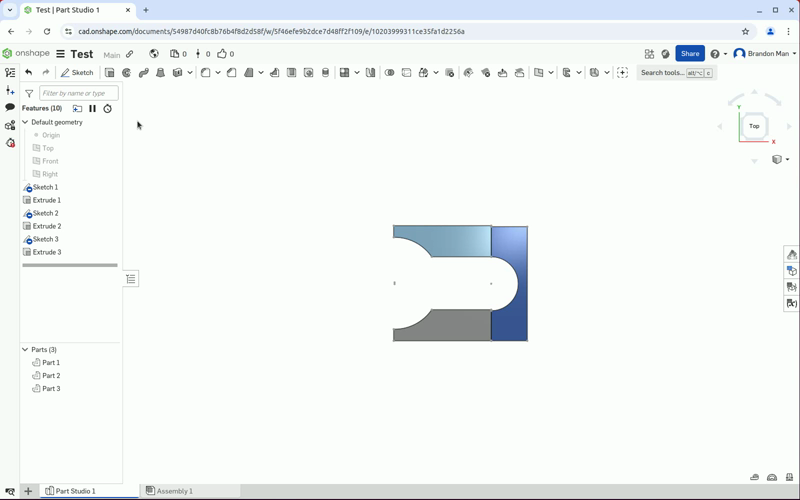
key(shift+h)
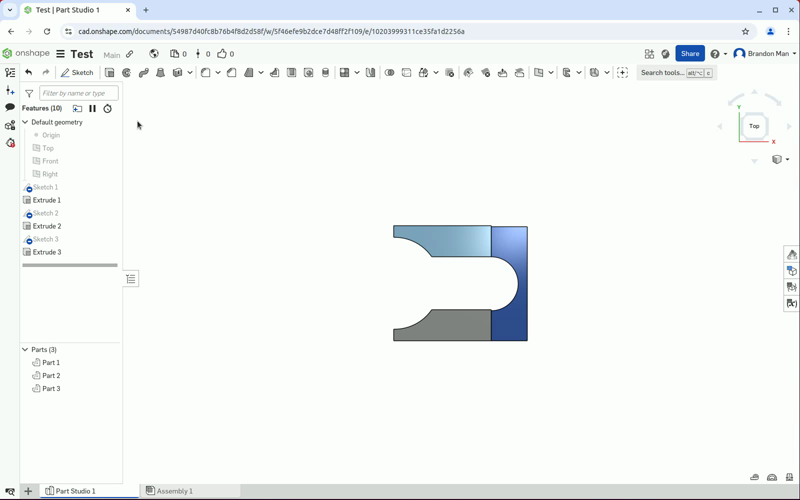
mouse_move(73, 189)
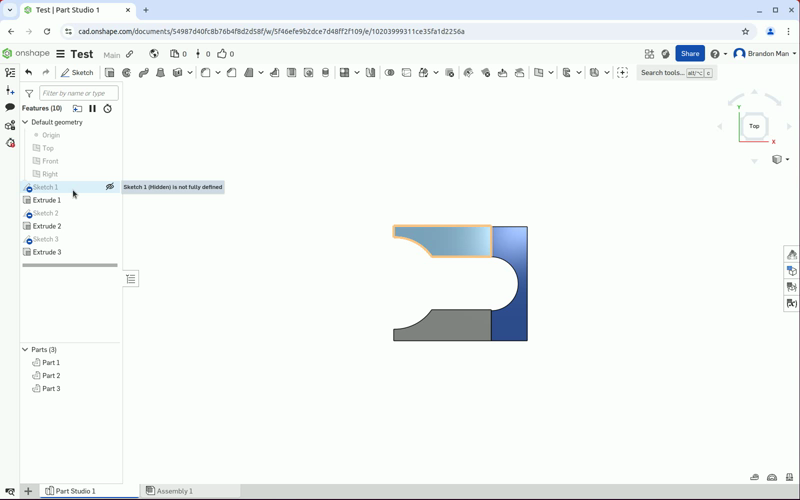
click(73, 189)
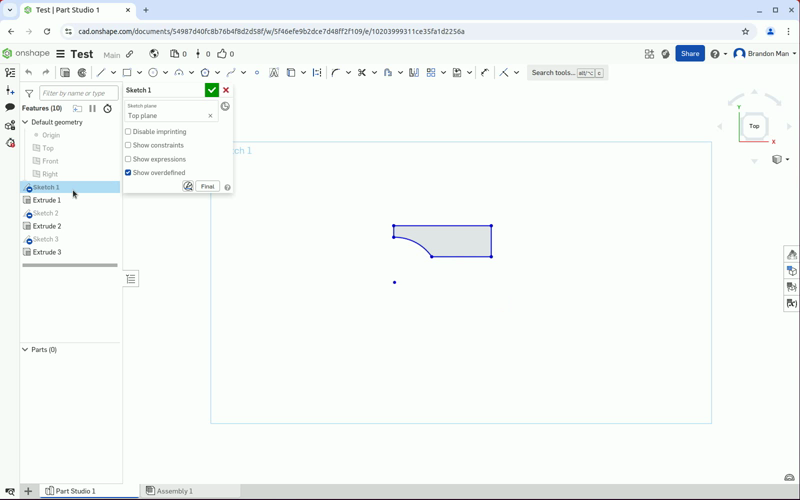
mouse_move(229, 92)
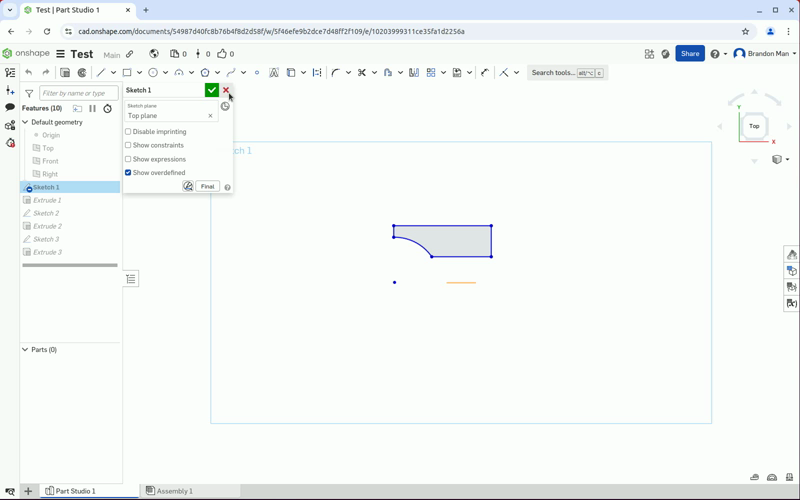
click(229, 92)
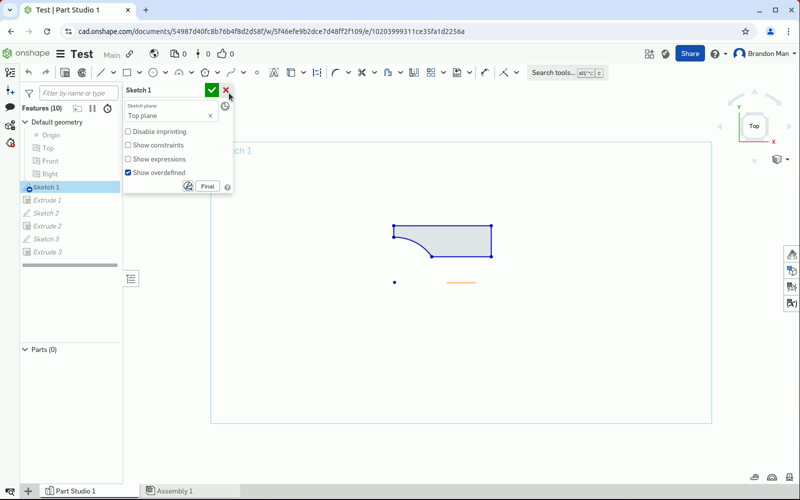
key(shift+s)
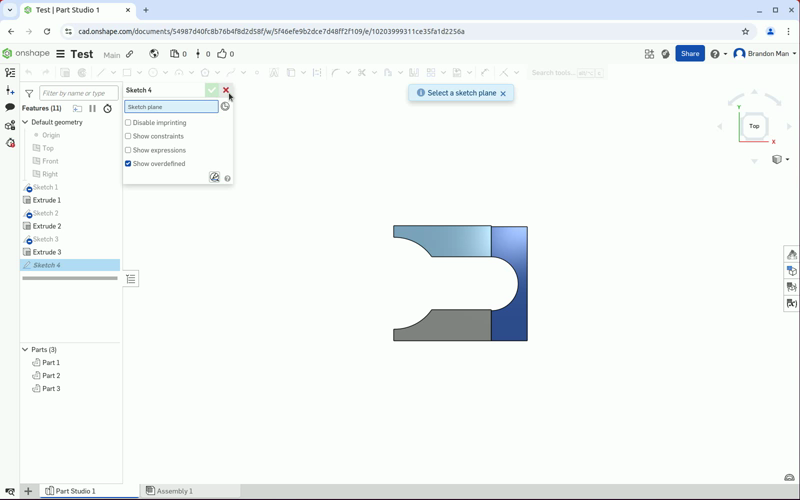
mouse_move(73, 150)
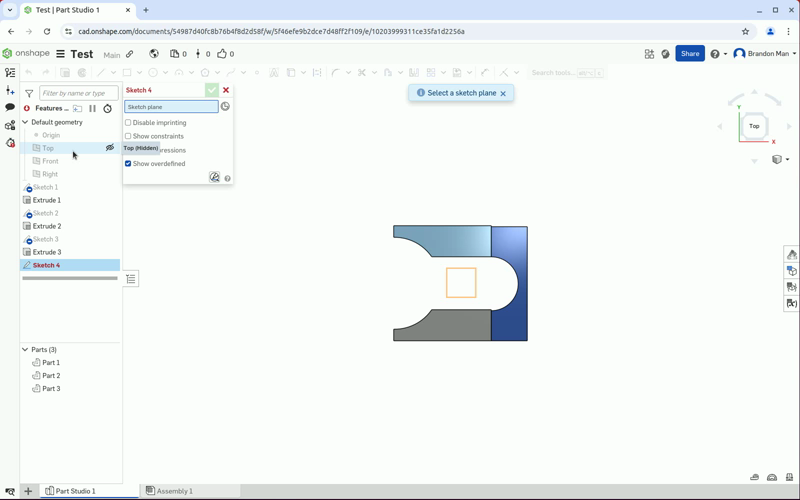
click(73, 150)
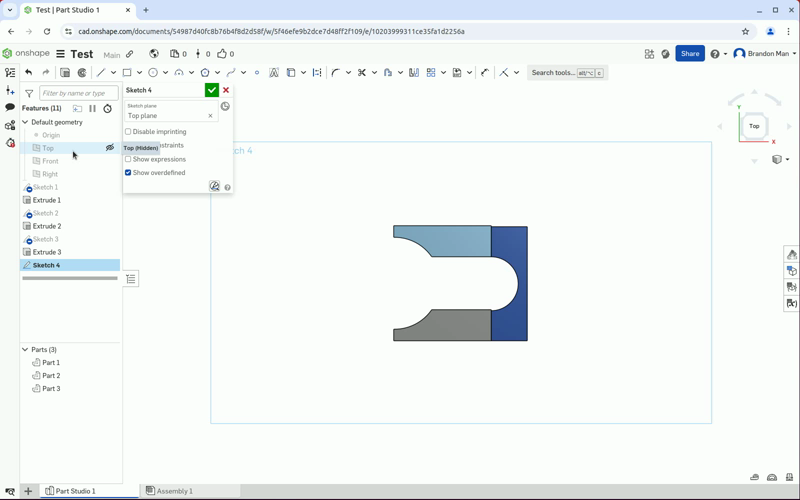
mouse_move(73, 352)
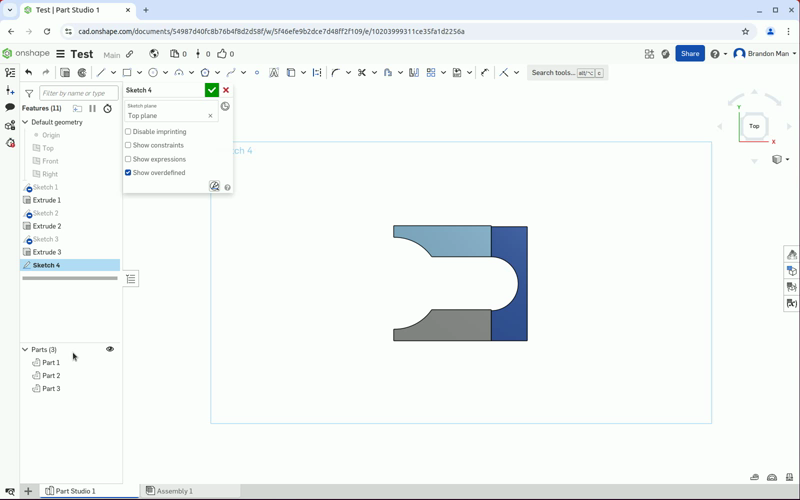
key(y)
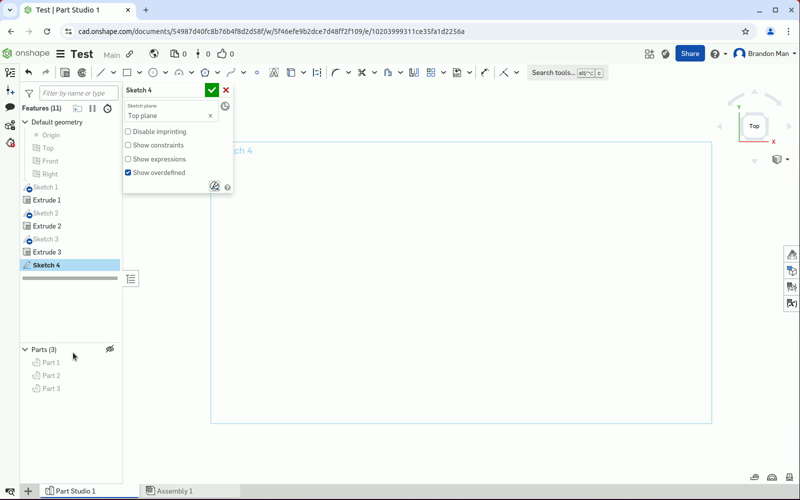
key(a)
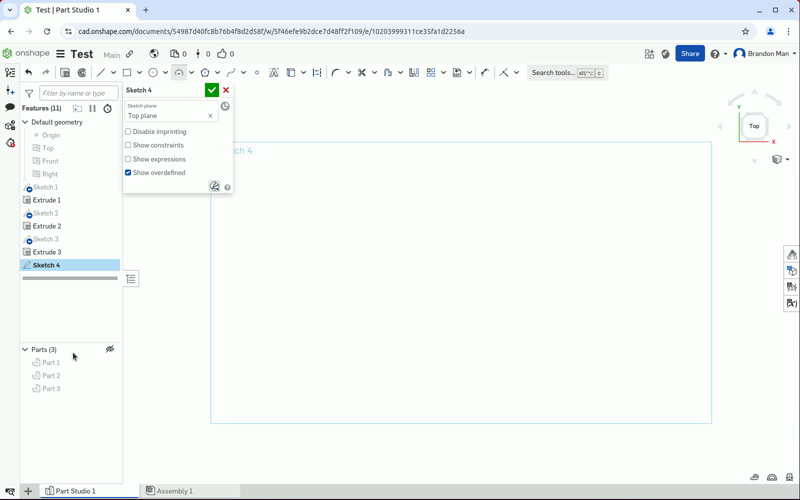
key_down(shift)
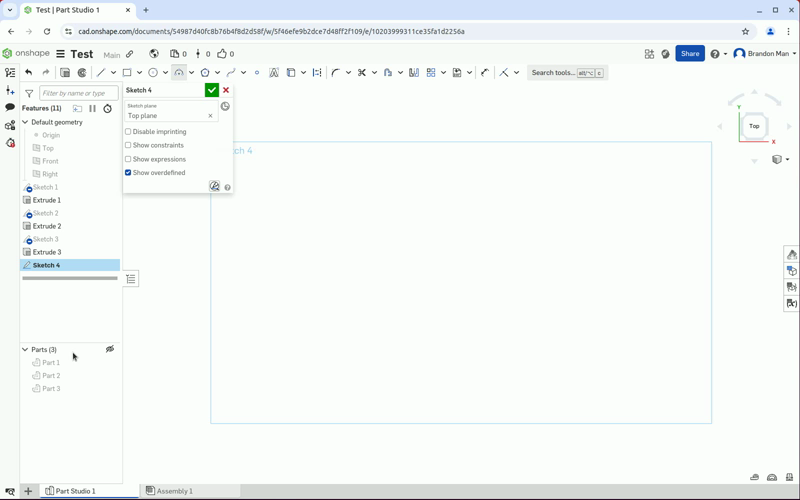
mouse_move(348, 282)
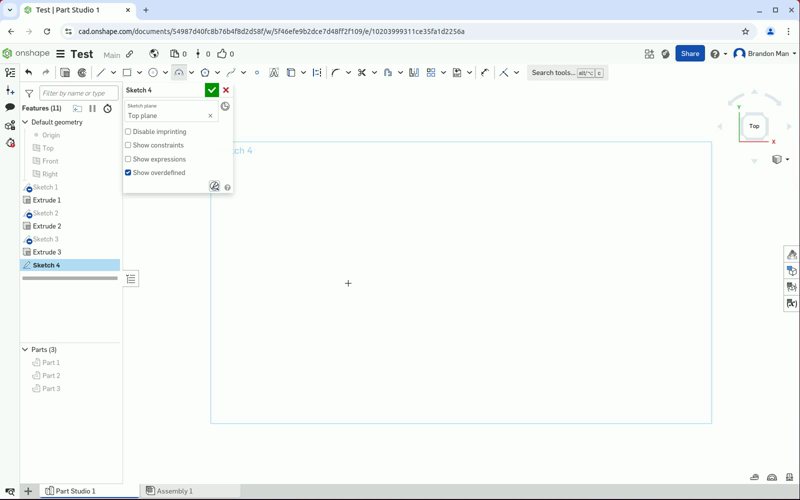
click(348, 282)
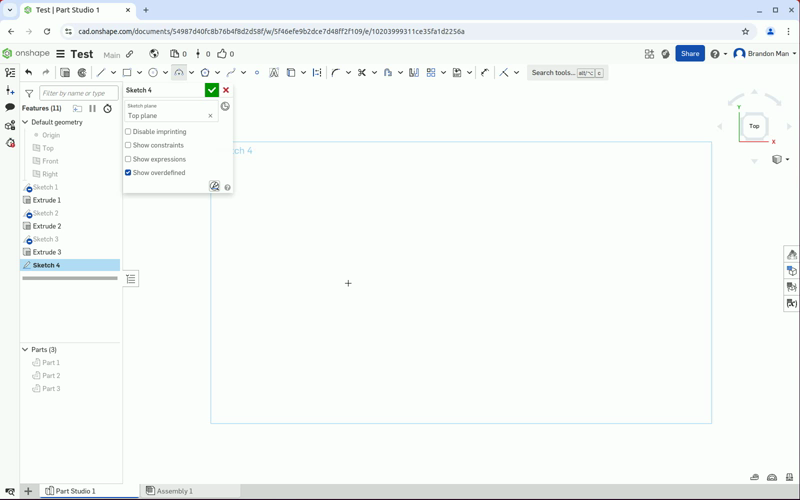
key_up(shift)
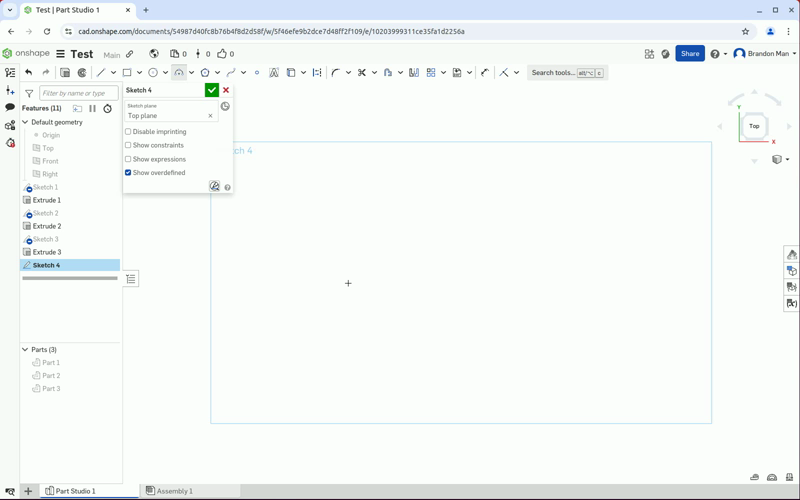
key_down(shift)
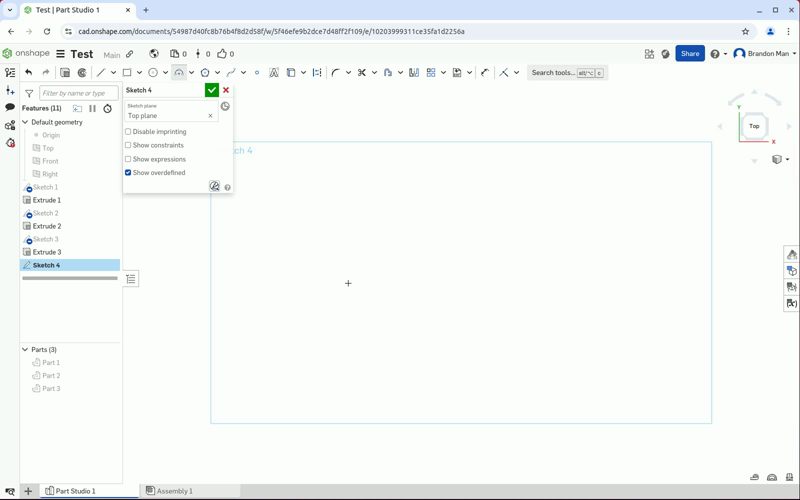
mouse_move(395, 235)
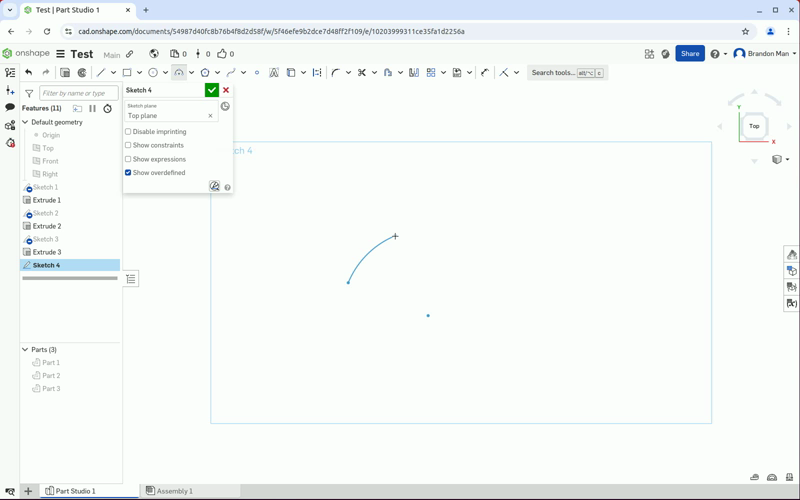
click(395, 235)
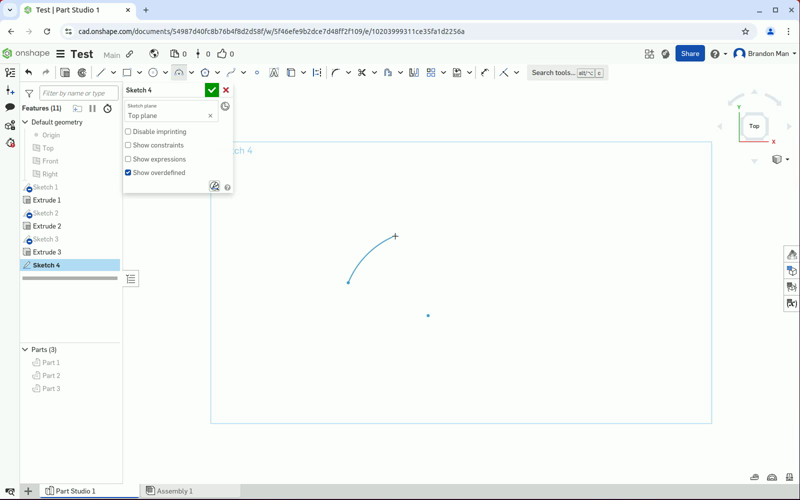
mouse_move(362, 249)
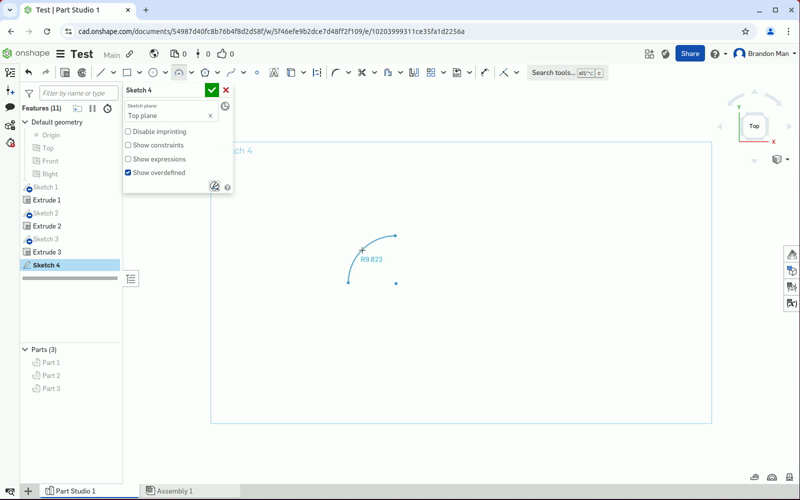
click(362, 249)
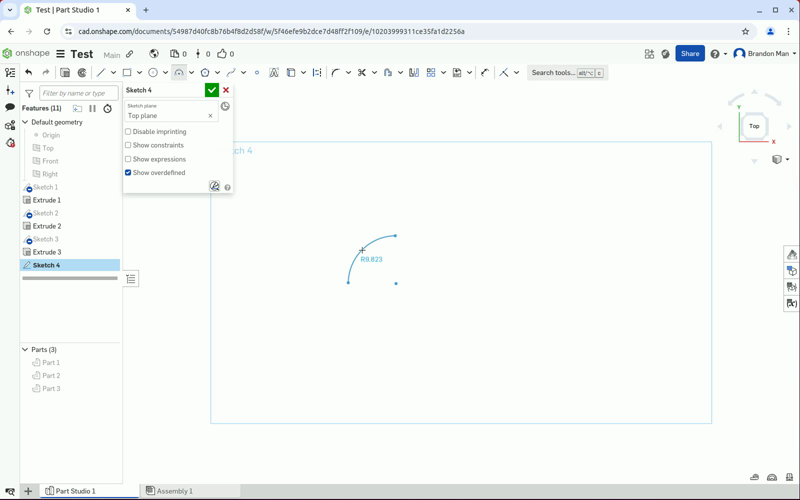
key_up(shift)
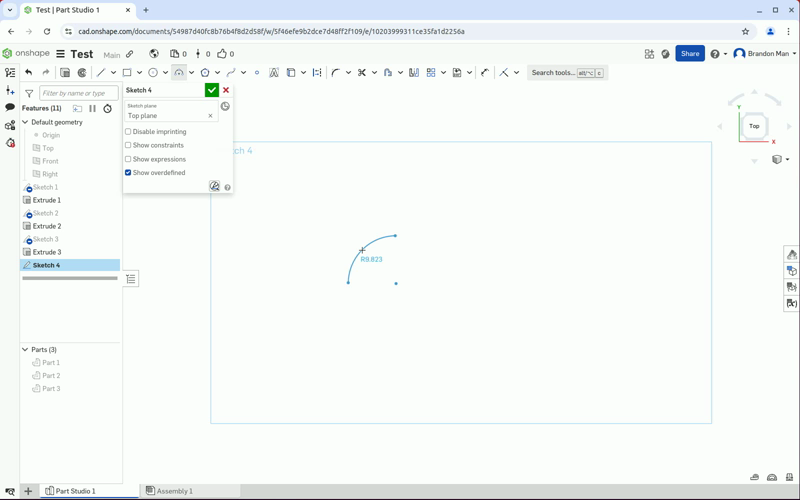
key(esc)
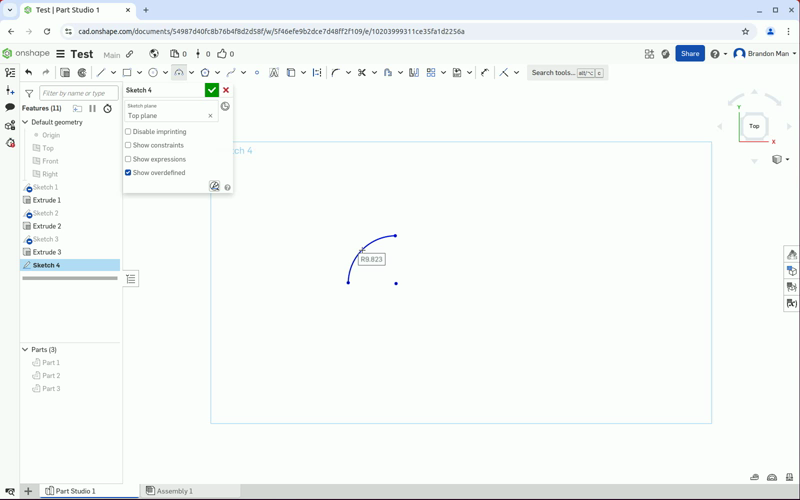
key(l)
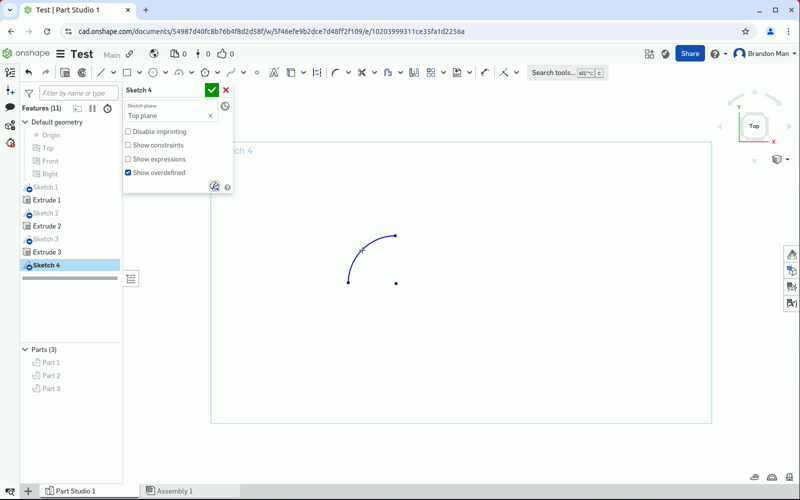
mouse_move(395, 235)
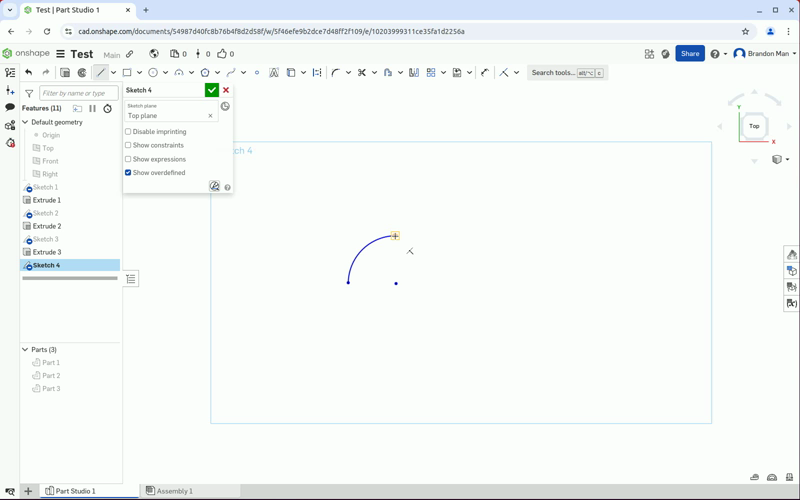
click(395, 235)
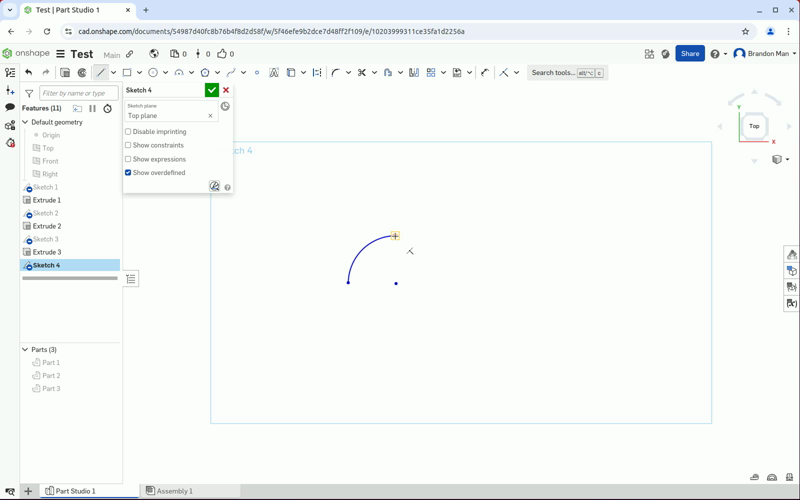
key_down(shift)
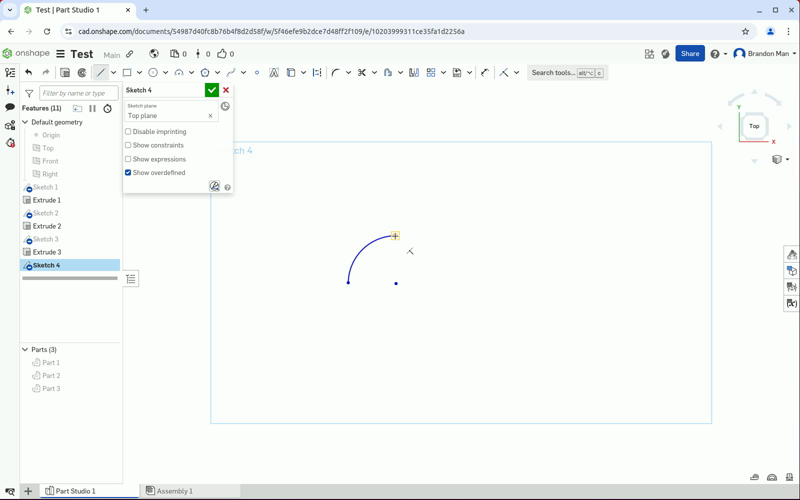
mouse_move(425, 235)
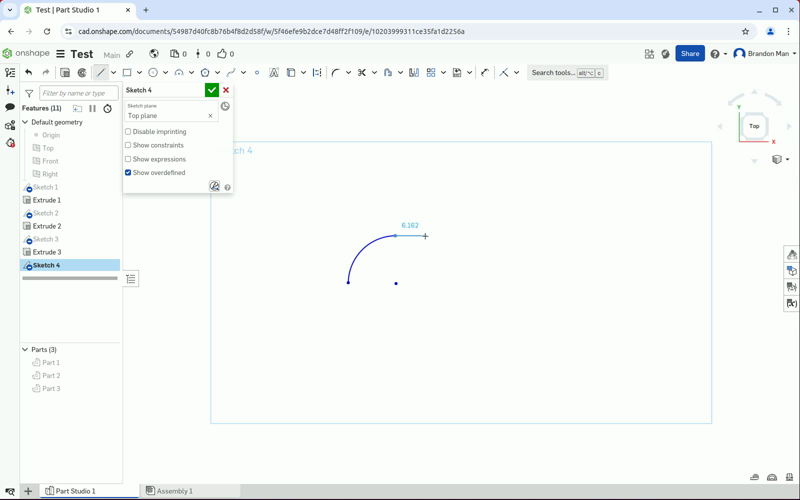
mouse_move(395, 225)
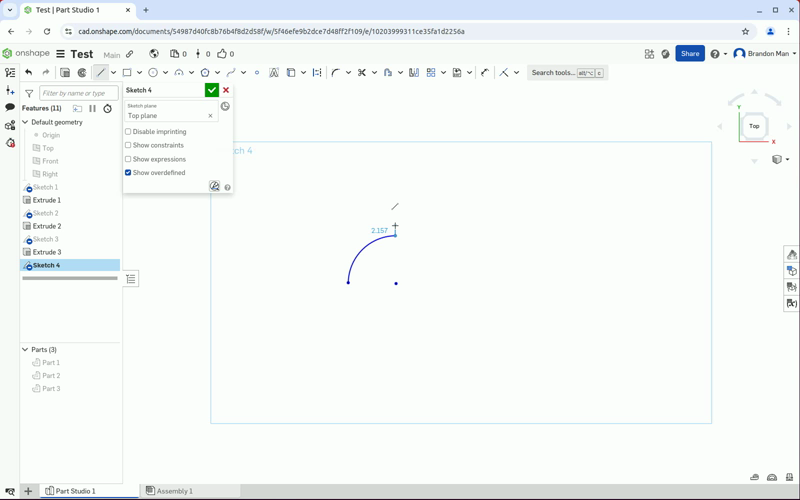
click(395, 225)
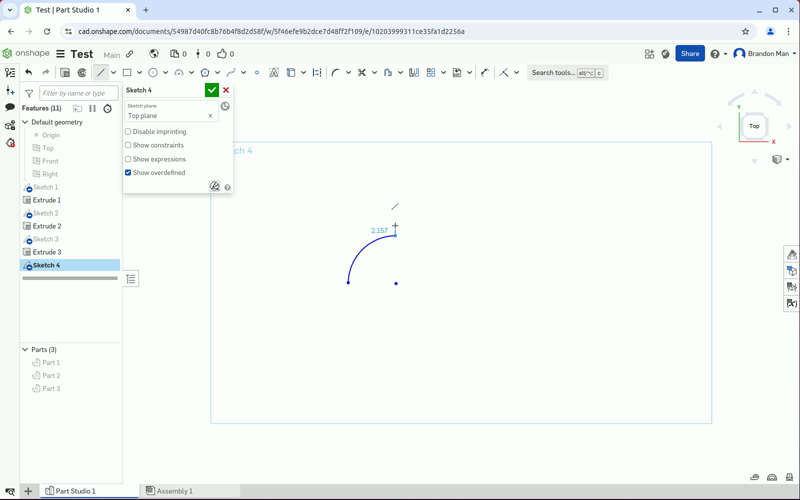
key_up(shift)
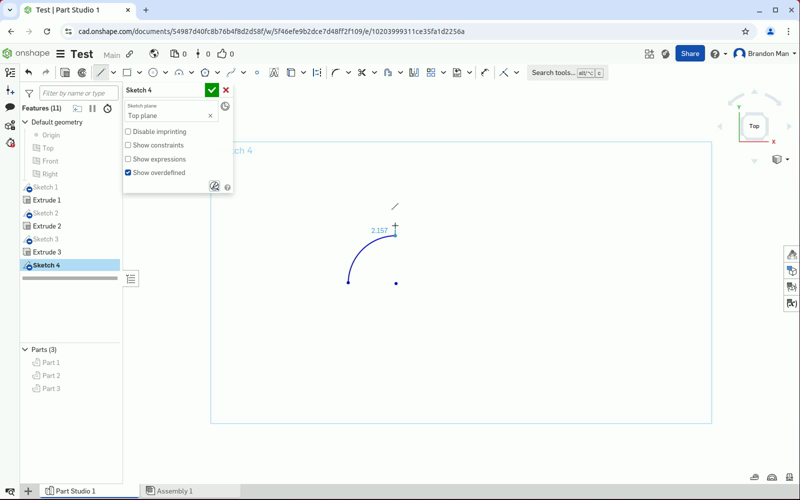
key_down(shift)
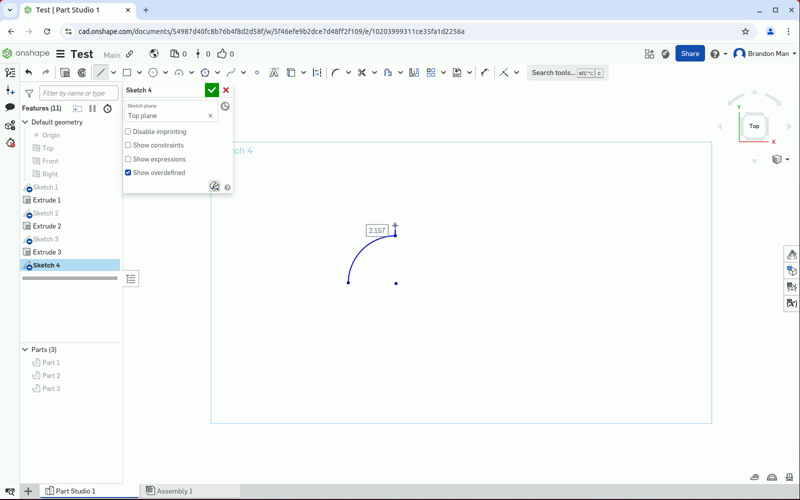
mouse_move(425, 225)
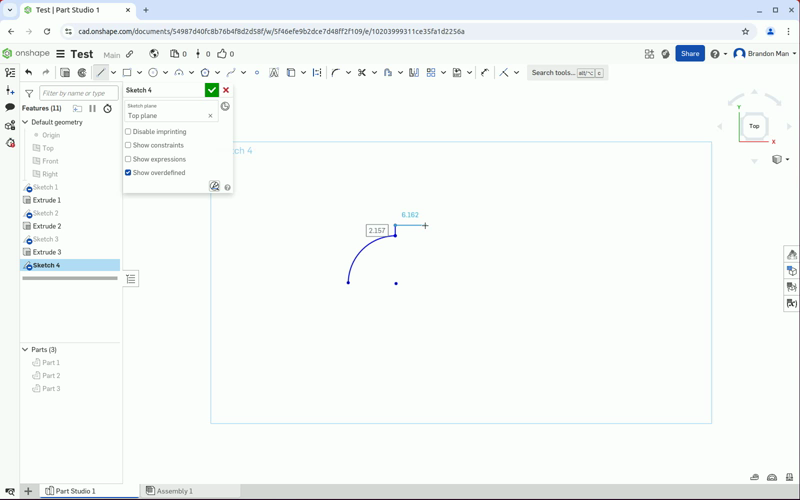
mouse_move(348, 225)
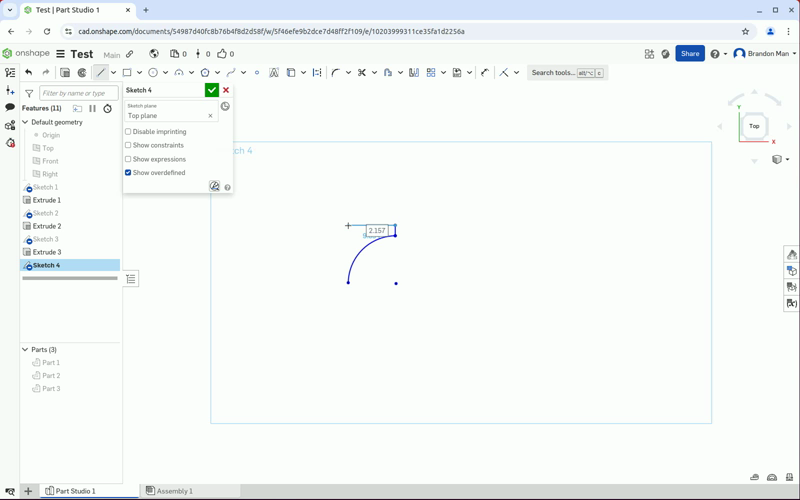
click(348, 225)
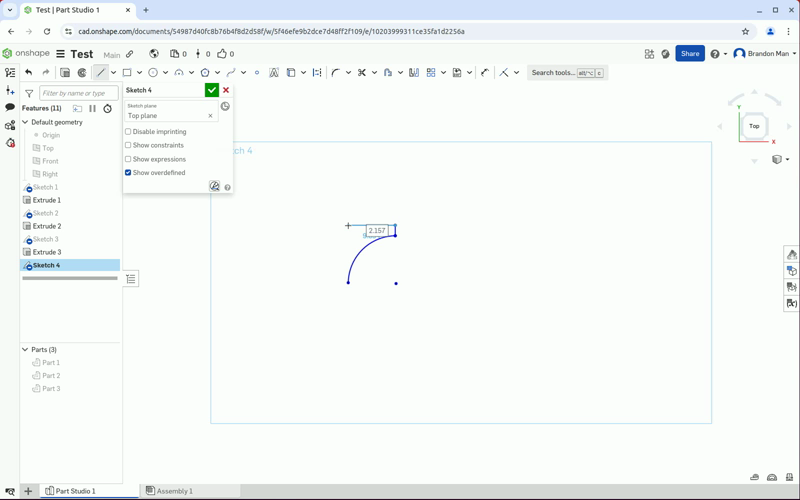
key_up(shift)
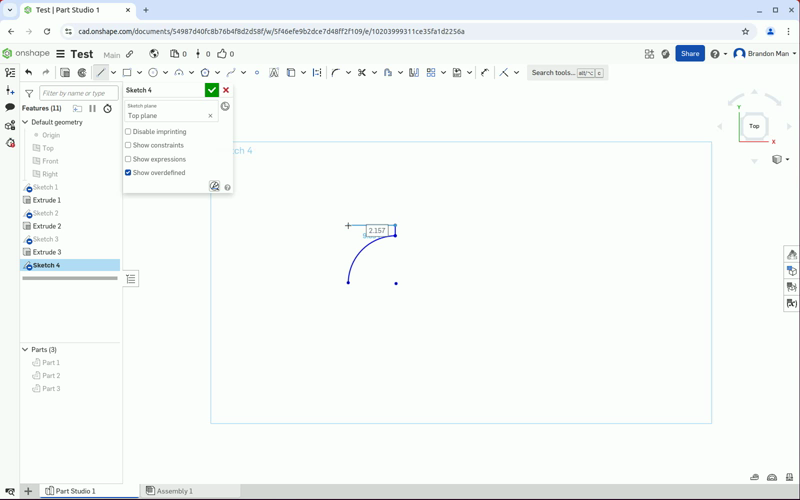
key_down(shift)
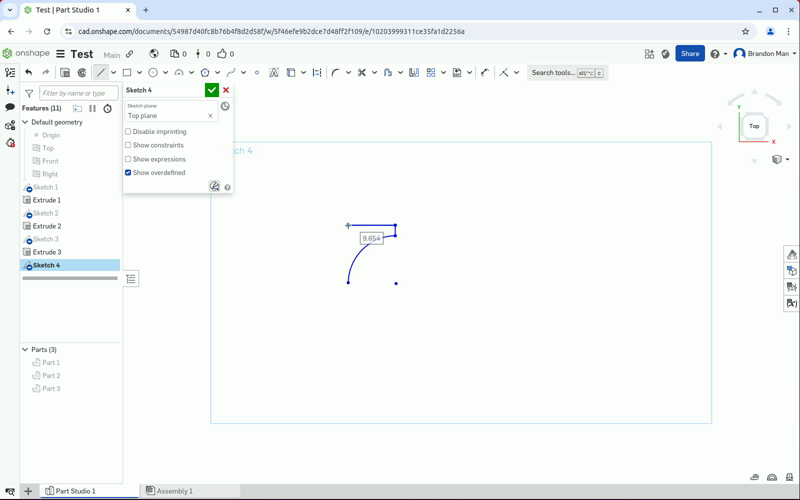
mouse_move(378, 225)
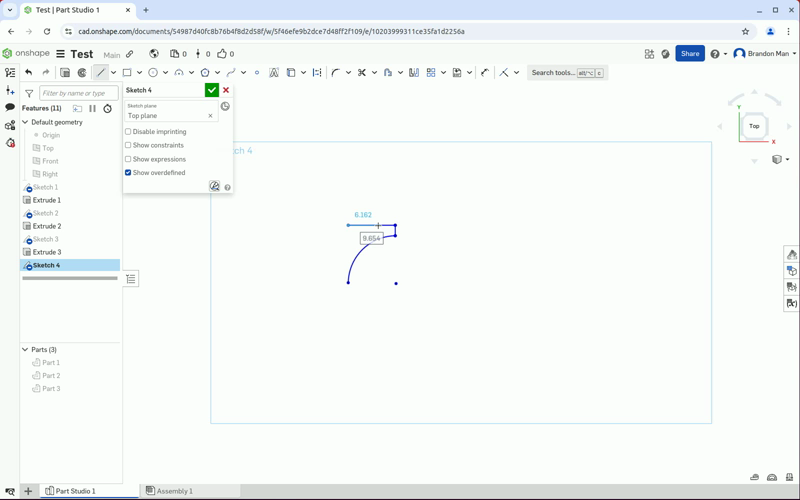
mouse_move(348, 262)
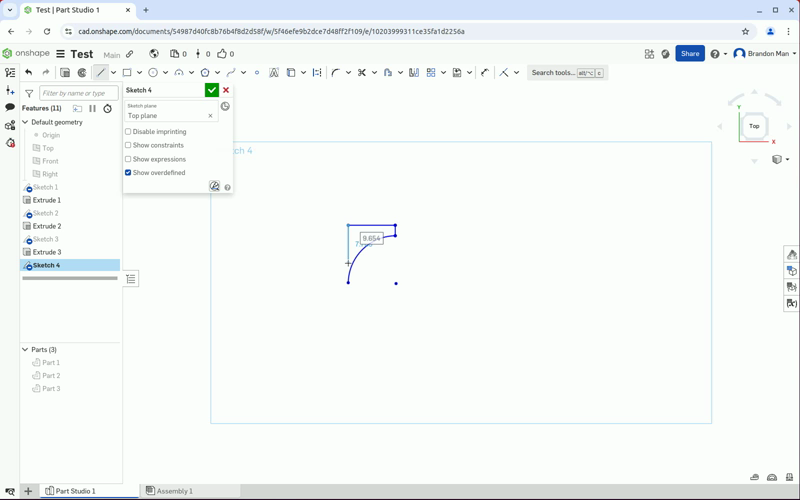
click(348, 262)
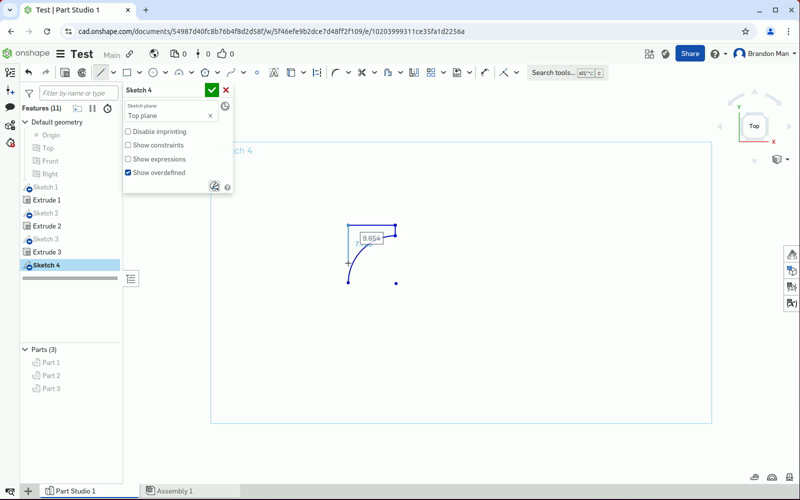
key_up(shift)
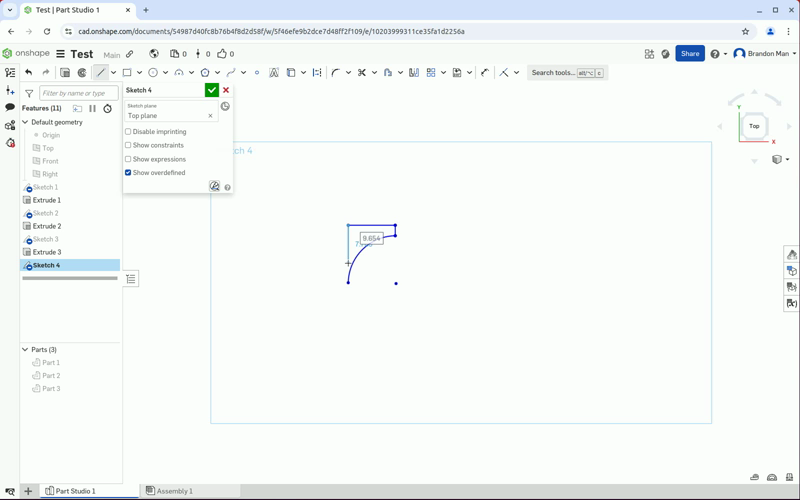
mouse_move(378, 262)
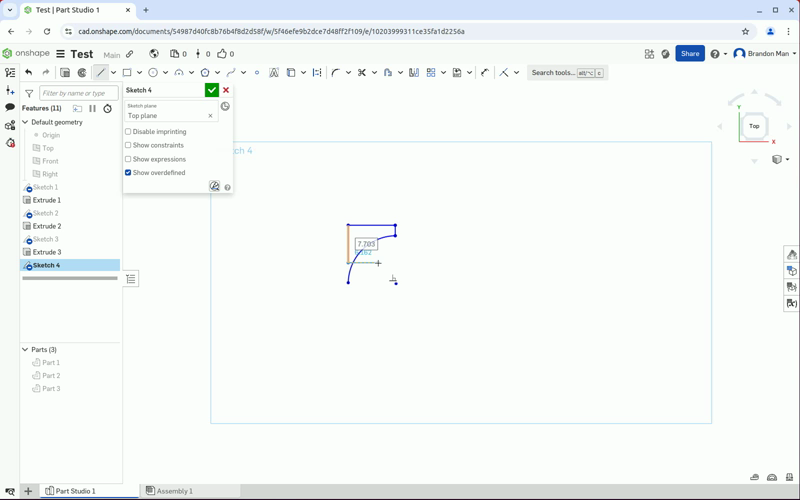
key_down(shift)
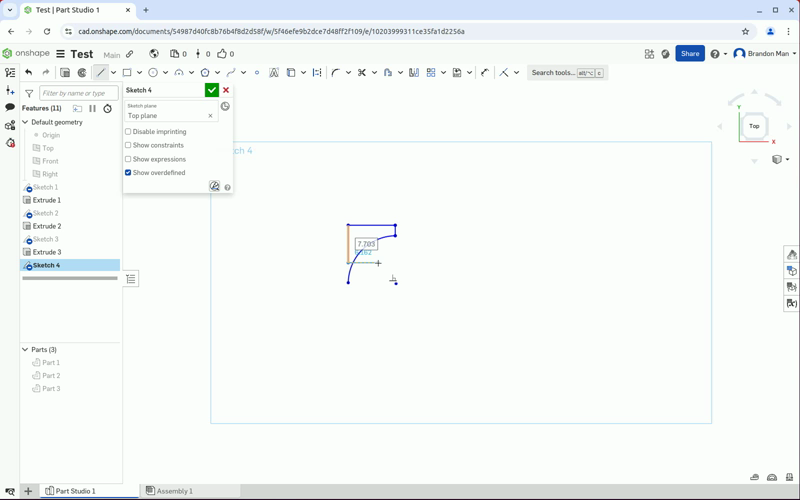
mouse_move(348, 282)
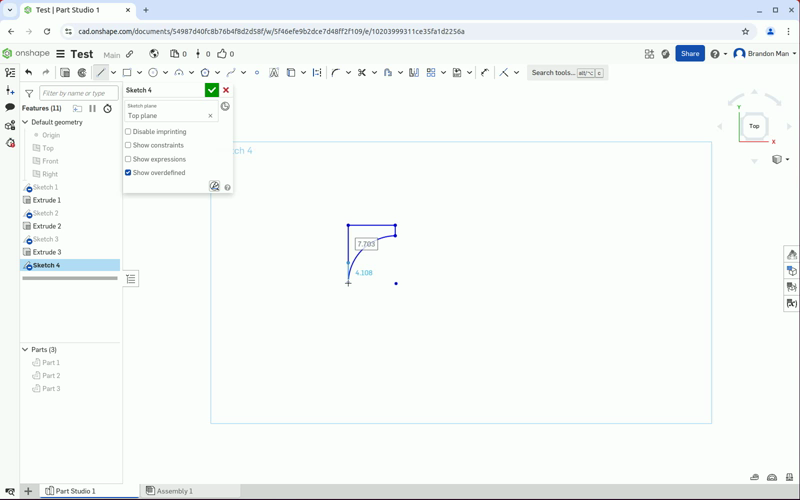
key_up(shift)
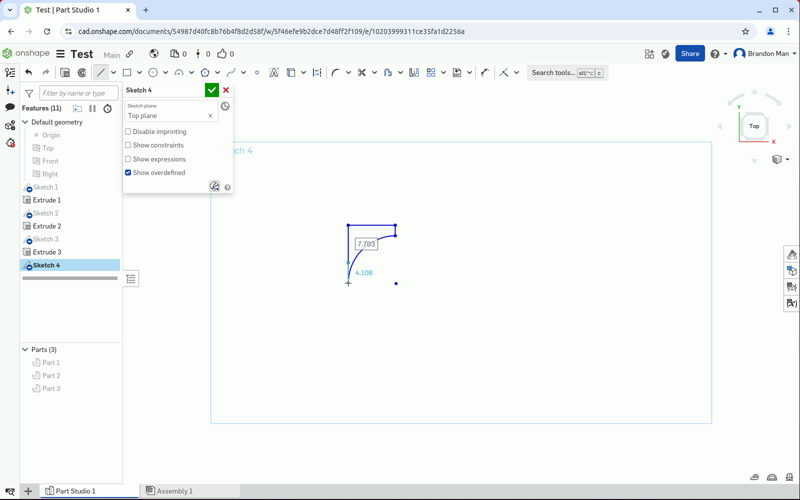
click(348, 282)
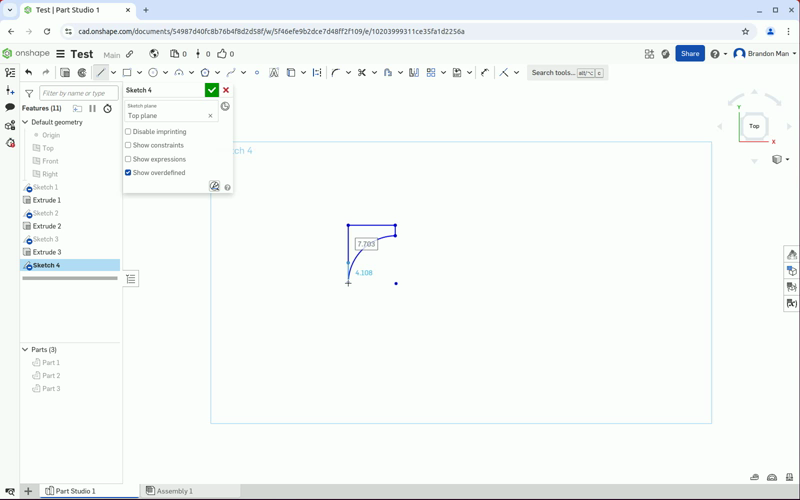
key(esc)
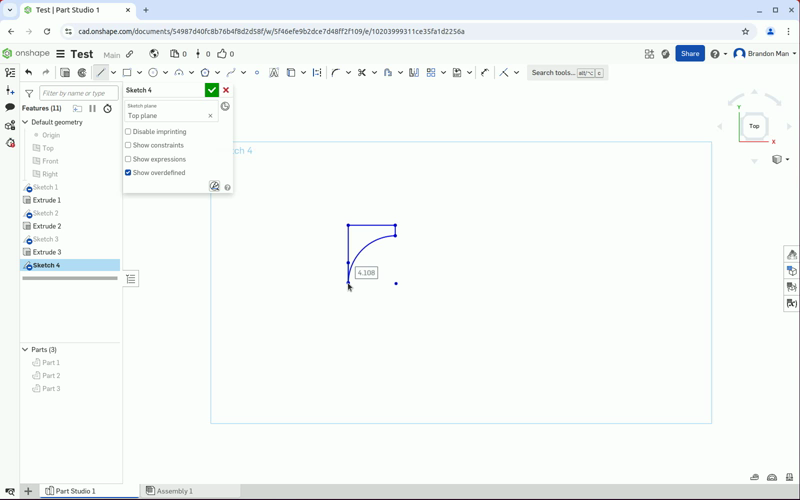
mouse_move(355, 234)
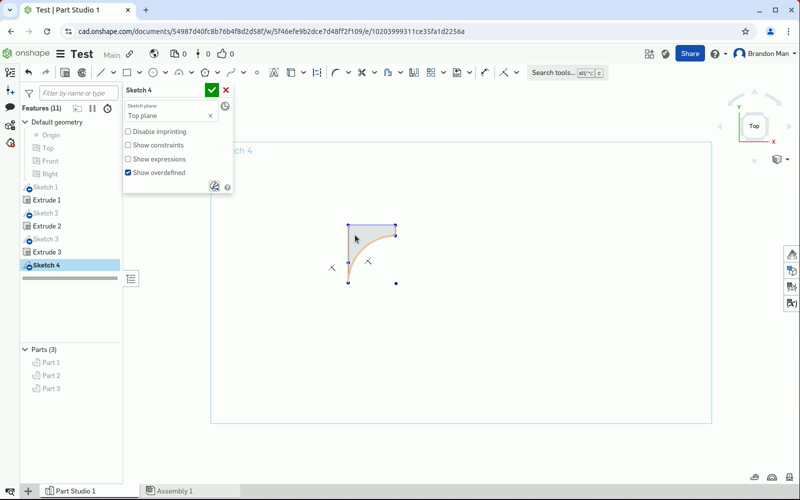
scroll(6)
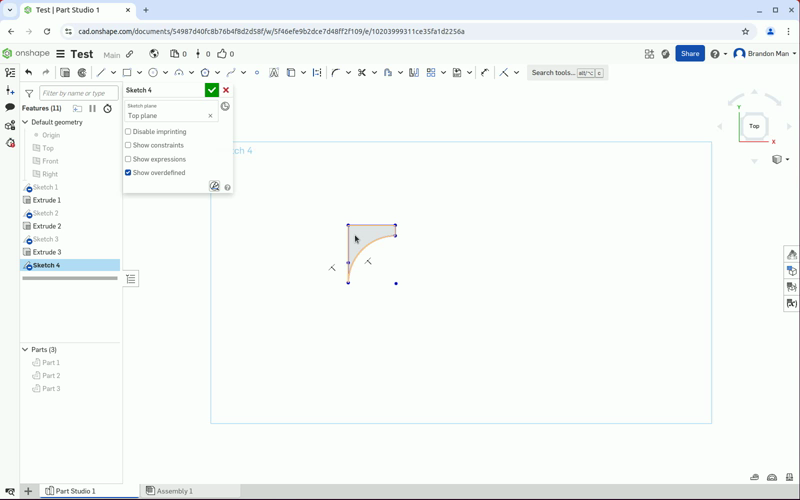
scroll(6)
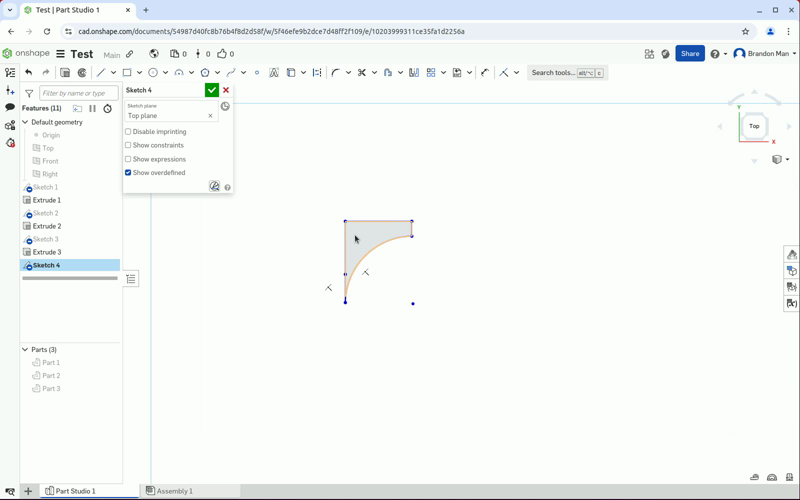
scroll(6)
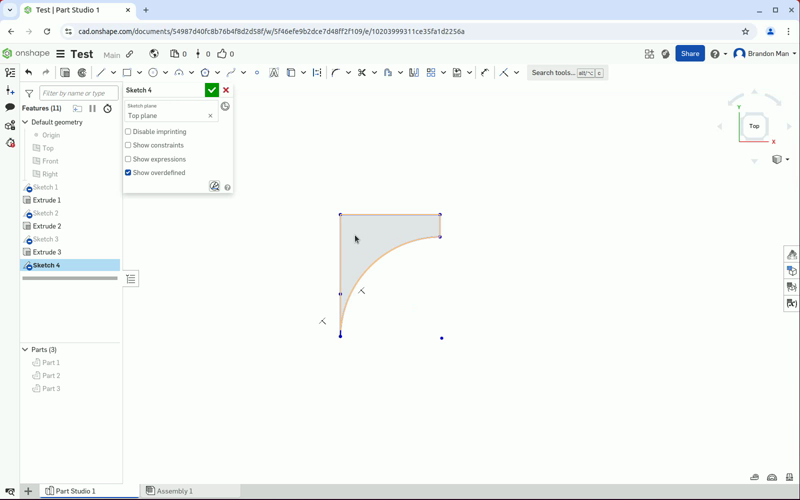
scroll(6)
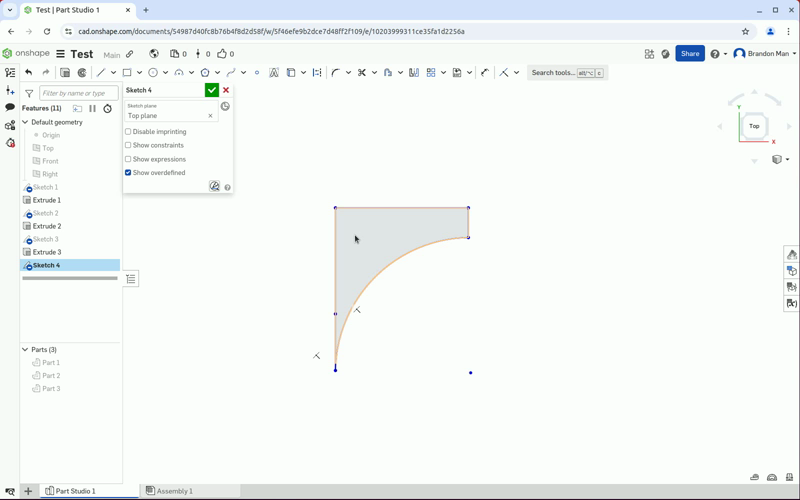
scroll(6)
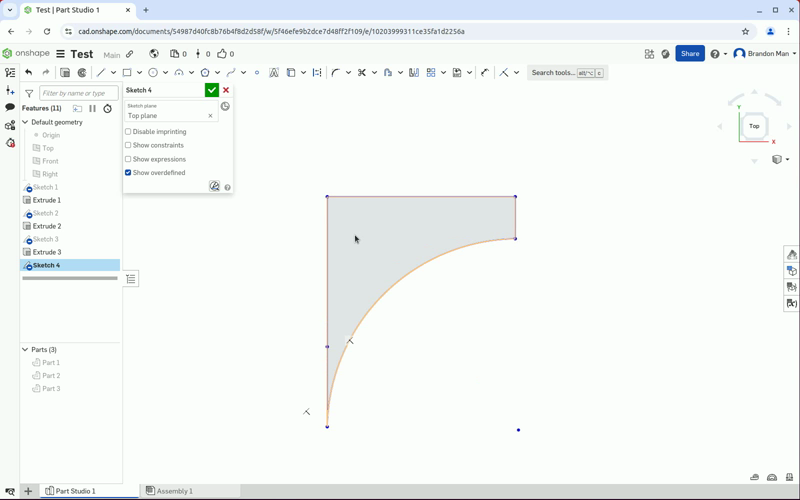
scroll(6)
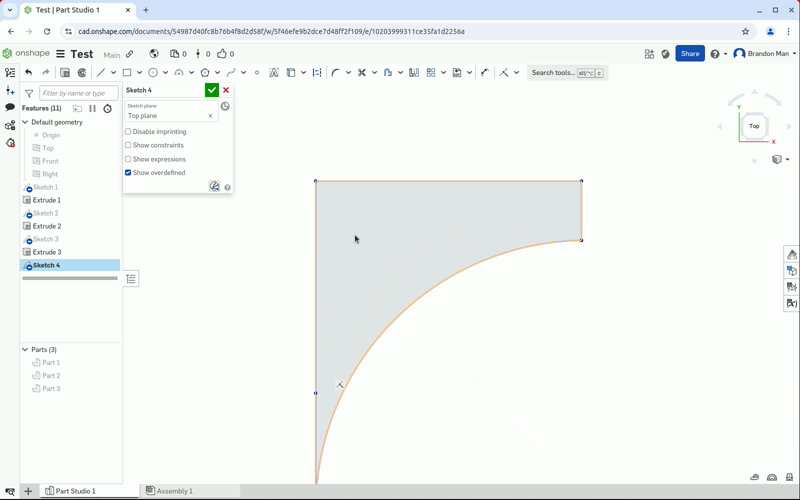
scroll(6)
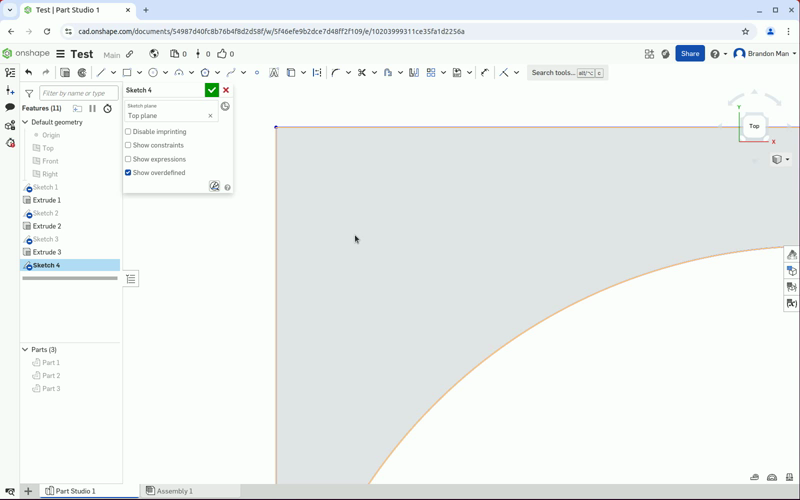
click(355, 234)
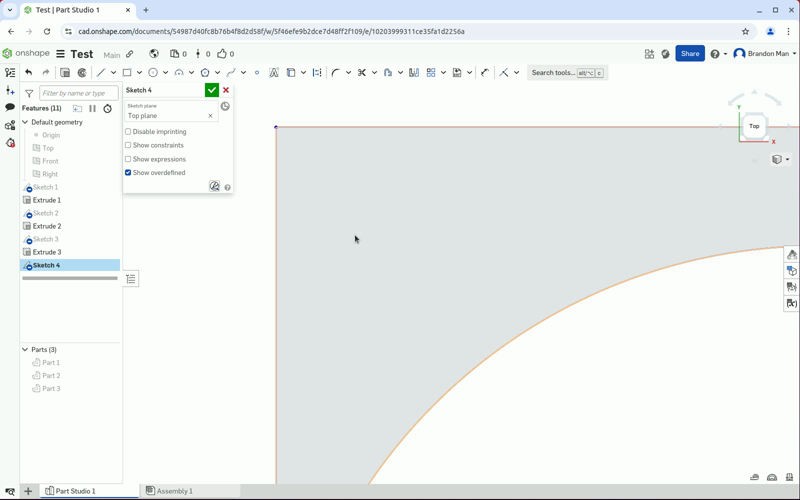
scroll(-6)
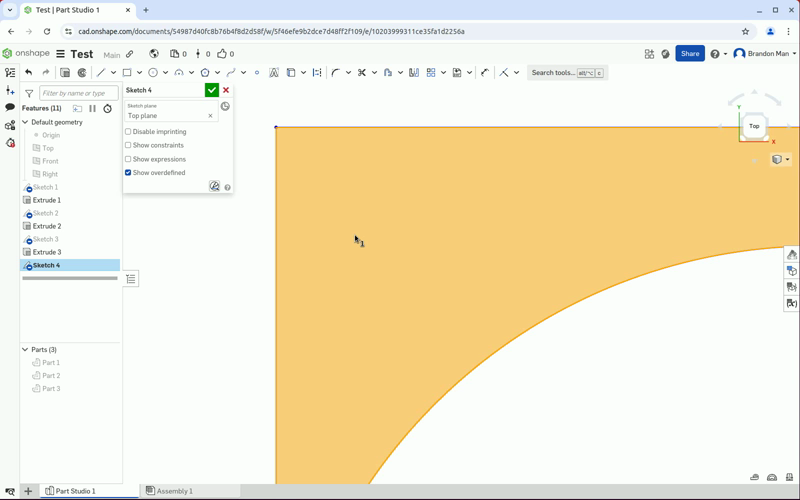
scroll(-6)
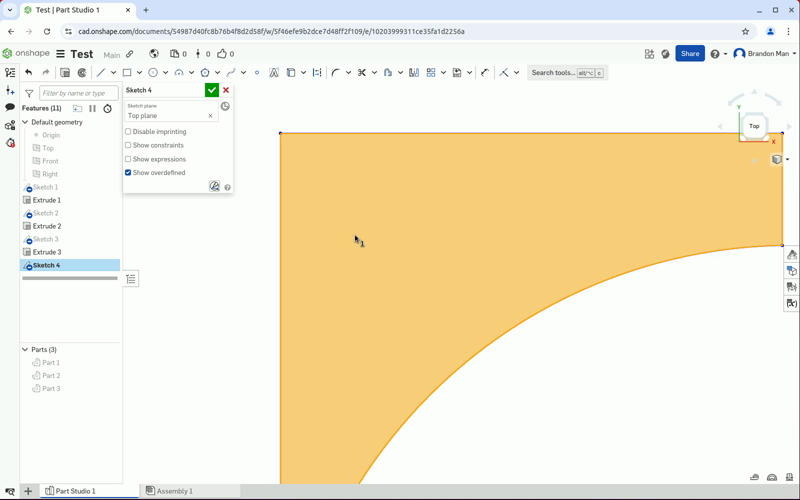
scroll(-6)
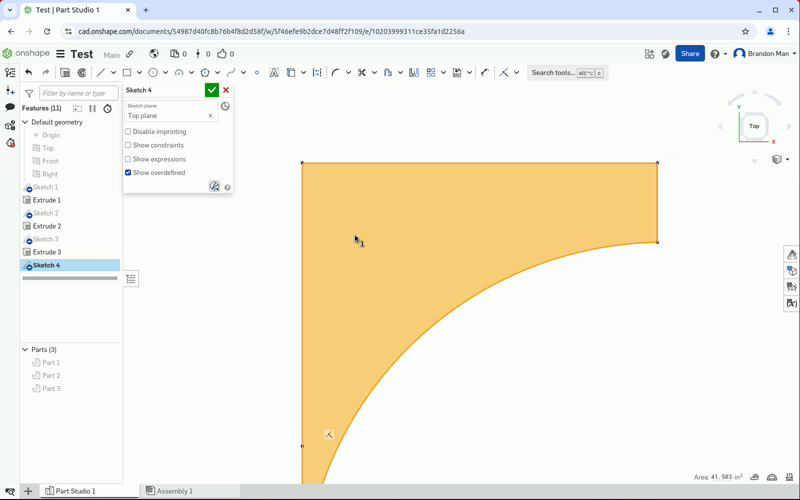
scroll(-6)
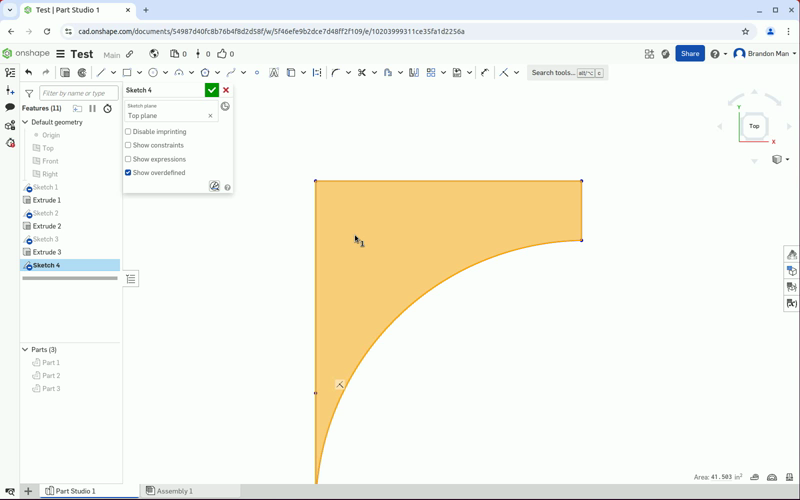
scroll(-6)
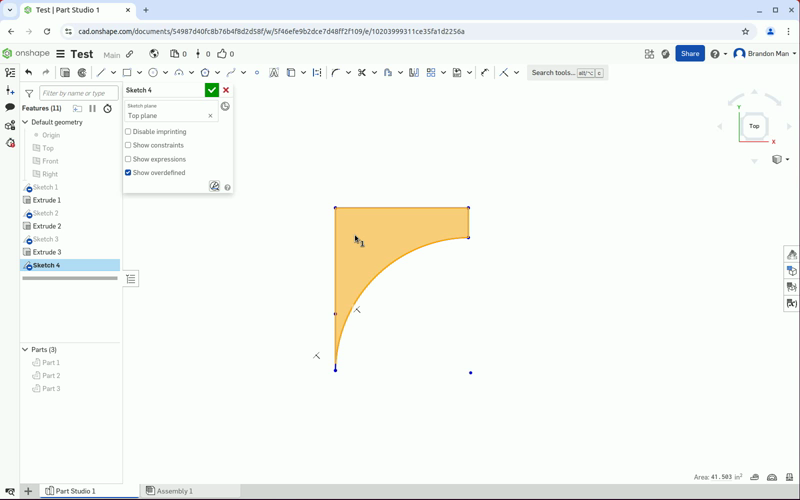
scroll(-6)
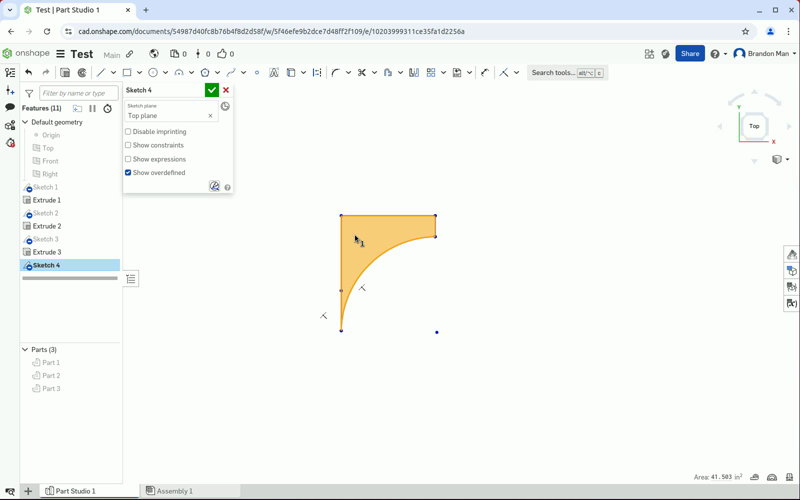
scroll(-6)
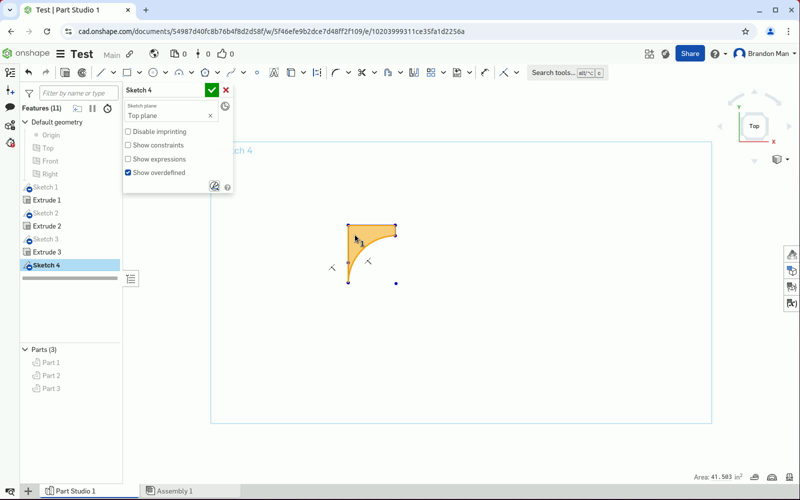
mouse_move(73, 352)
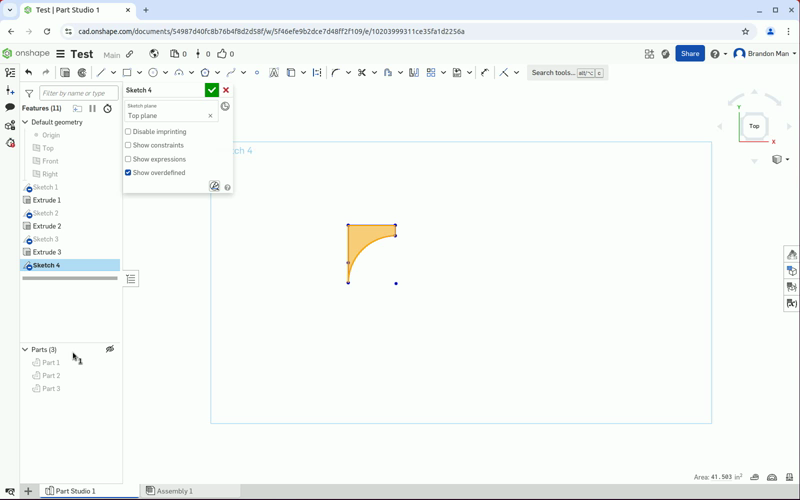
key(shift+y)
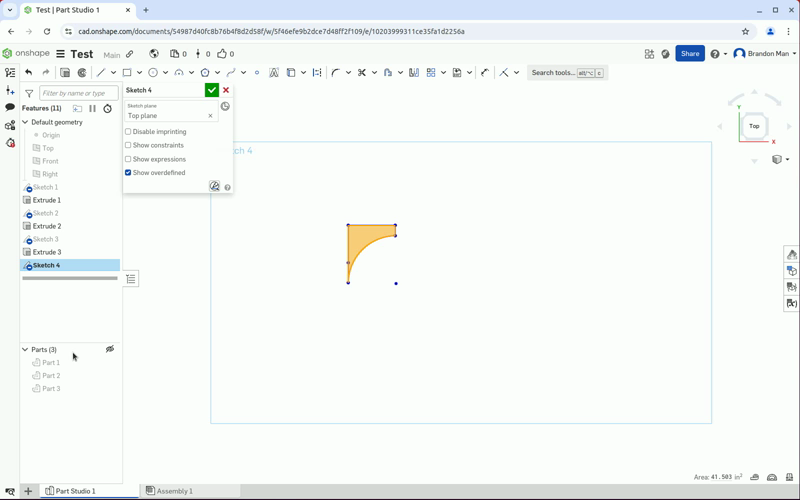
key(shift+e)
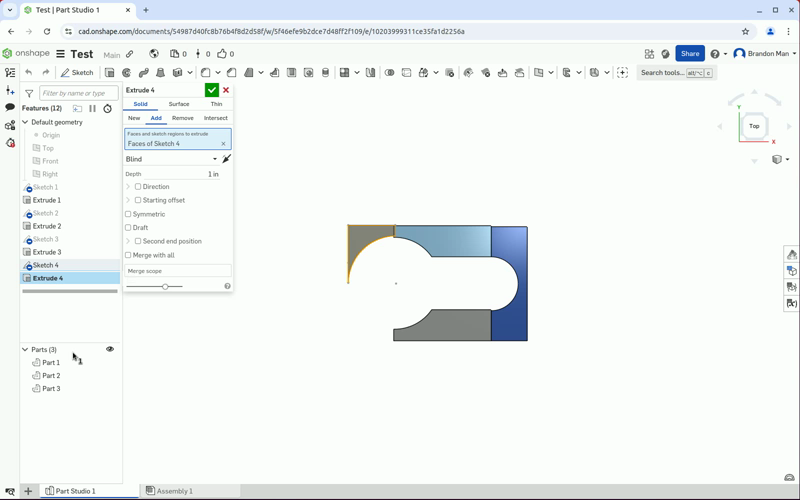
mouse_move(143, 106)
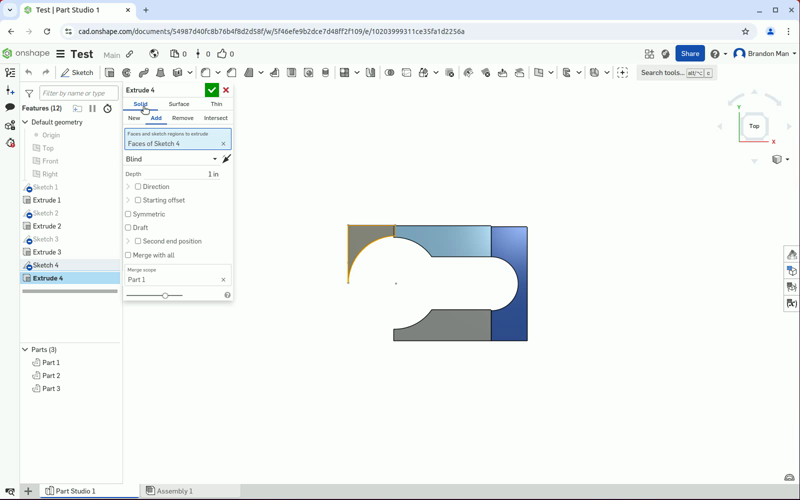
click(143, 106)
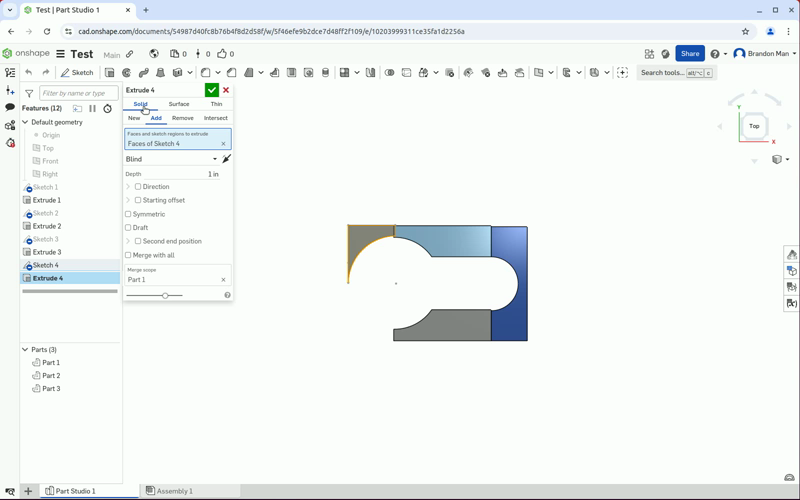
mouse_move(137, 120)
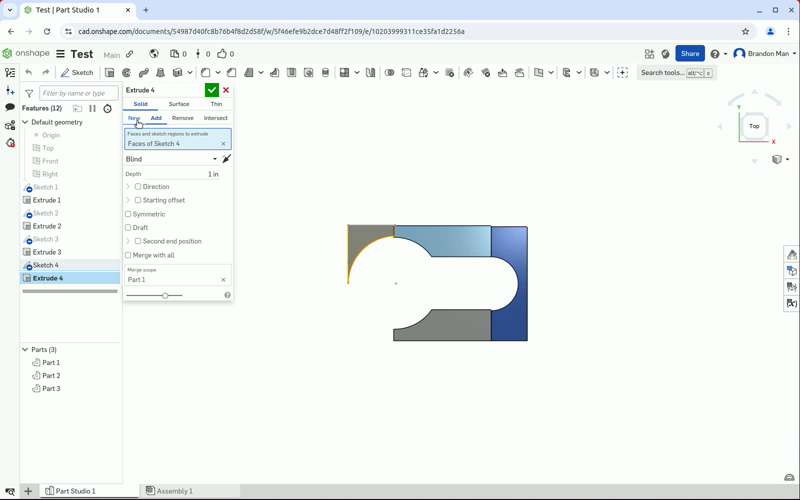
click(137, 120)
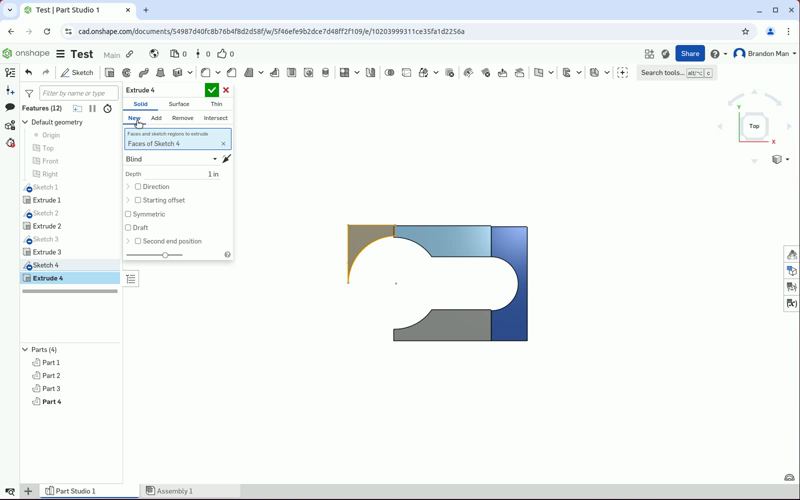
key(tab, 4)
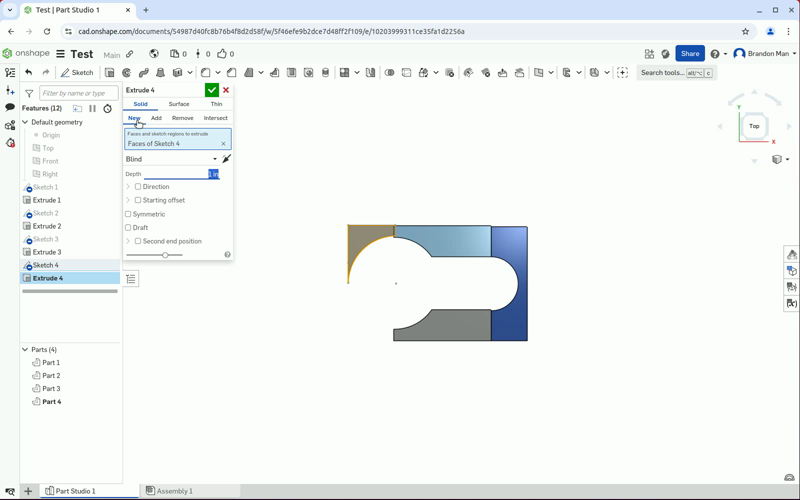
text(7.943)
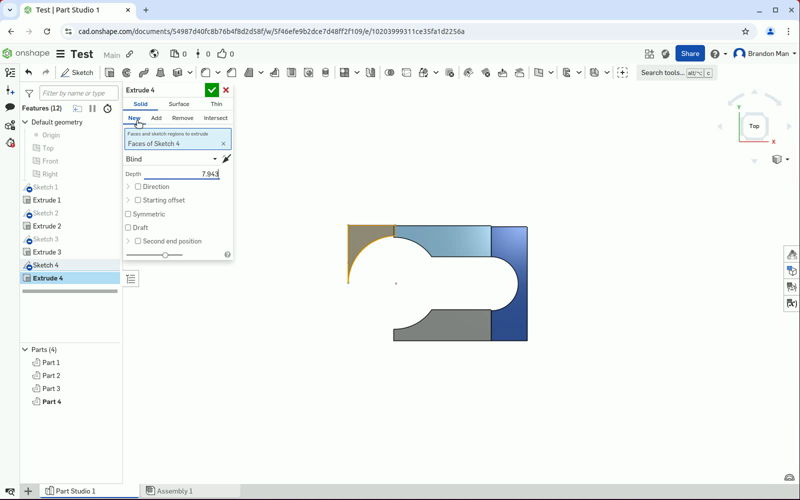
key(enter)
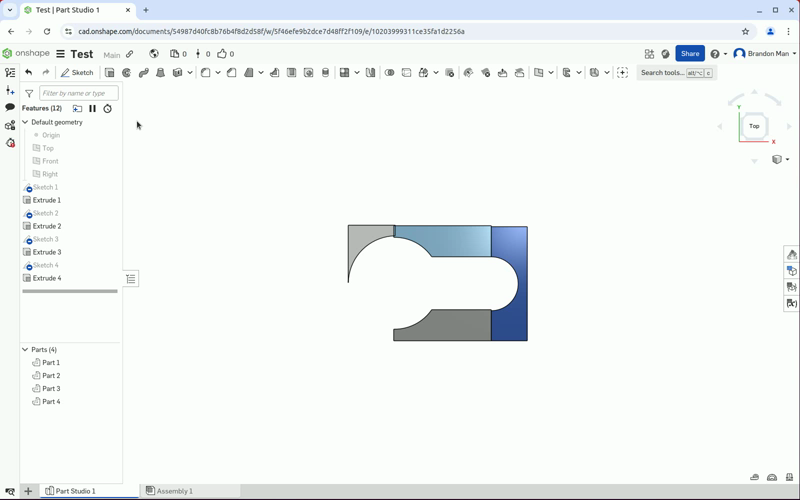
key(shift+h)
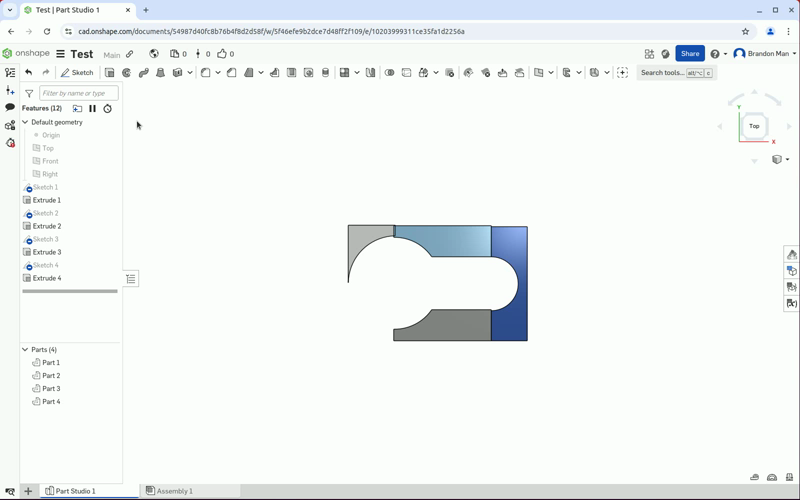
key(shift+h)
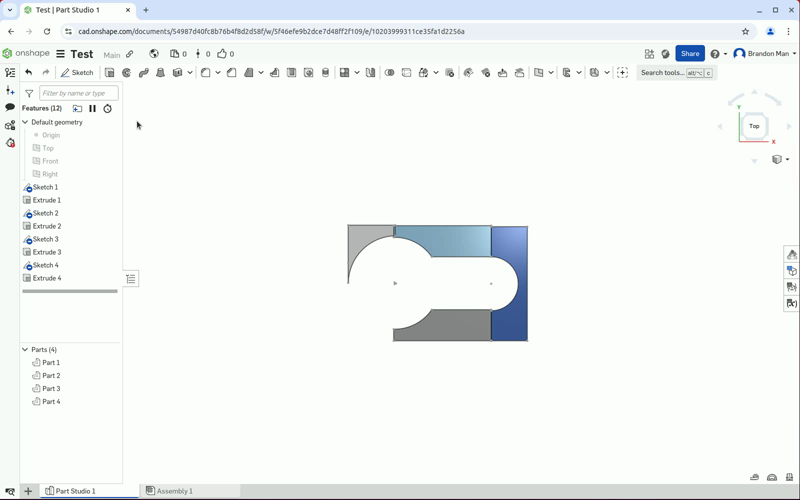
key(shift+7)
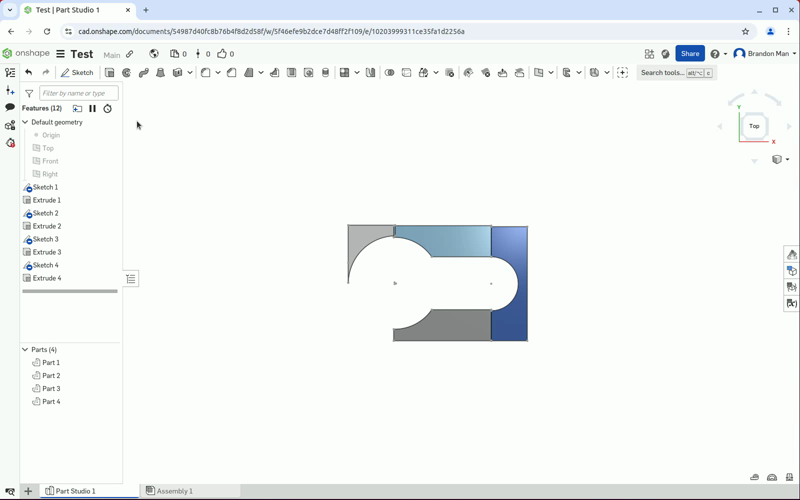
key(up, 3)
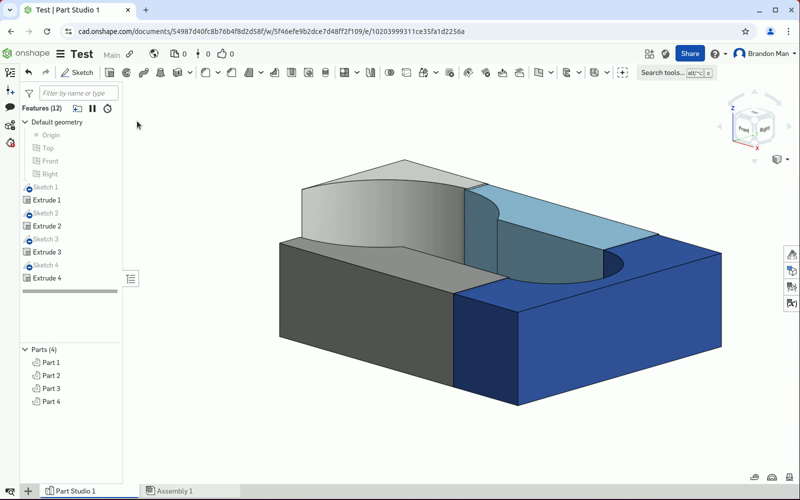
key(left, 3)
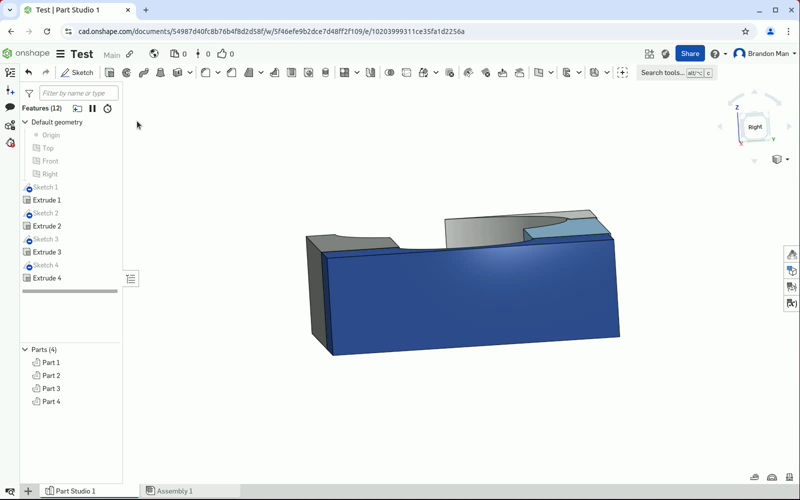
key(right, 3)
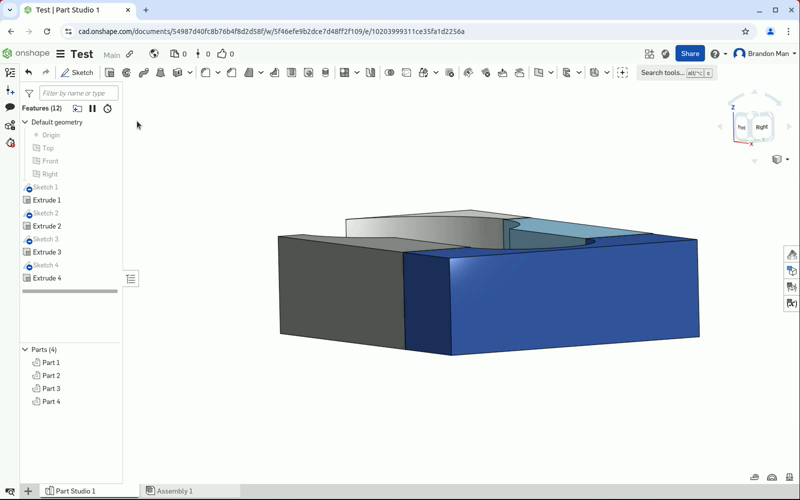
key(down, 3)
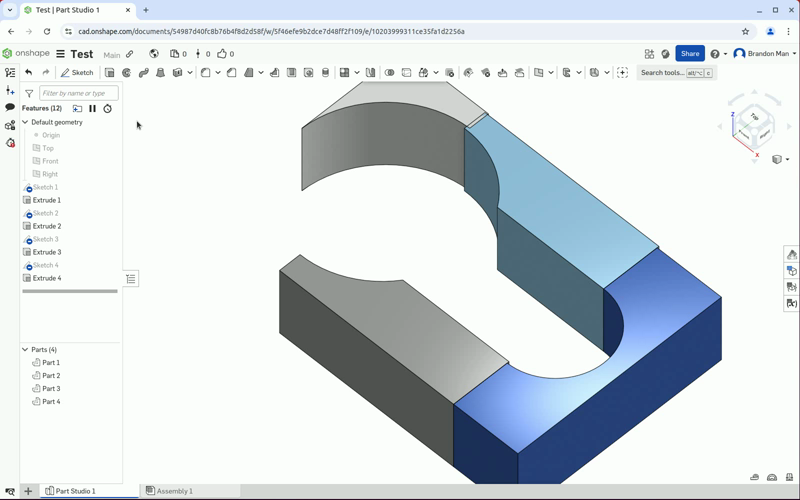
mouse_move(73, 189)
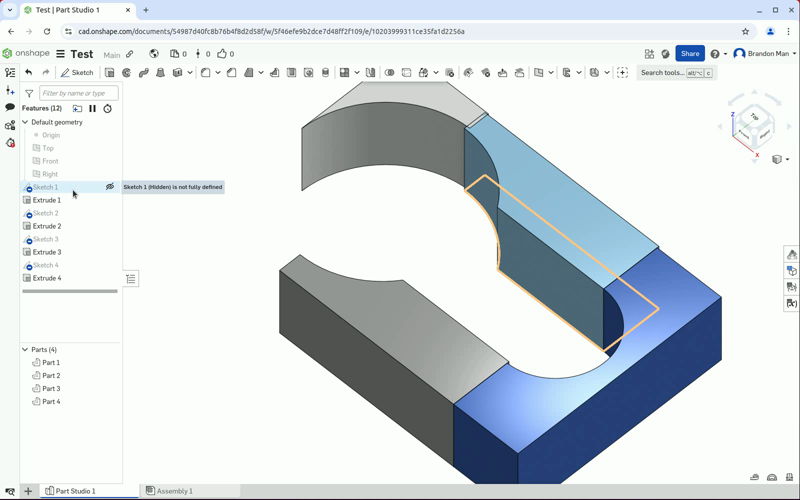
click(73, 189)